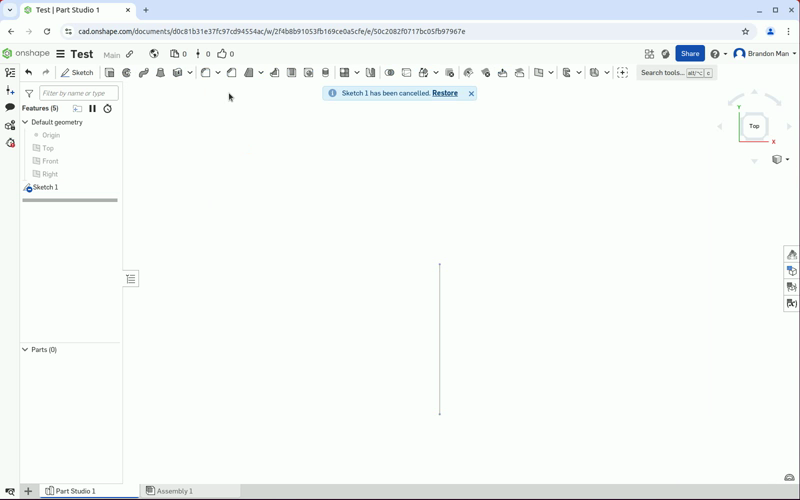
key(shift+h)
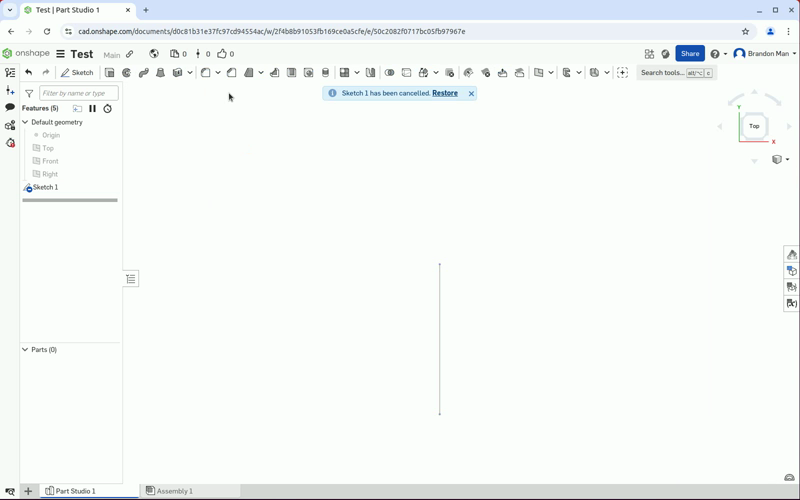
key(shift+s)
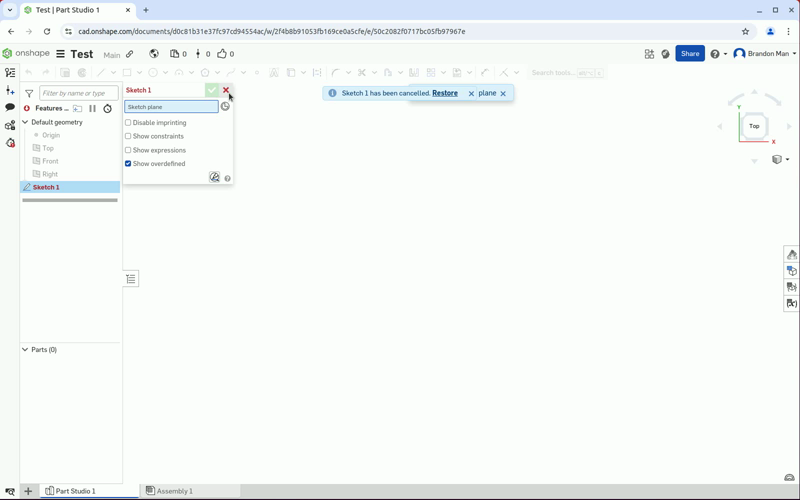
mouse_move(73, 150)
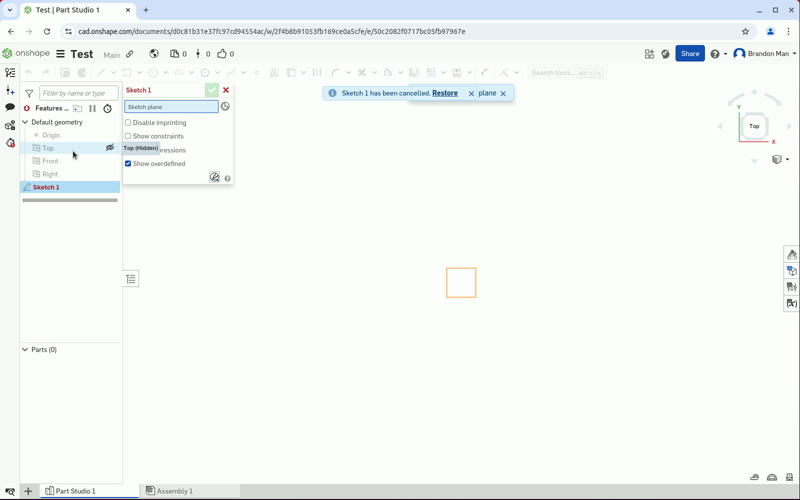
click(73, 150)
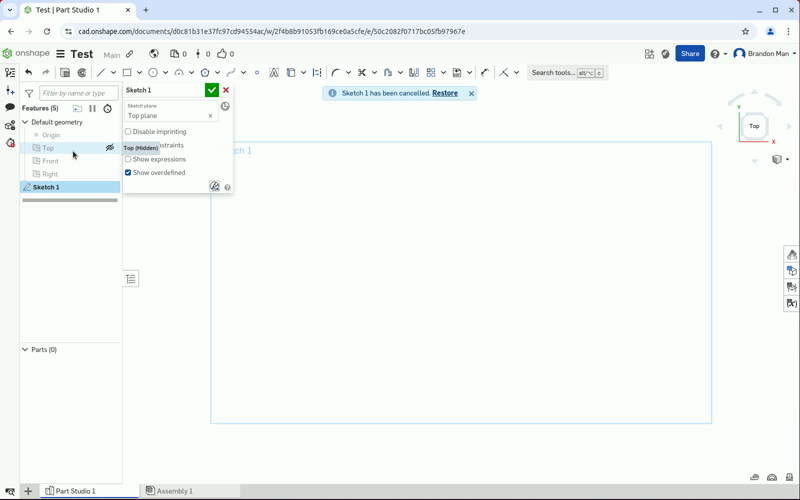
mouse_move(73, 352)
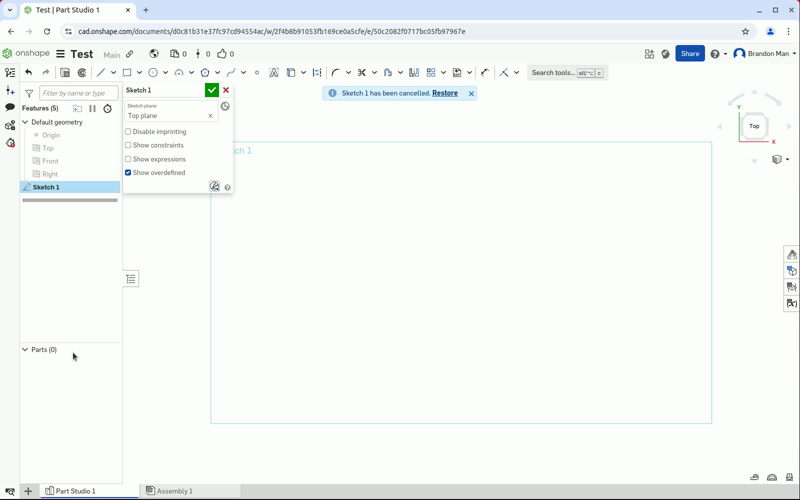
key(y)
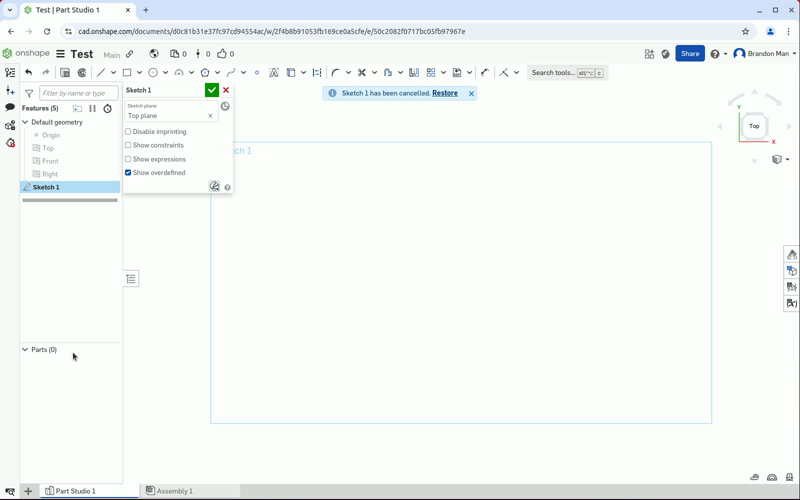
key(l)
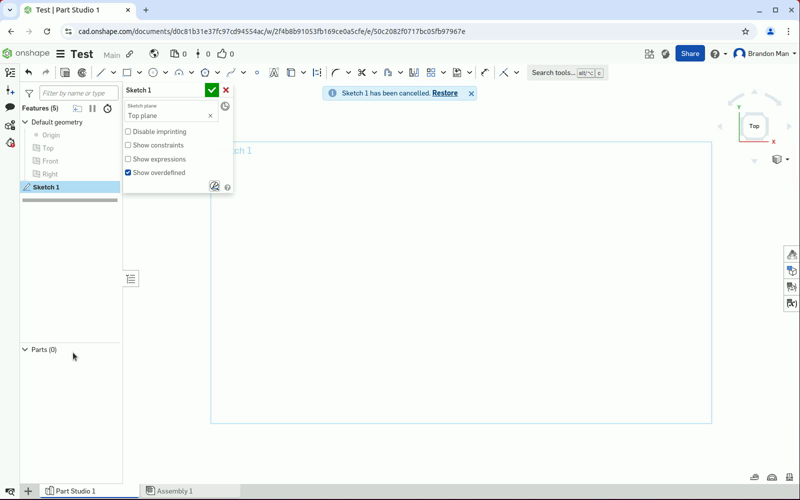
key_down(shift)
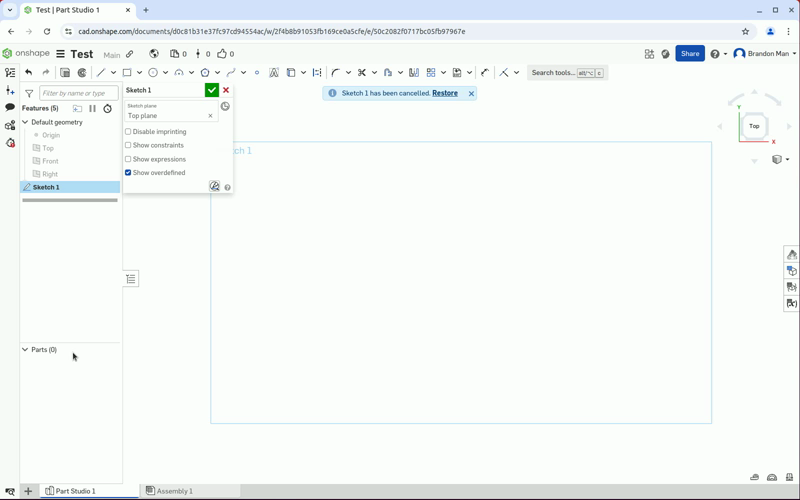
mouse_move(362, 326)
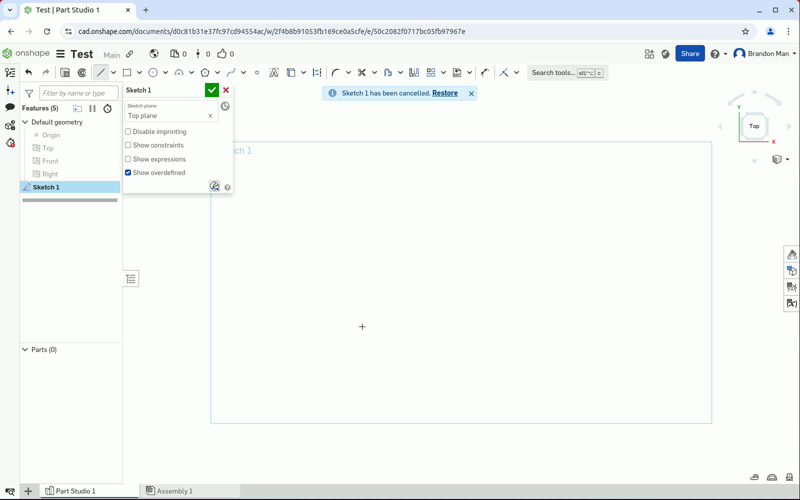
click(362, 326)
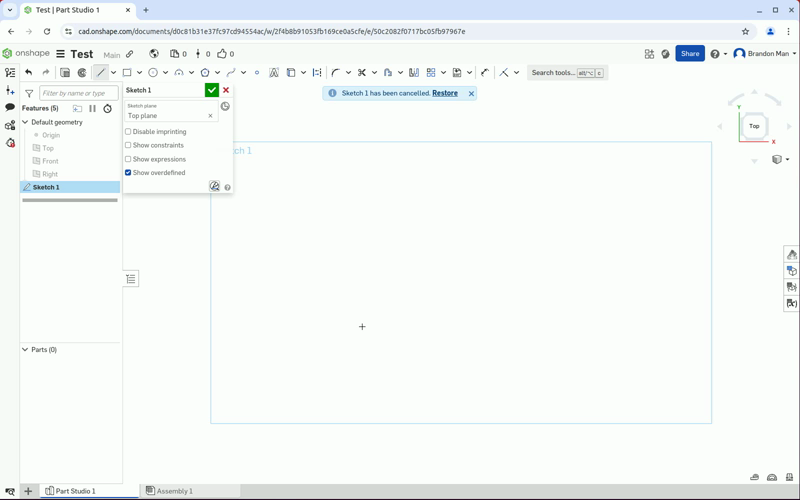
key_up(shift)
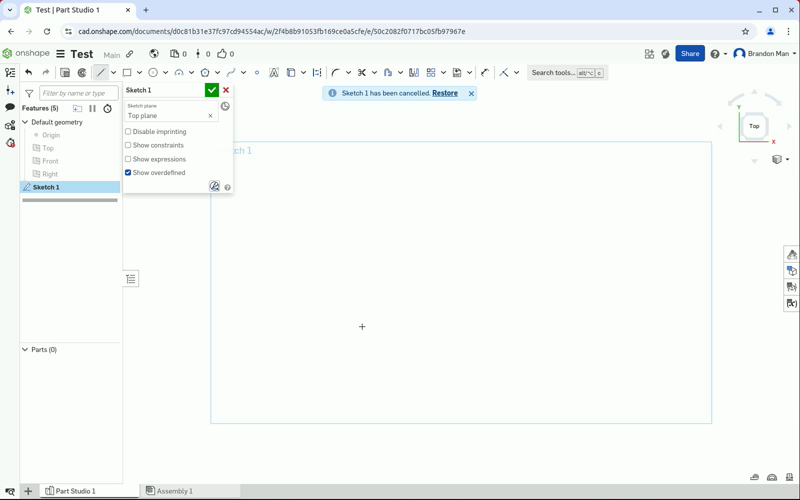
key_down(shift)
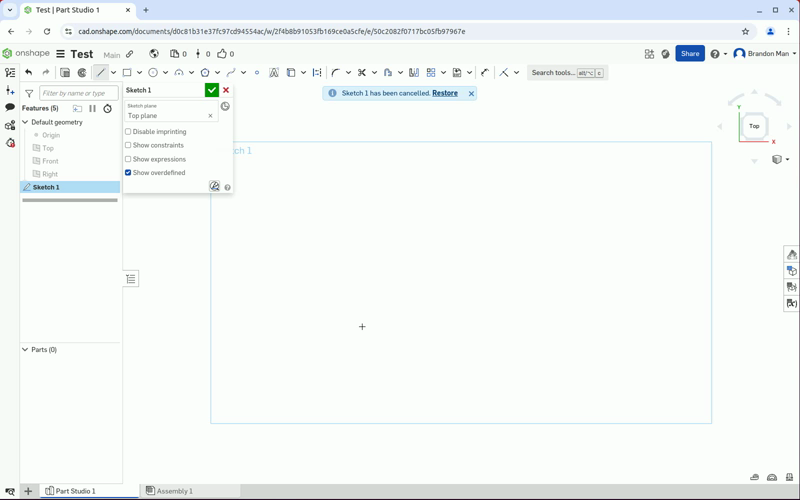
mouse_move(466, 326)
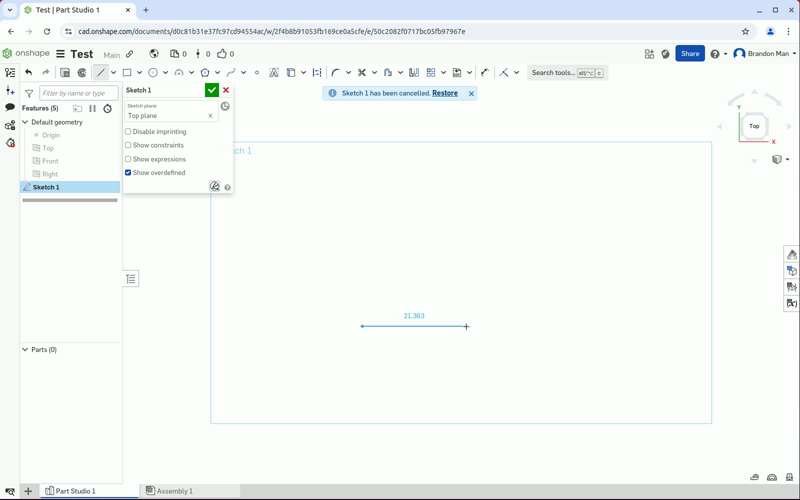
click(466, 326)
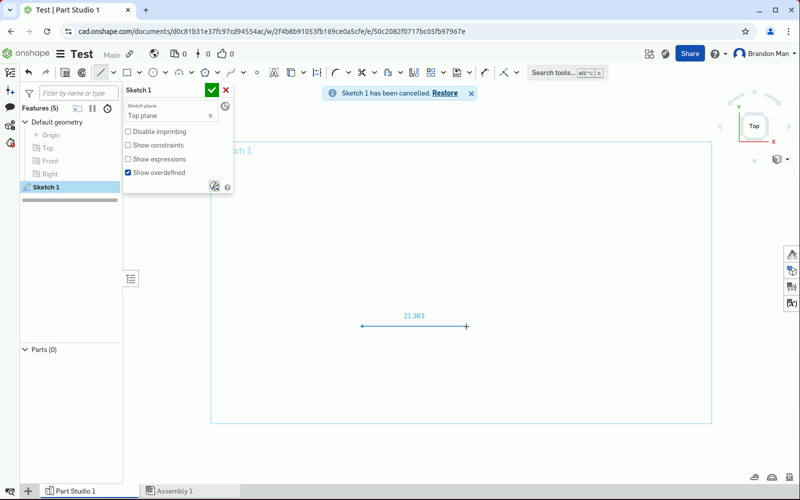
key_up(shift)
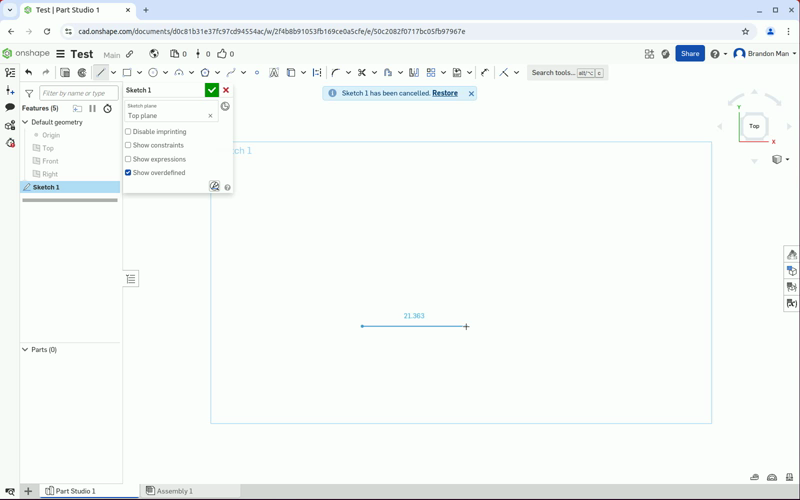
key(esc)
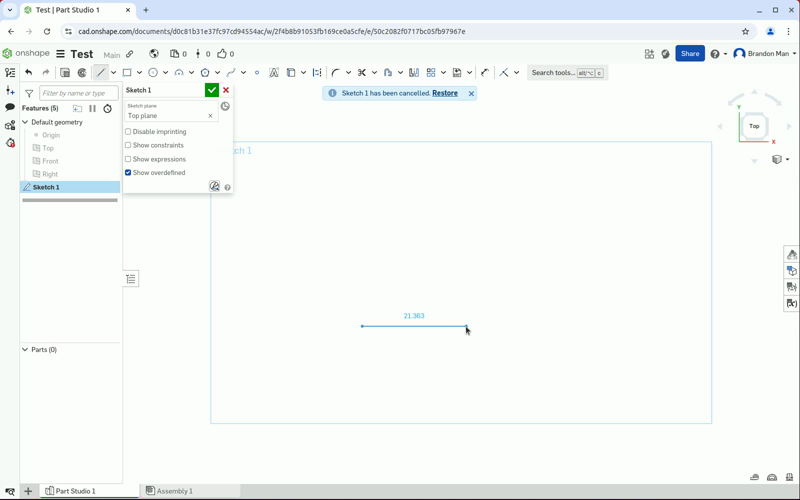
key(a)
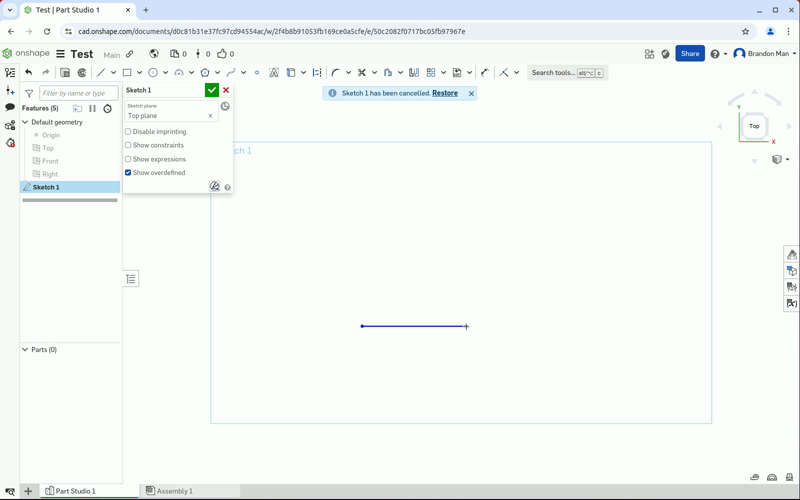
mouse_move(466, 326)
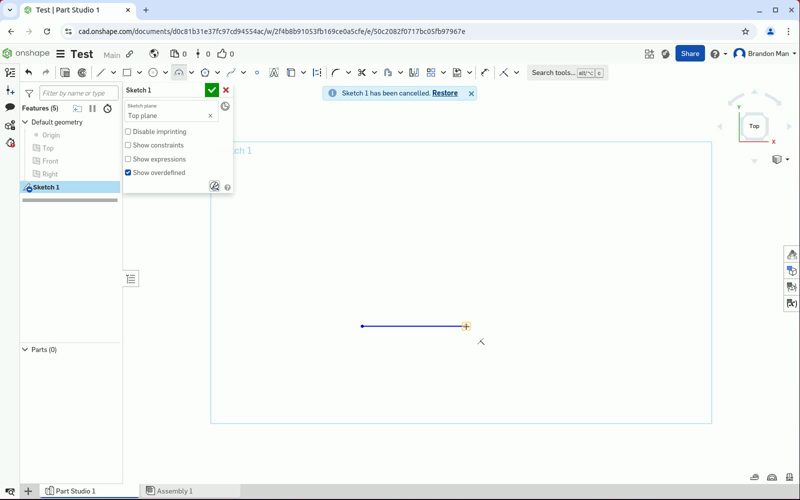
click(466, 326)
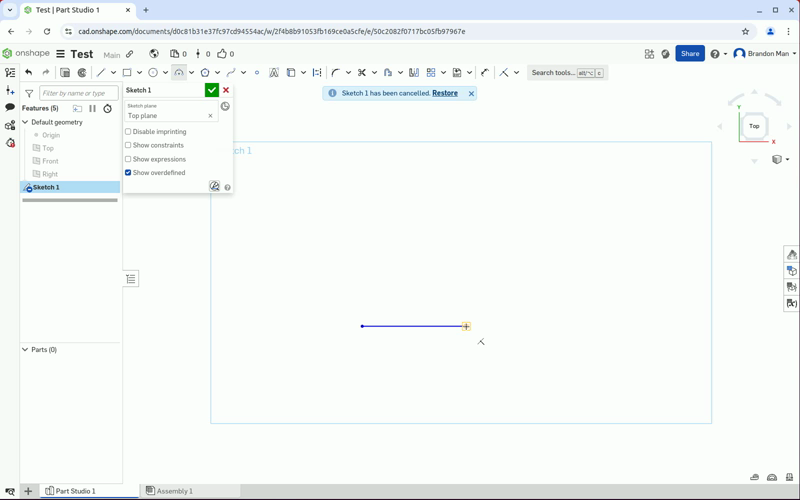
key_down(shift)
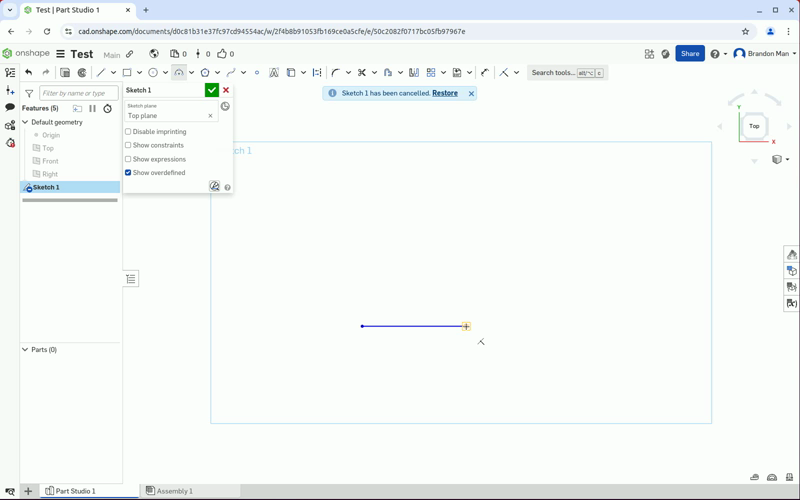
mouse_move(507, 285)
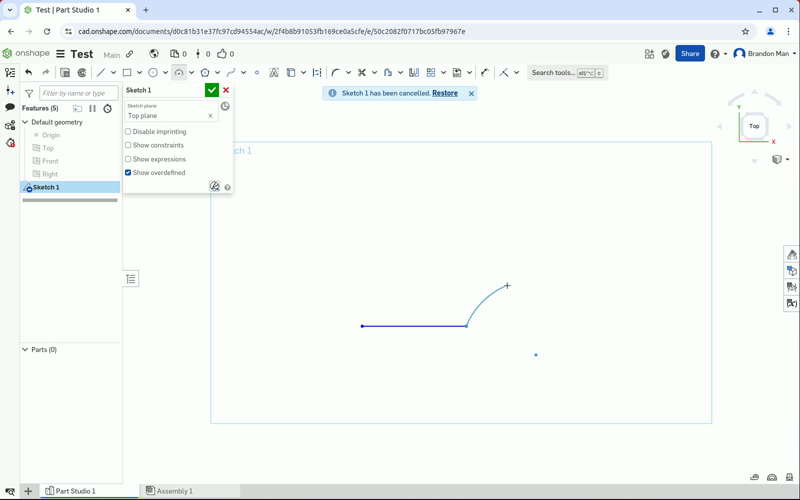
click(507, 285)
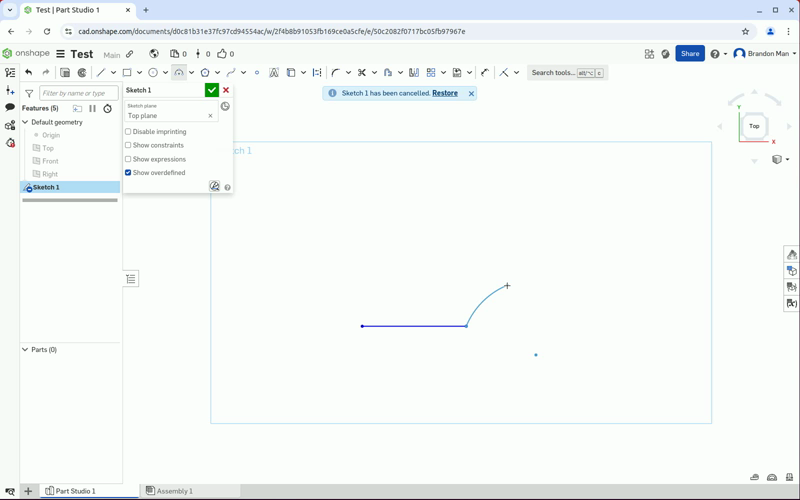
mouse_move(478, 297)
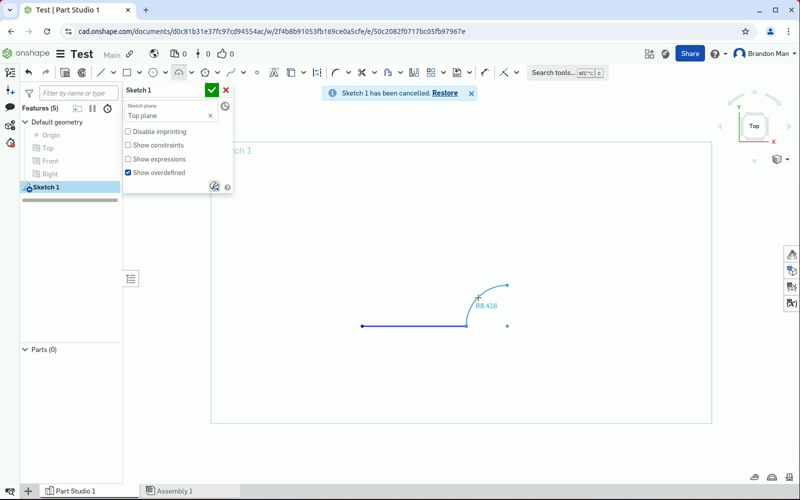
click(478, 297)
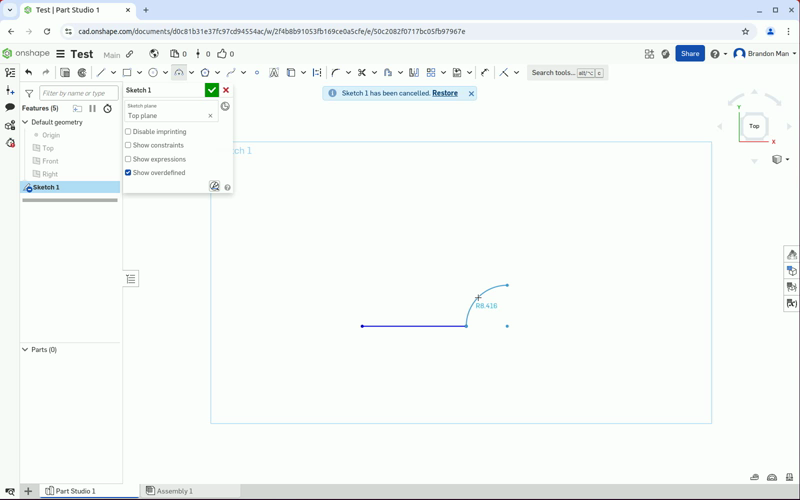
key_up(shift)
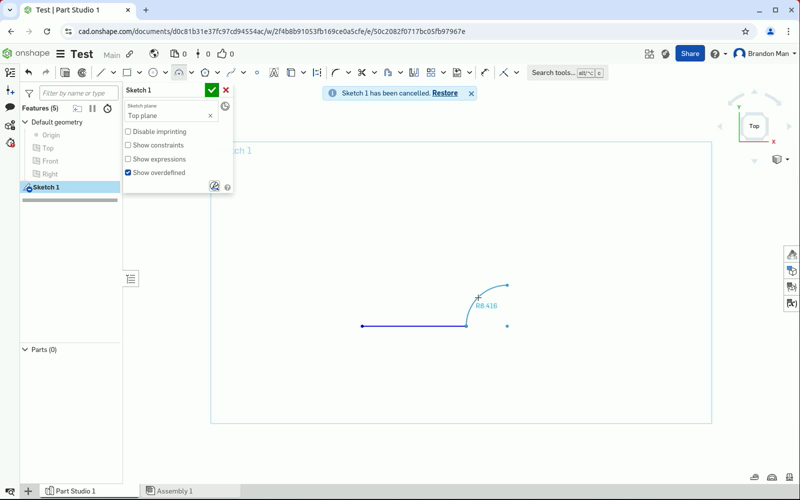
key(esc)
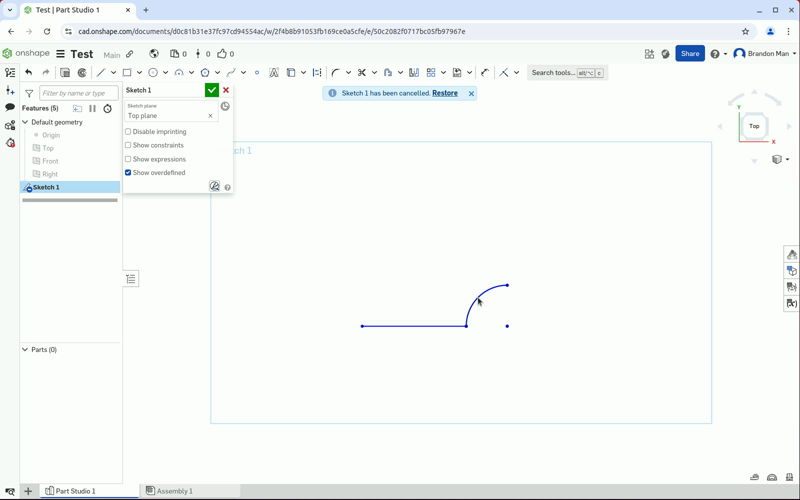
key(l)
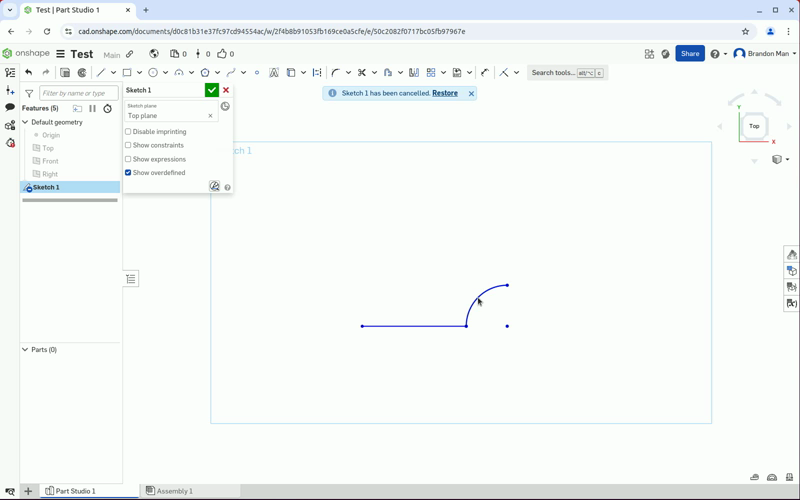
mouse_move(507, 285)
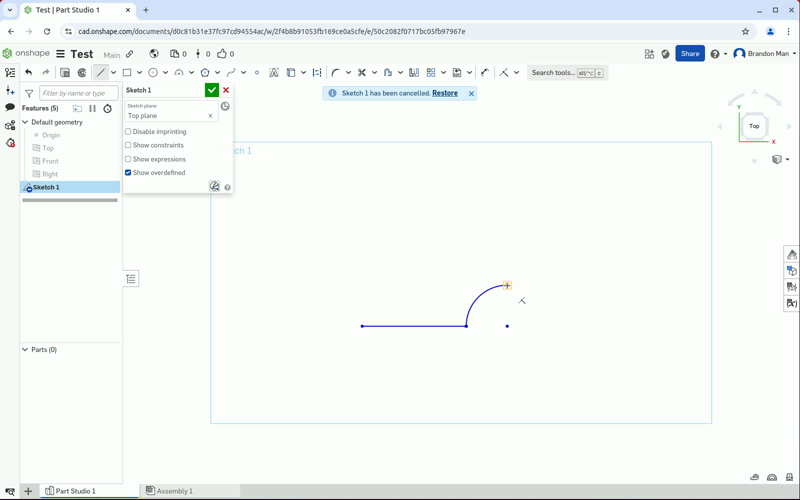
click(507, 285)
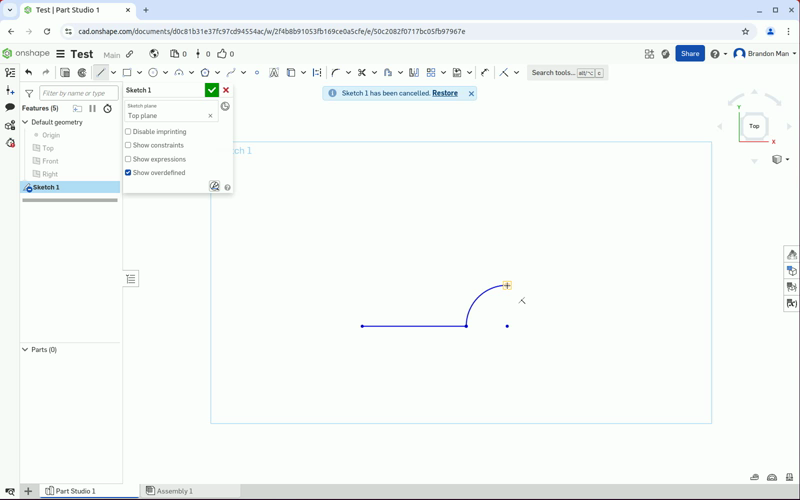
key_down(shift)
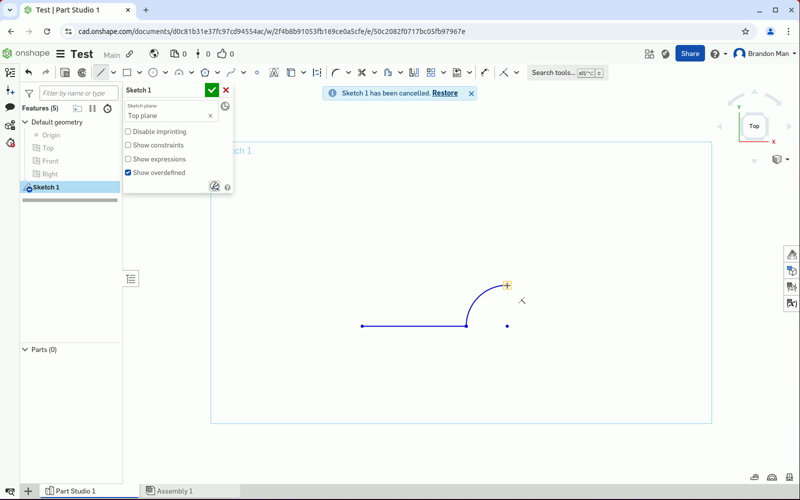
mouse_move(537, 285)
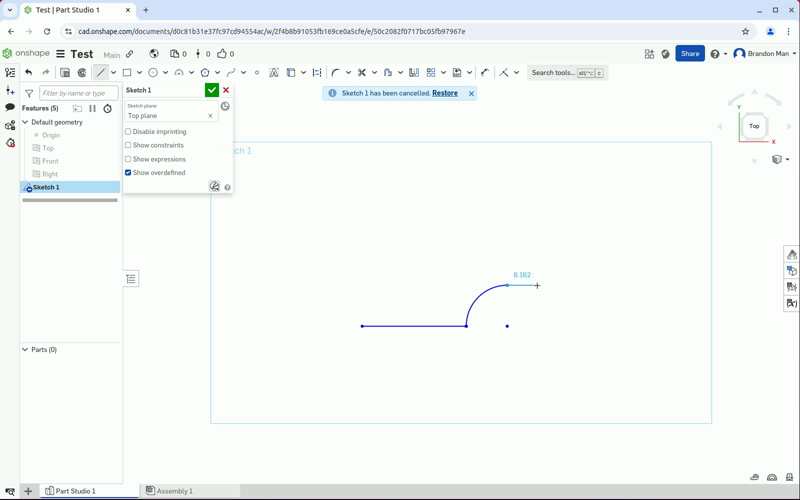
mouse_move(507, 228)
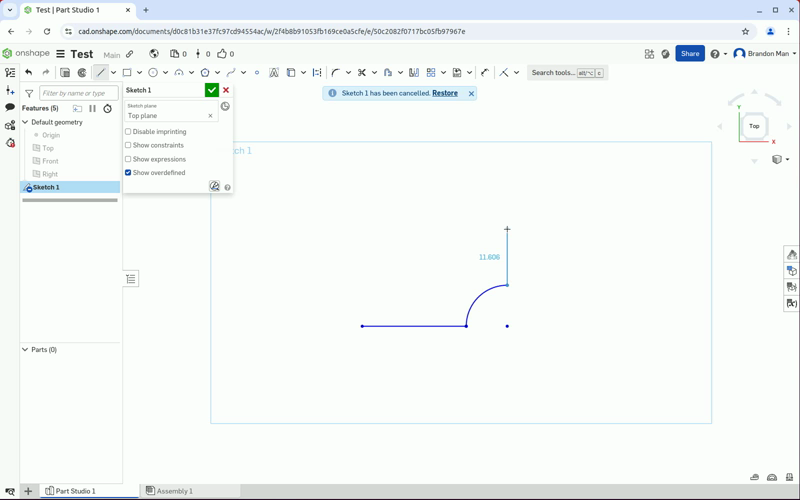
click(507, 228)
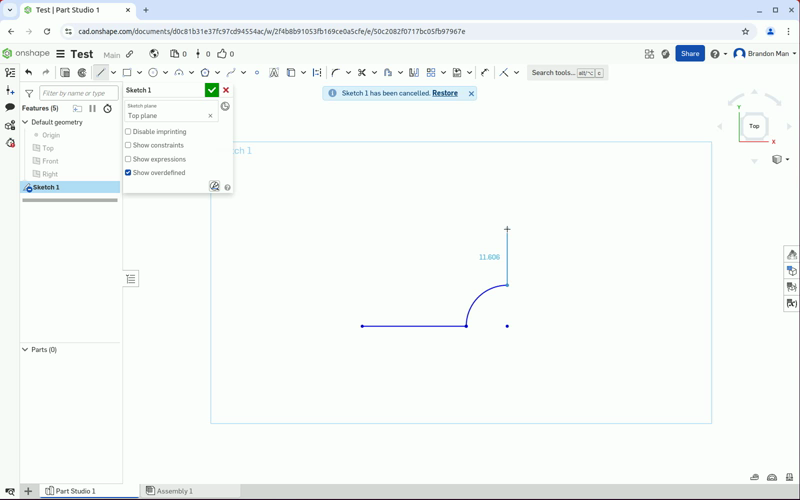
key_up(shift)
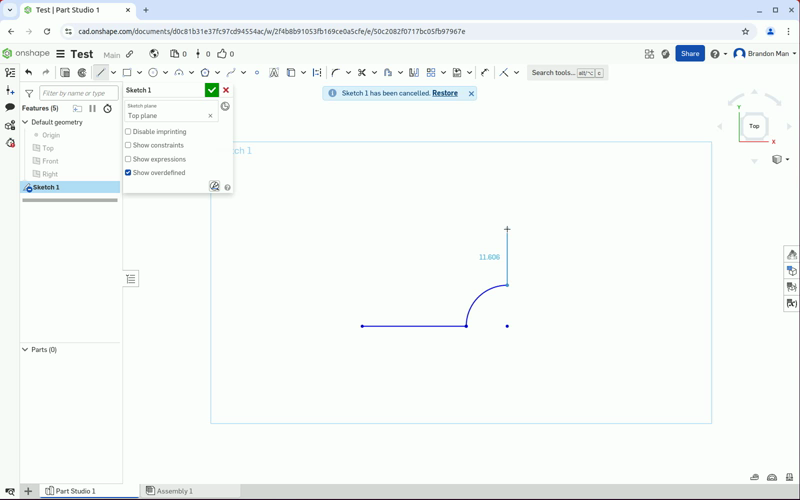
key_down(shift)
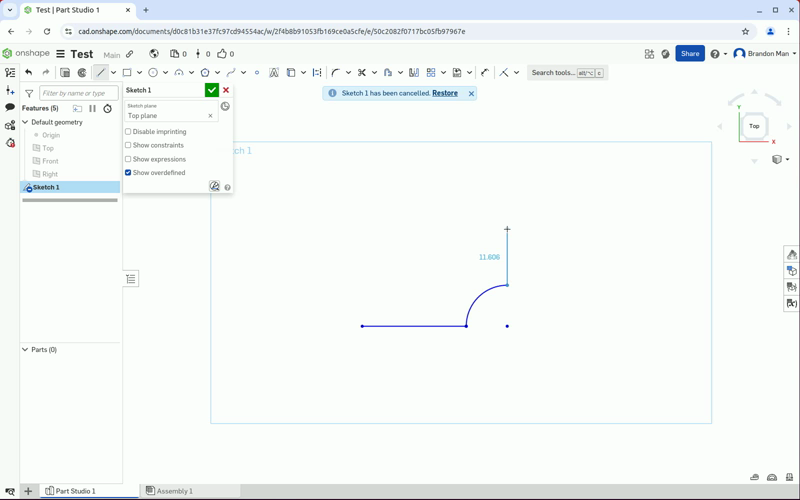
mouse_move(537, 228)
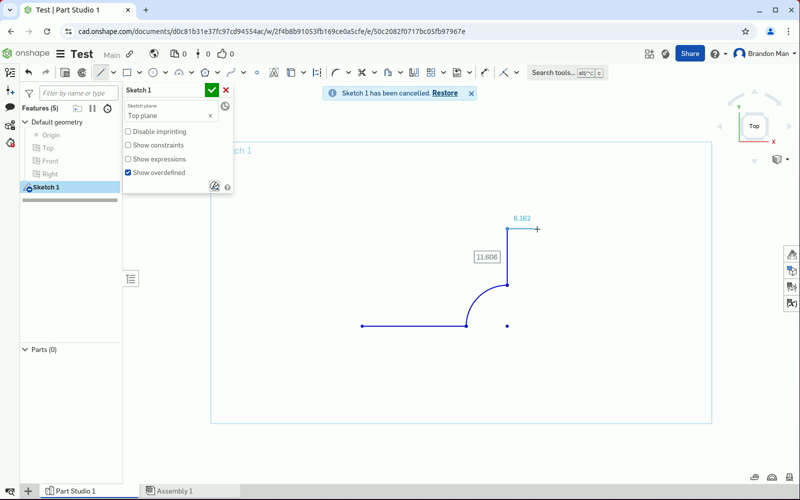
mouse_move(476, 228)
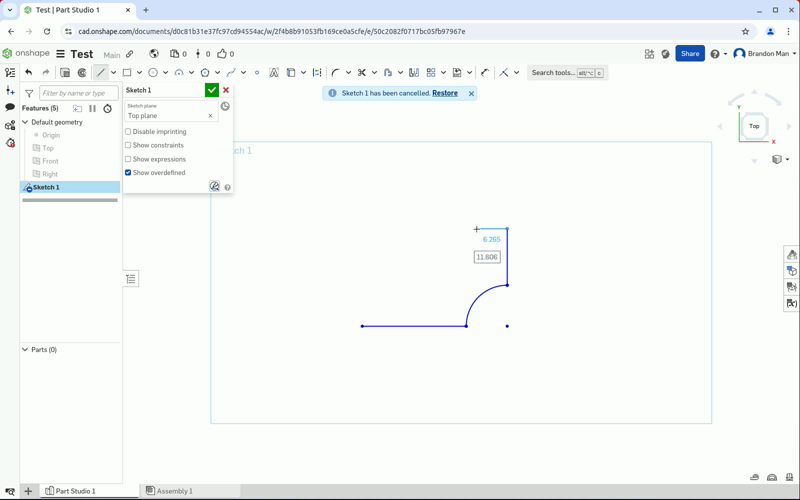
click(476, 228)
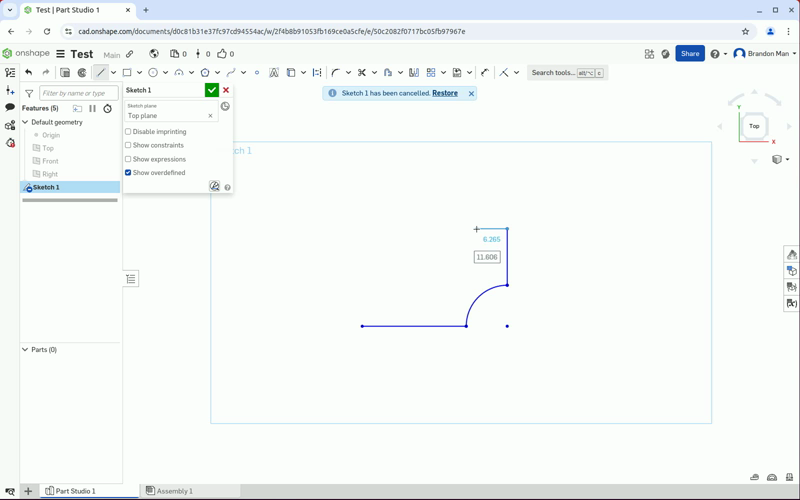
key_up(shift)
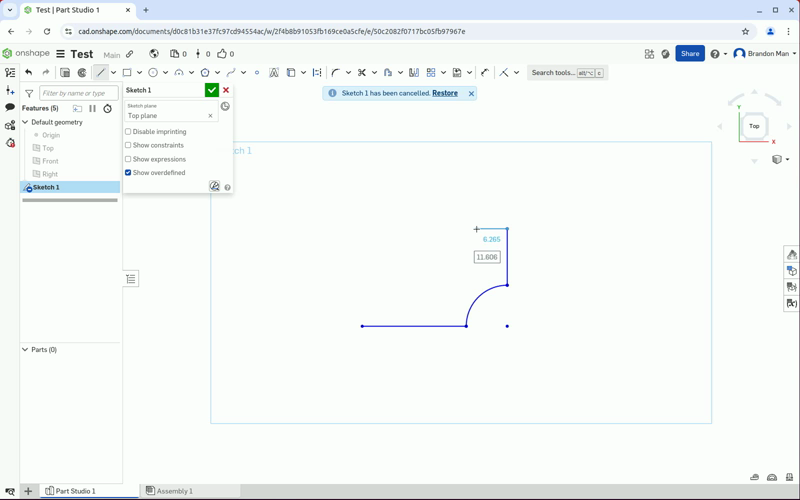
key_down(shift)
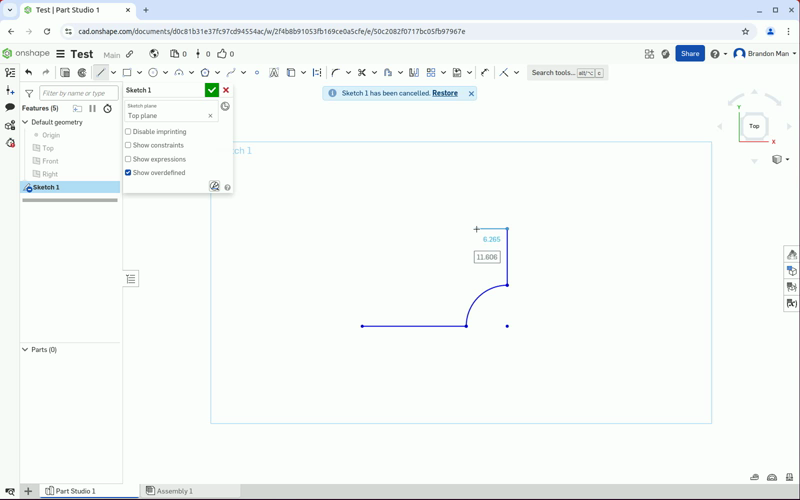
mouse_move(506, 228)
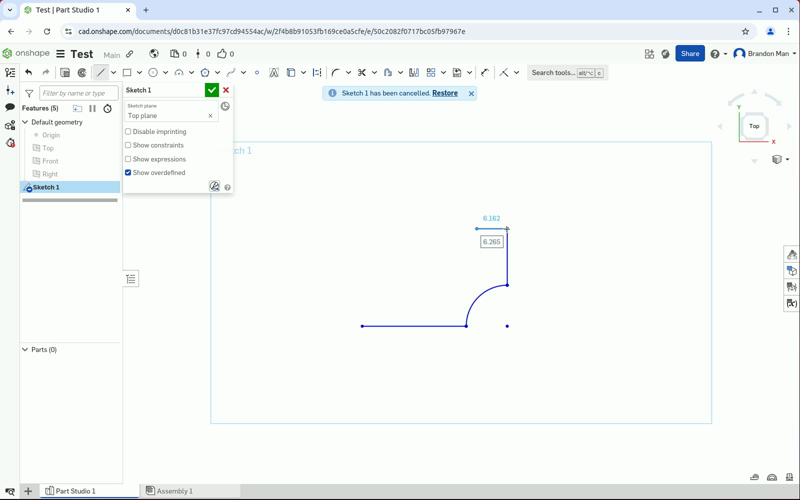
mouse_move(476, 198)
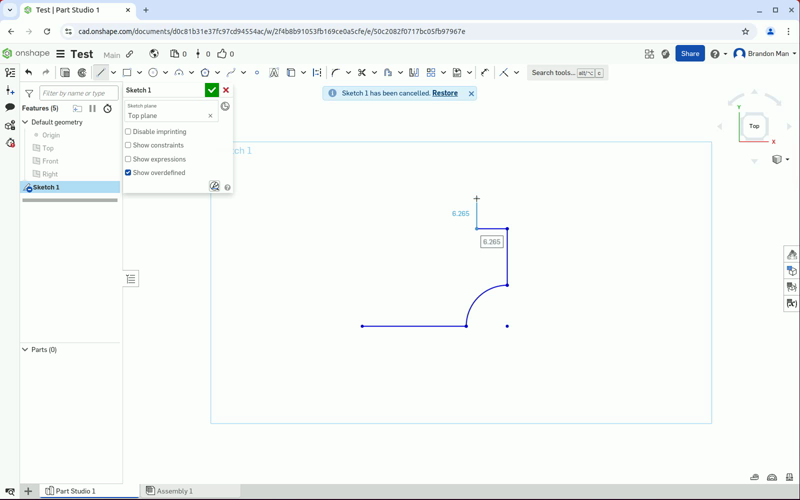
click(476, 198)
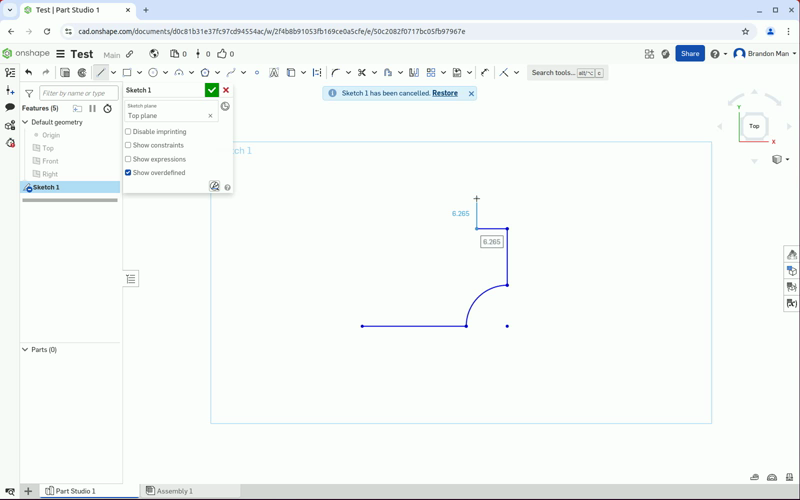
key_up(shift)
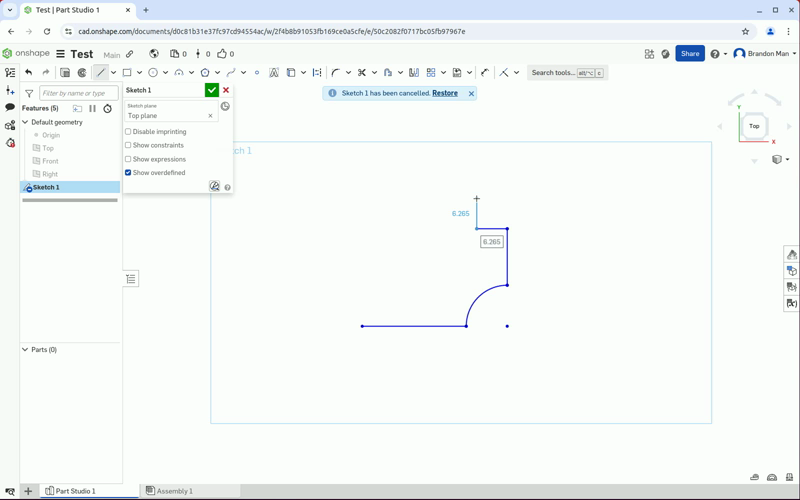
key_down(shift)
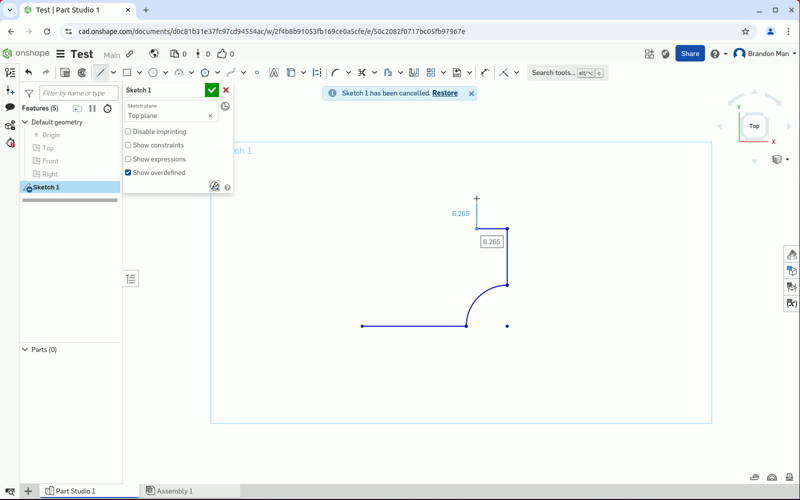
mouse_move(362, 198)
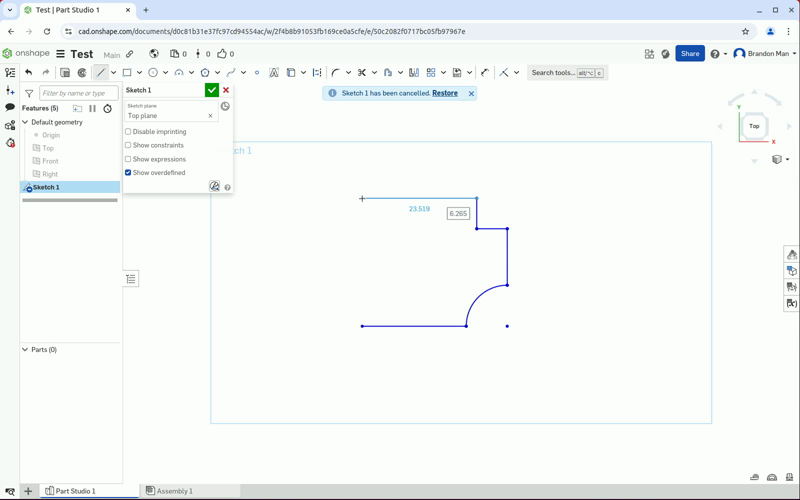
click(362, 198)
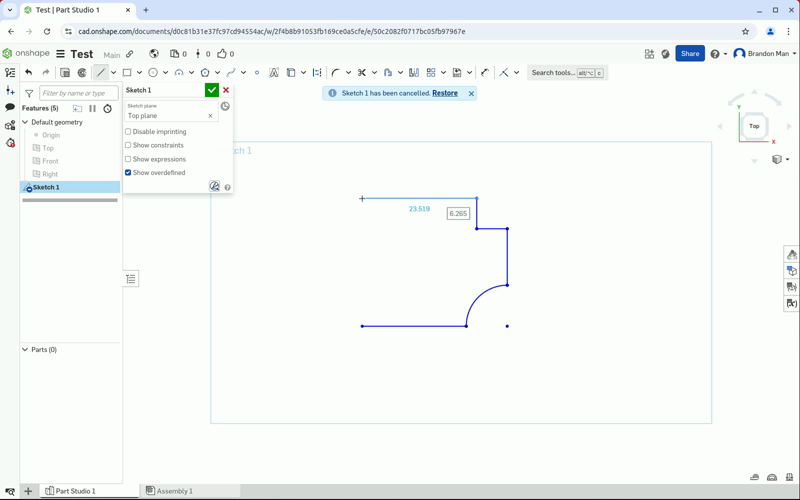
key_up(shift)
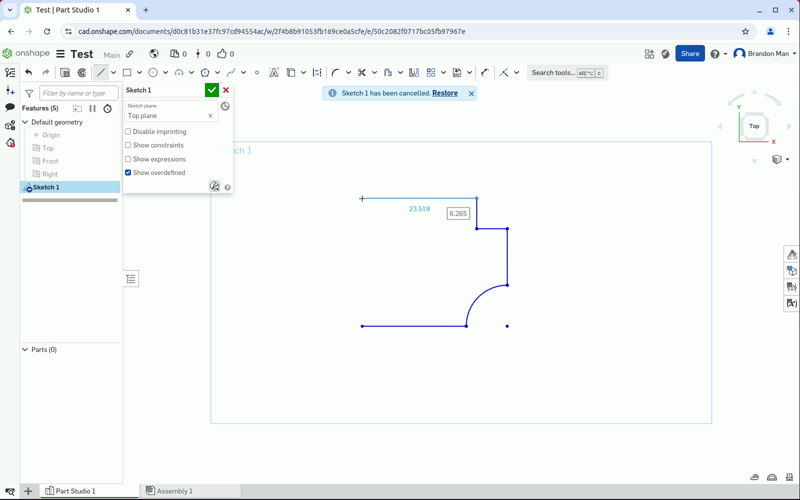
key_down(shift)
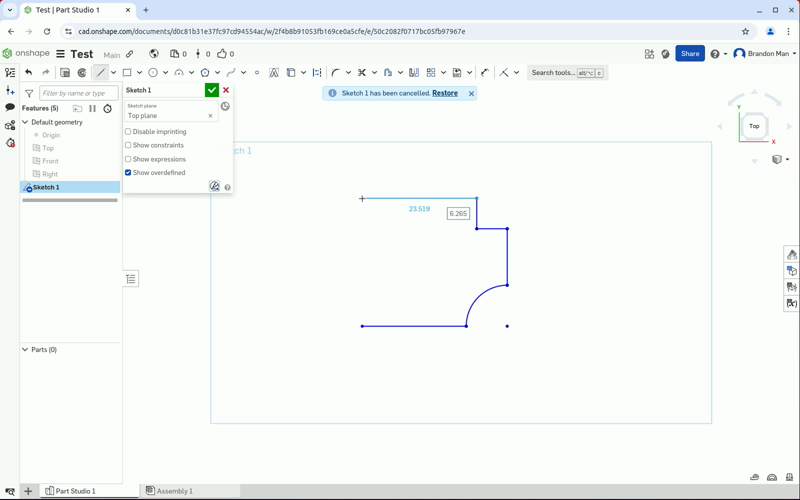
mouse_move(362, 326)
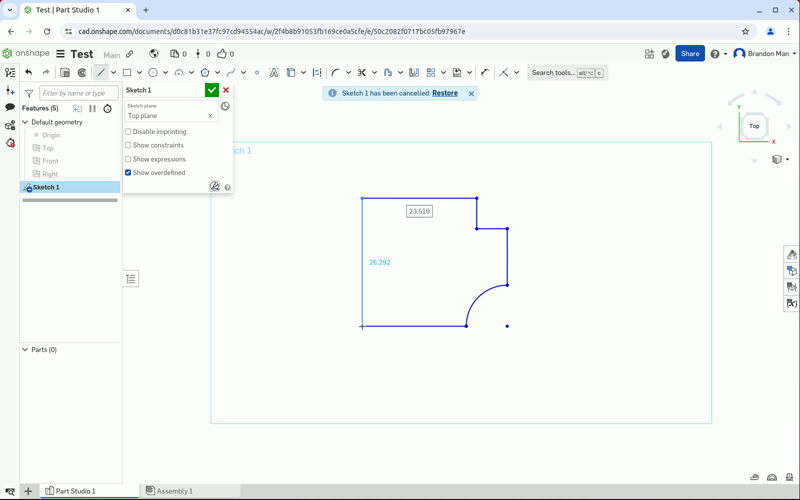
key_up(shift)
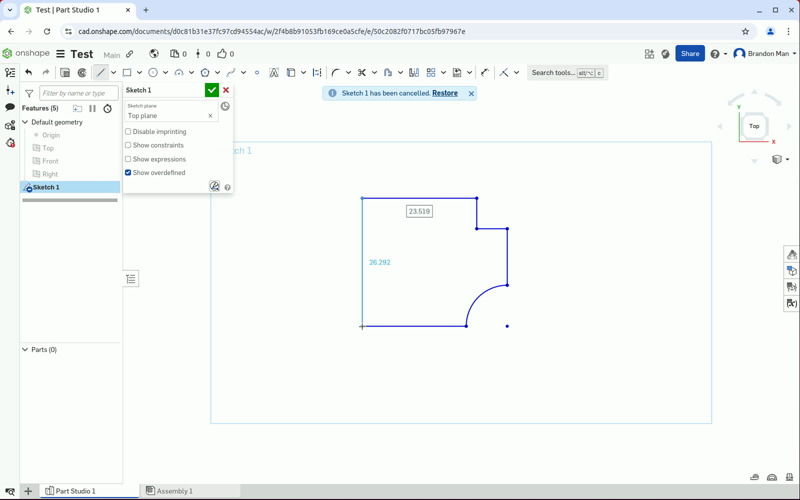
click(362, 326)
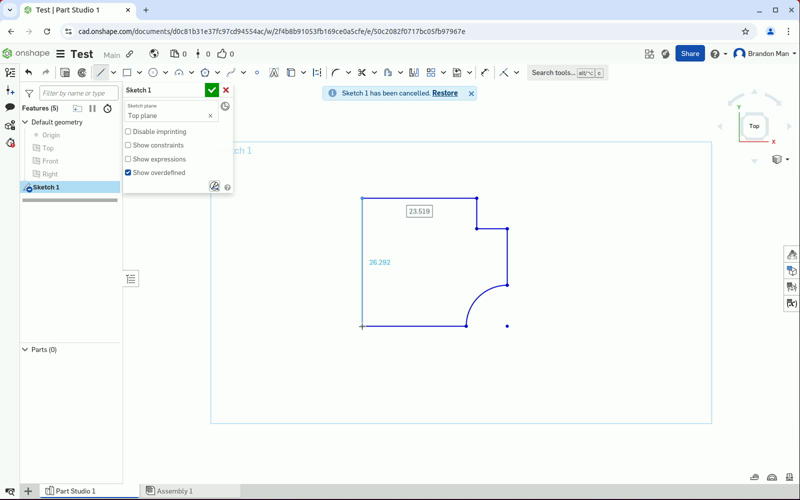
key(esc)
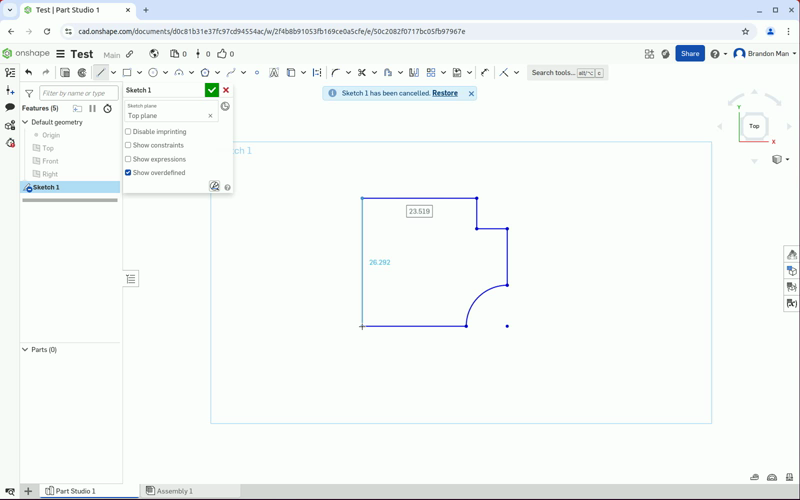
mouse_move(373, 278)
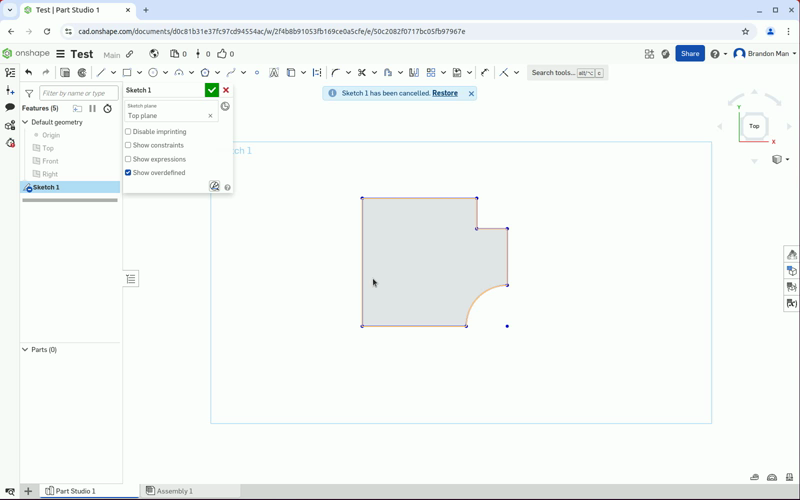
click(373, 278)
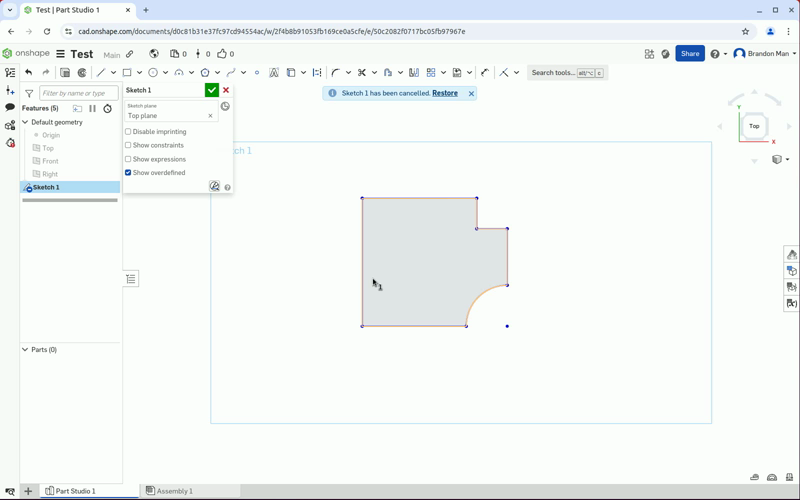
mouse_move(73, 352)
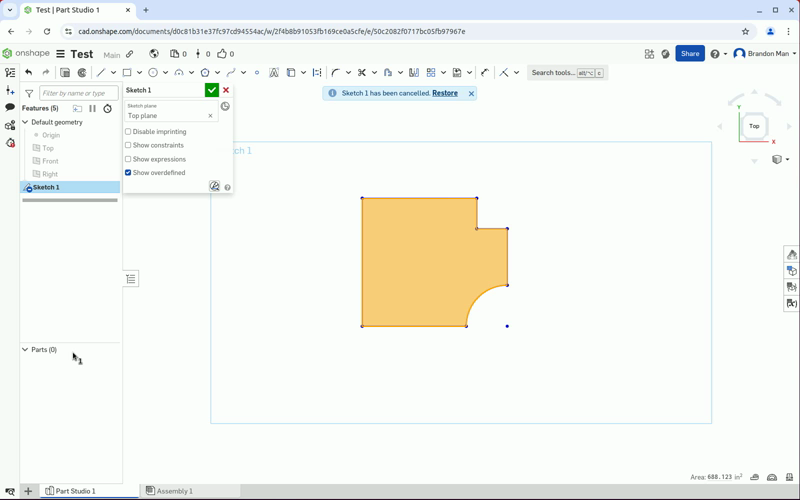
key(shift+y)
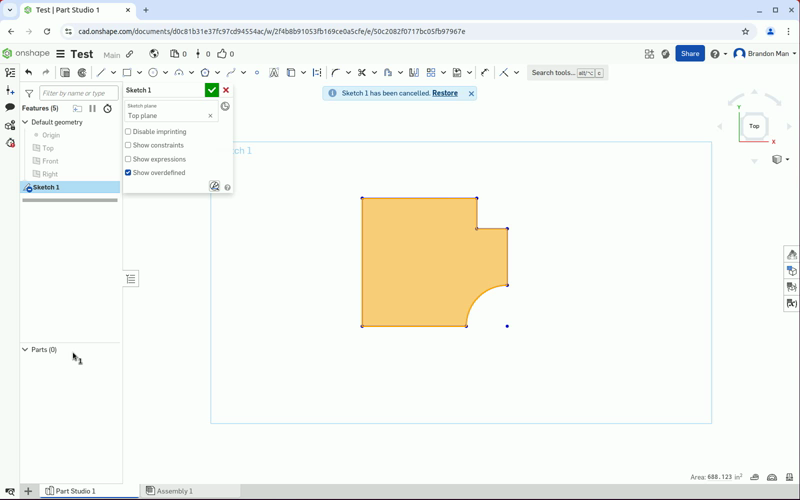
key(shift+e)
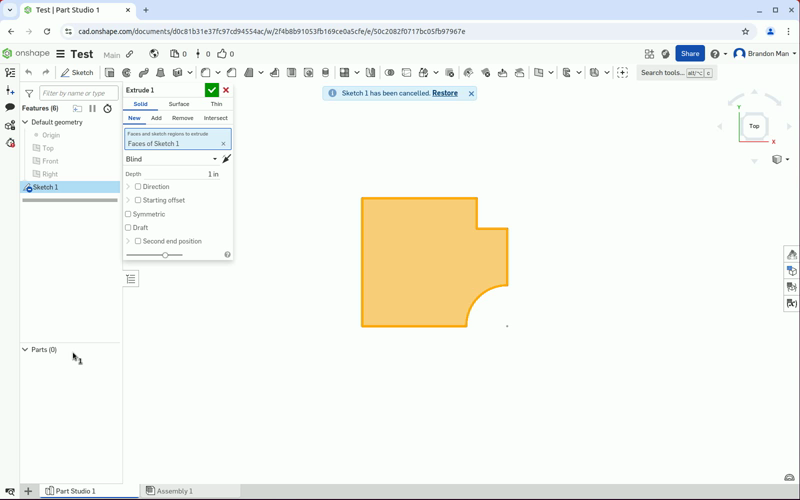
mouse_move(143, 106)
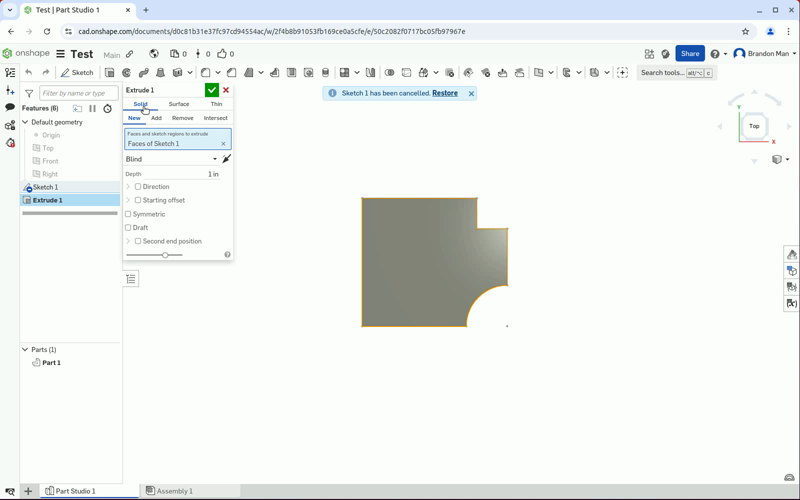
click(143, 106)
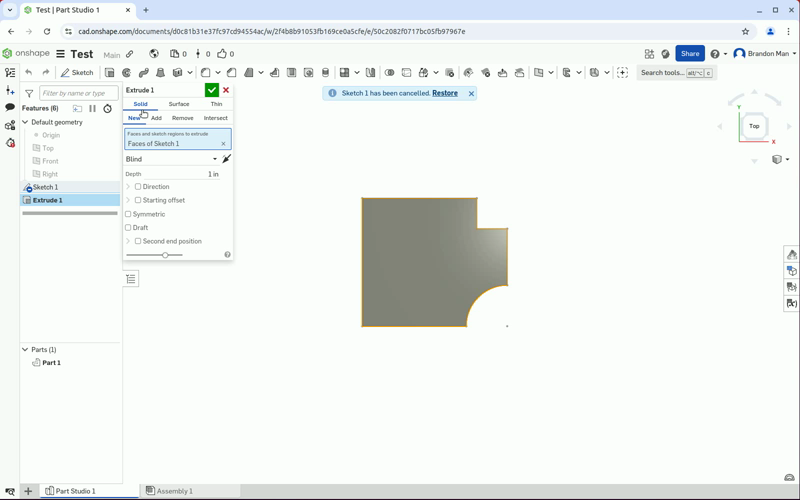
mouse_move(137, 120)
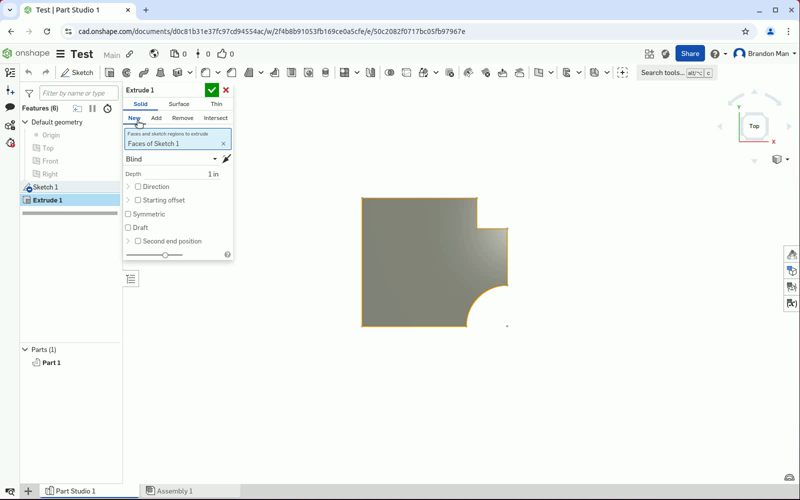
click(137, 120)
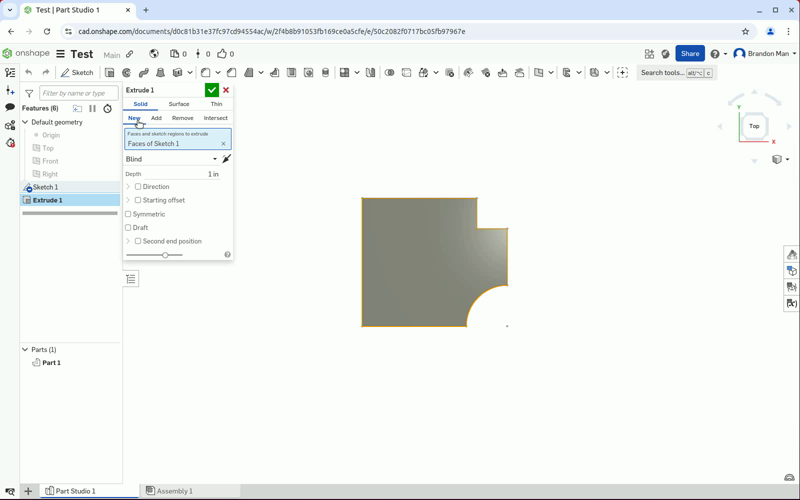
key(tab, 4)
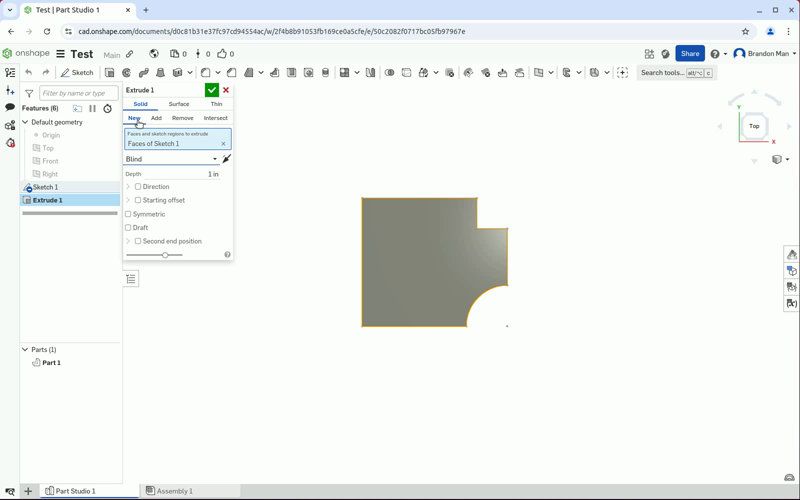
text(6.018)
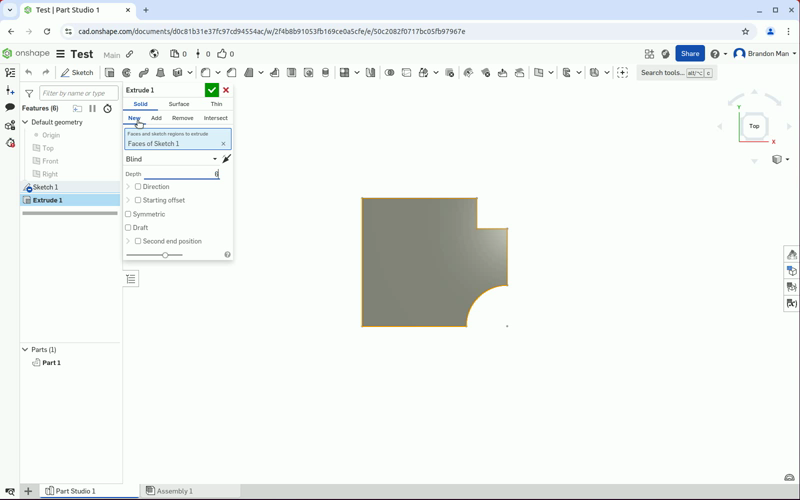
key(enter)
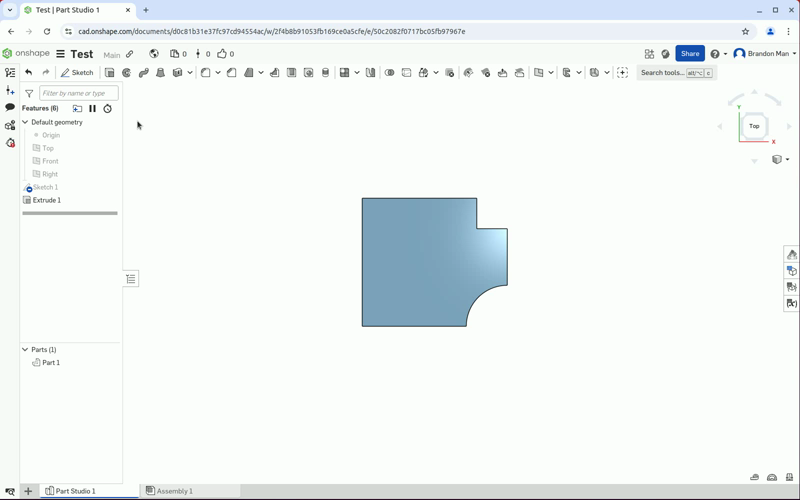
key(shift+h)
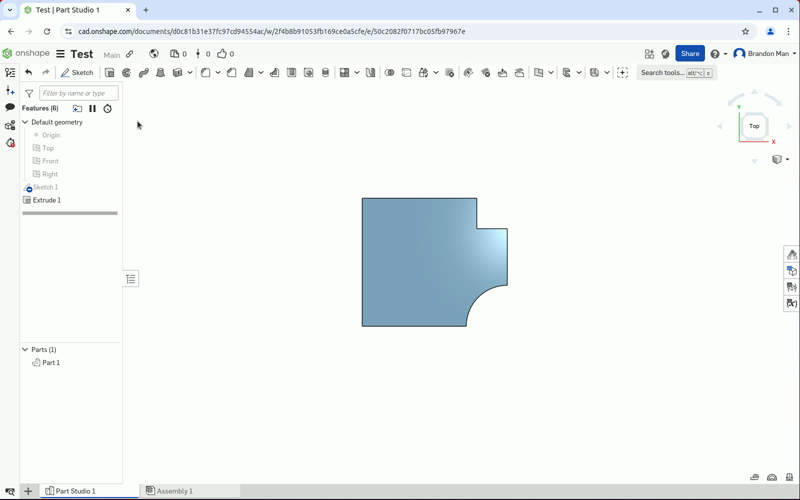
key(shift+h)
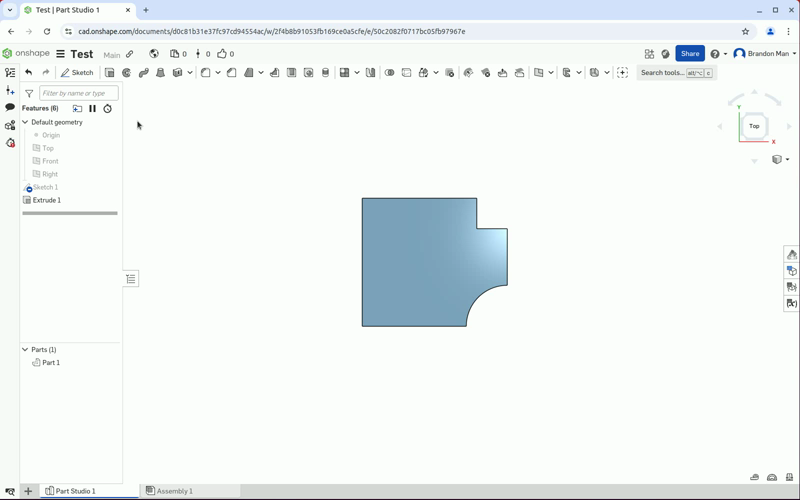
mouse_move(73, 189)
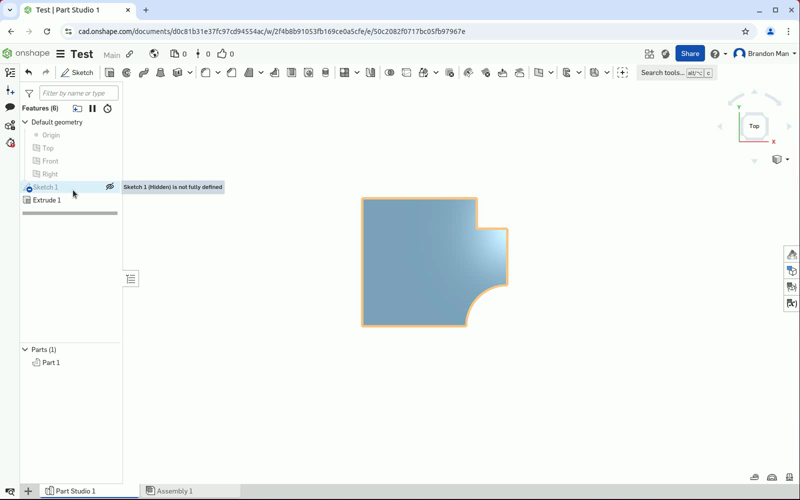
click(73, 189)
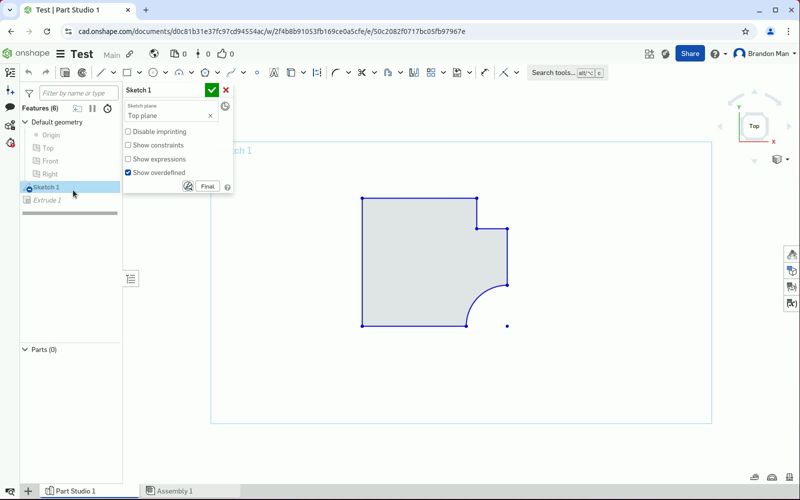
mouse_move(229, 92)
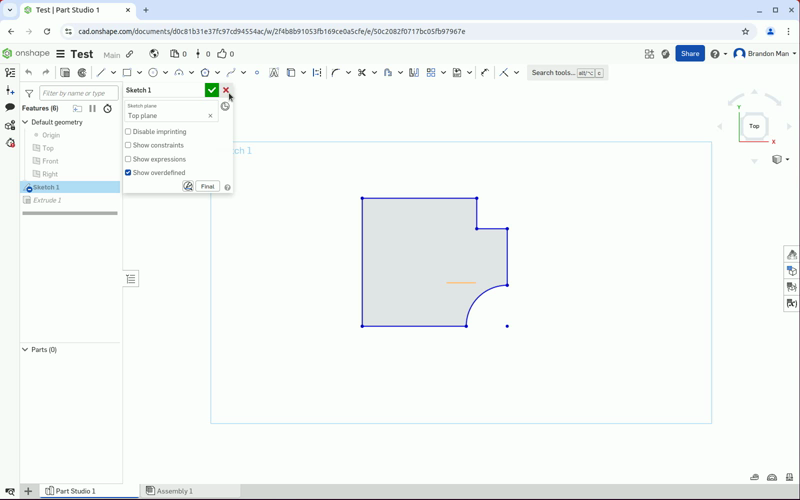
click(229, 92)
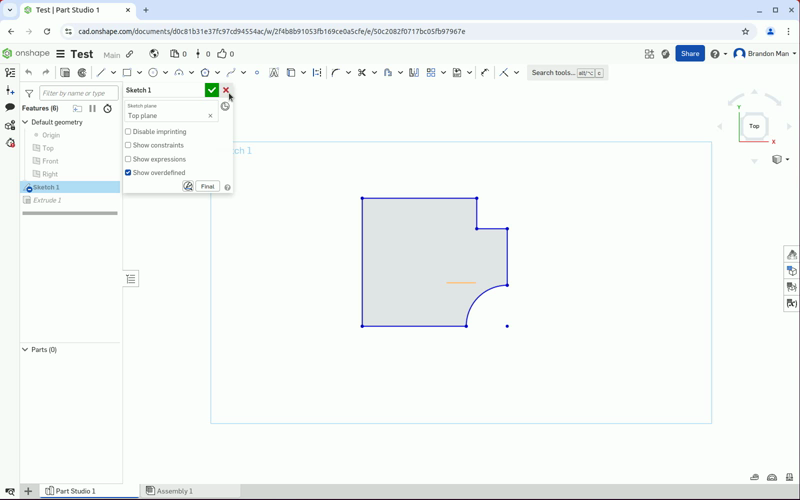
key(shift+s)
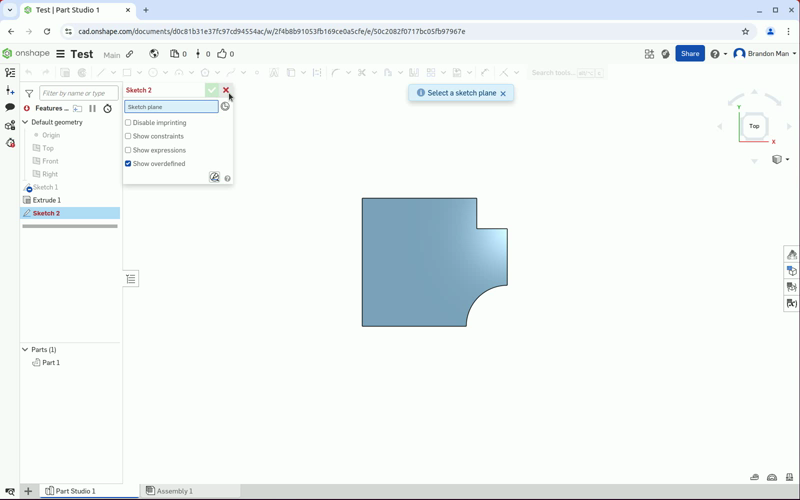
mouse_move(73, 150)
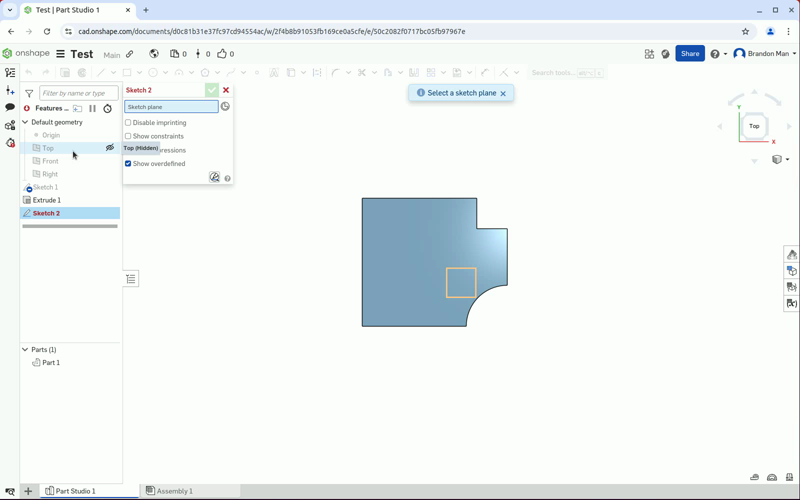
click(73, 150)
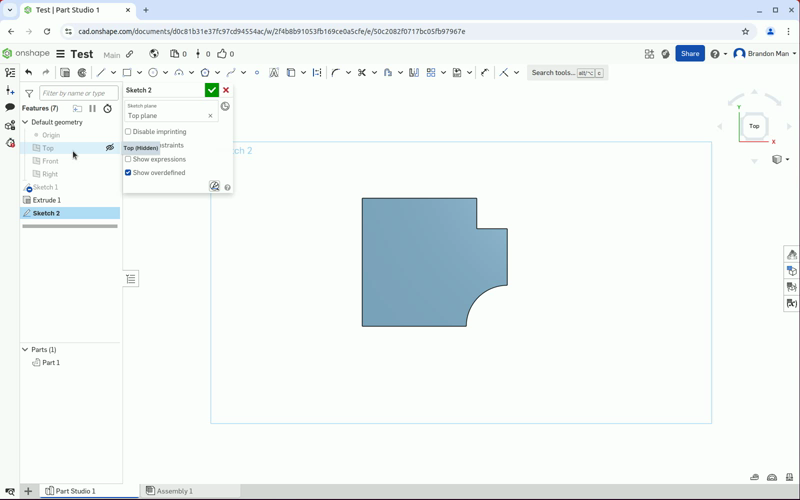
mouse_move(73, 352)
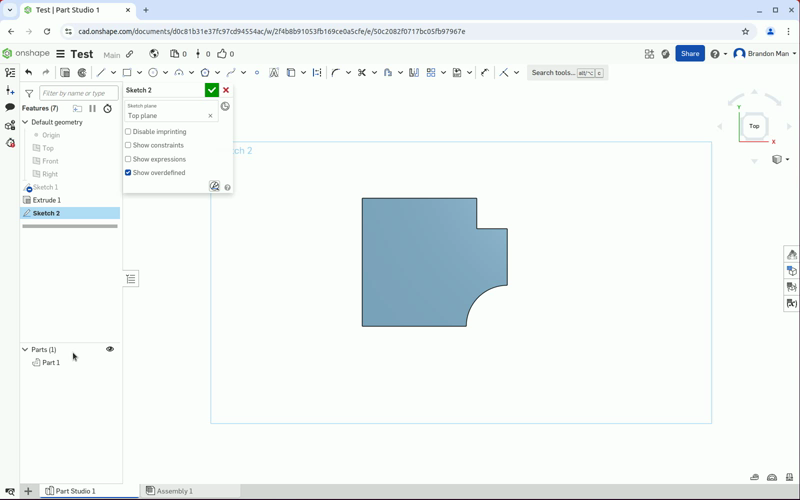
key(y)
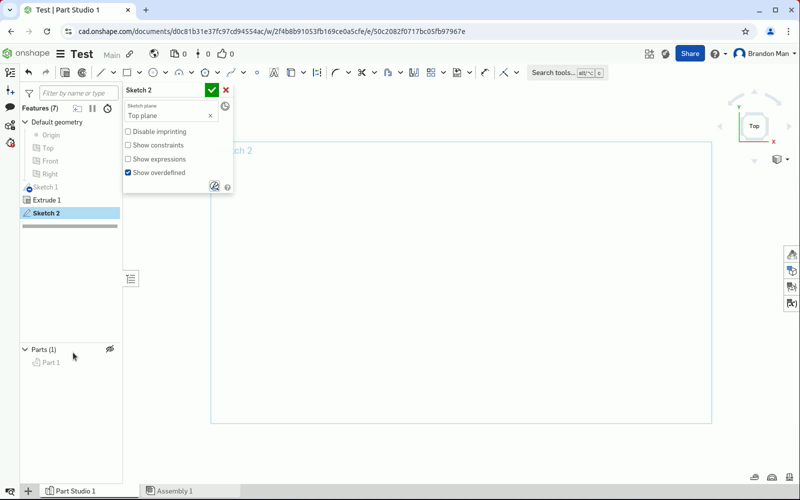
key(l)
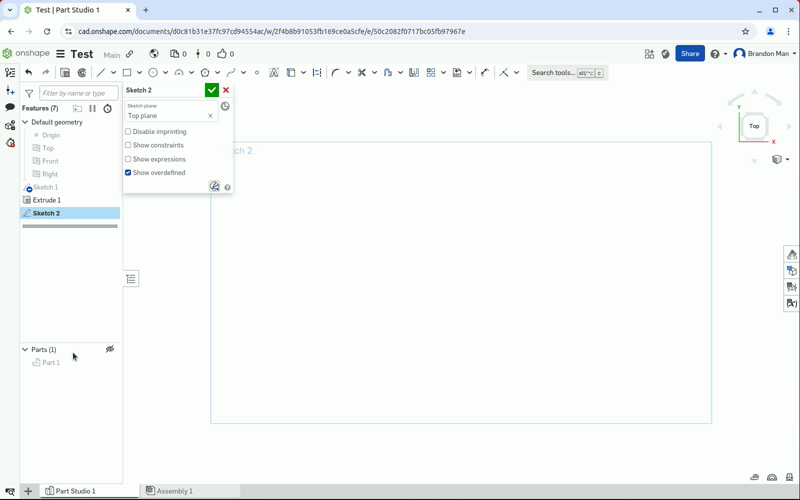
key_down(shift)
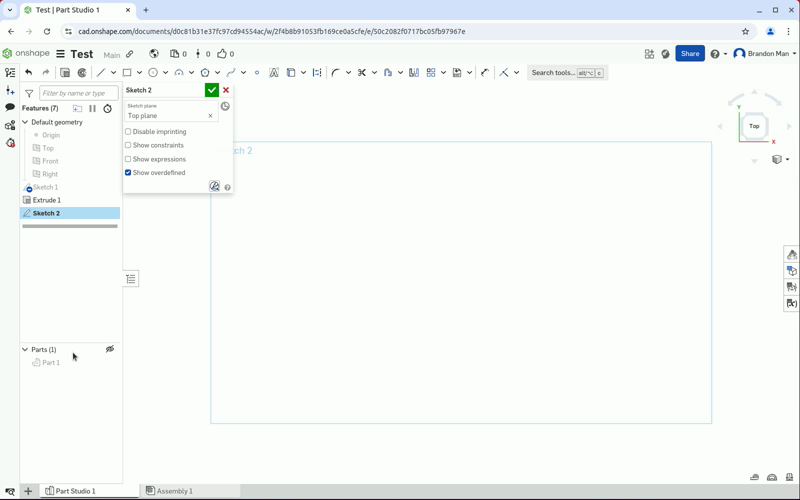
mouse_move(465, 326)
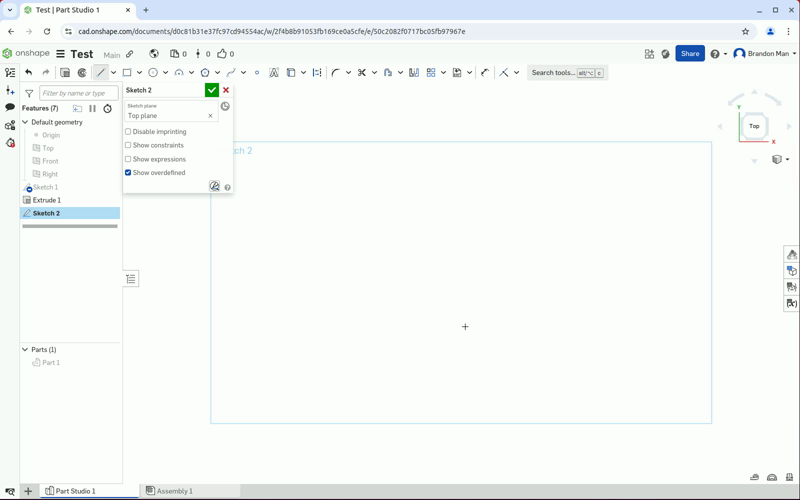
click(465, 326)
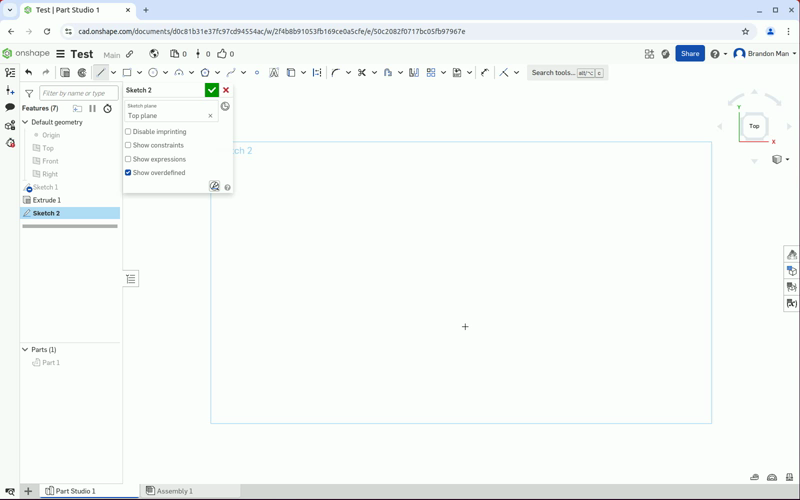
key_up(shift)
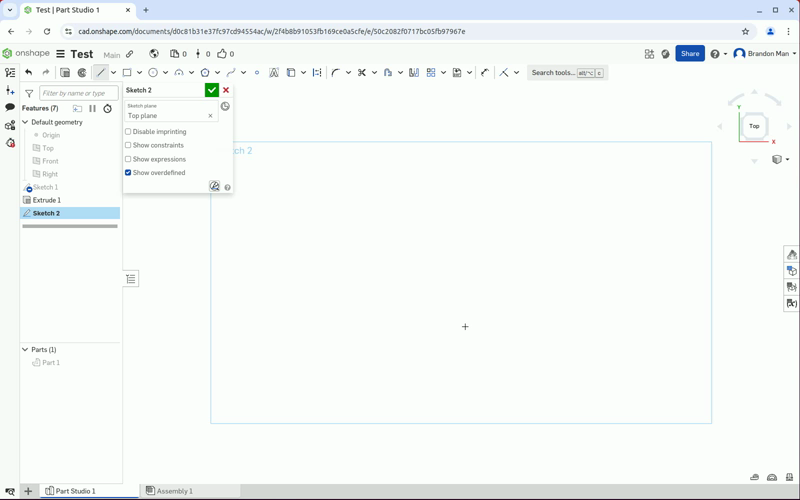
key_down(shift)
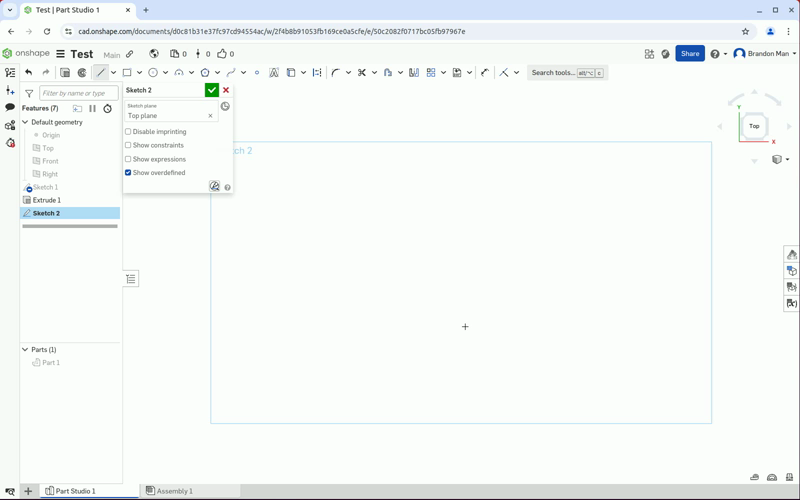
mouse_move(495, 326)
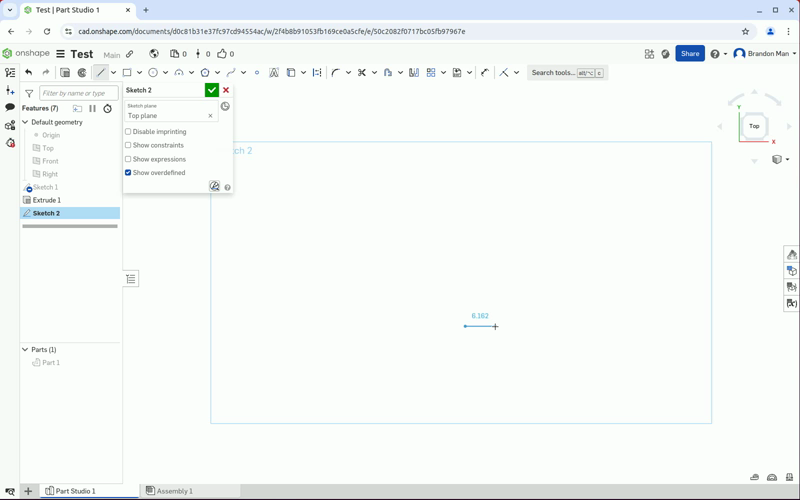
mouse_move(507, 326)
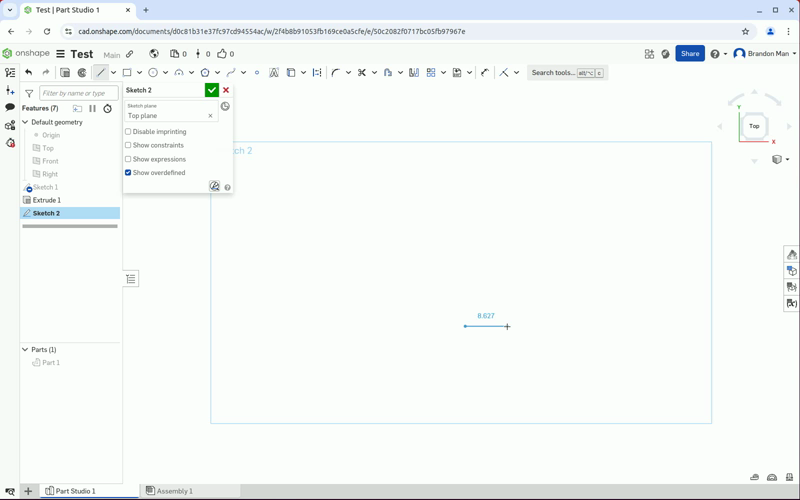
click(507, 326)
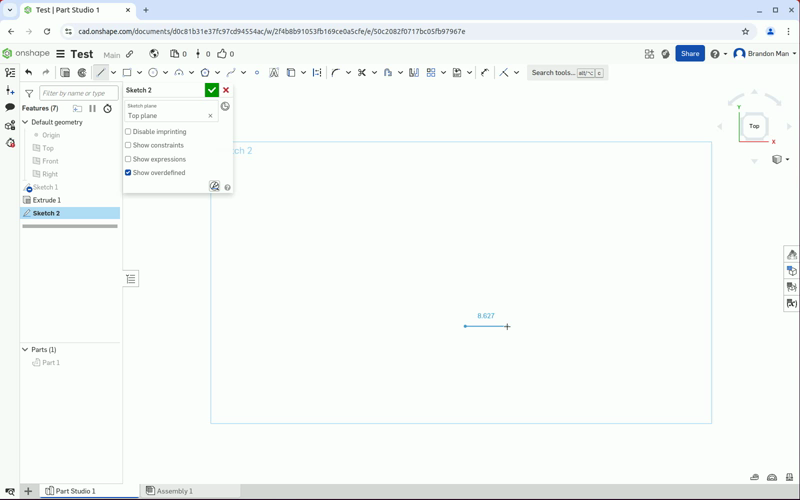
key_up(shift)
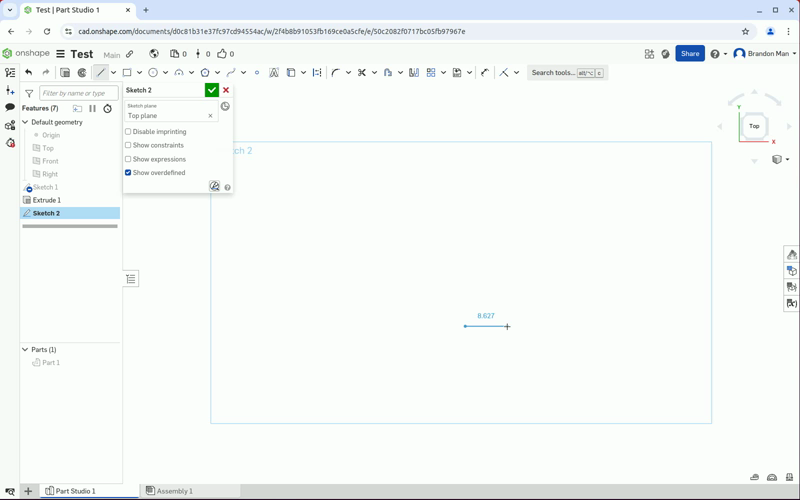
key_down(shift)
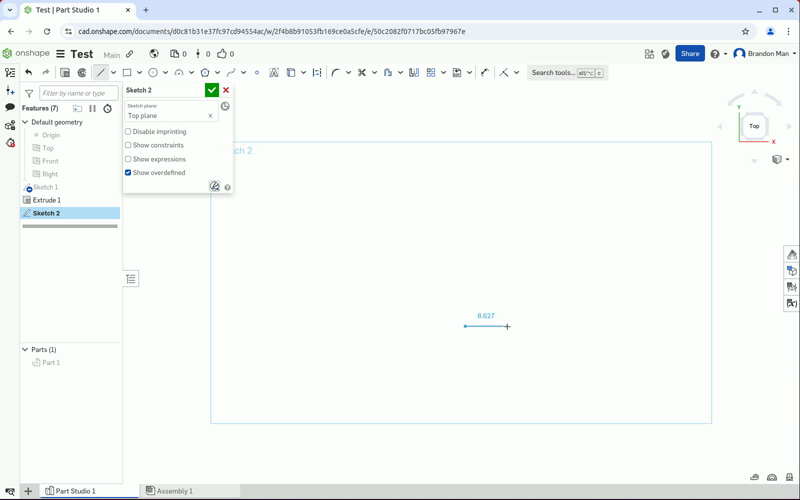
mouse_move(537, 326)
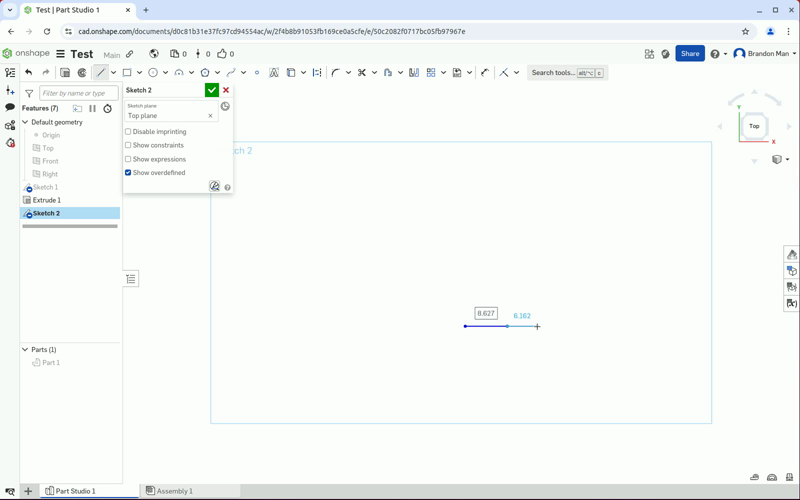
mouse_move(507, 284)
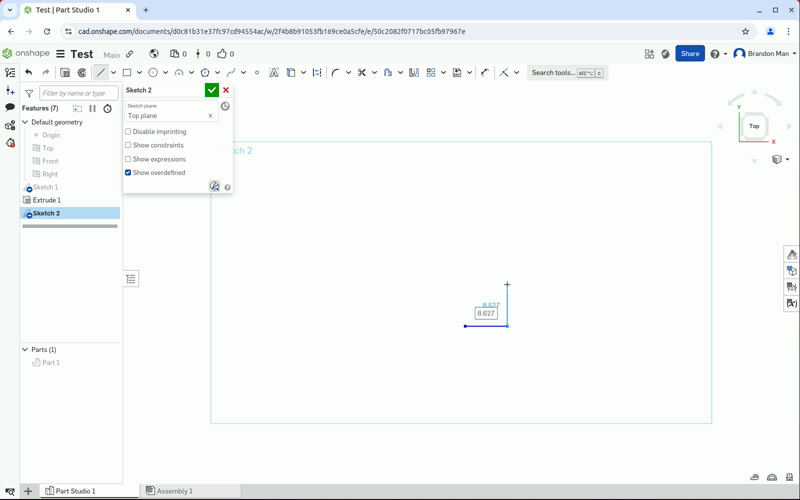
click(507, 284)
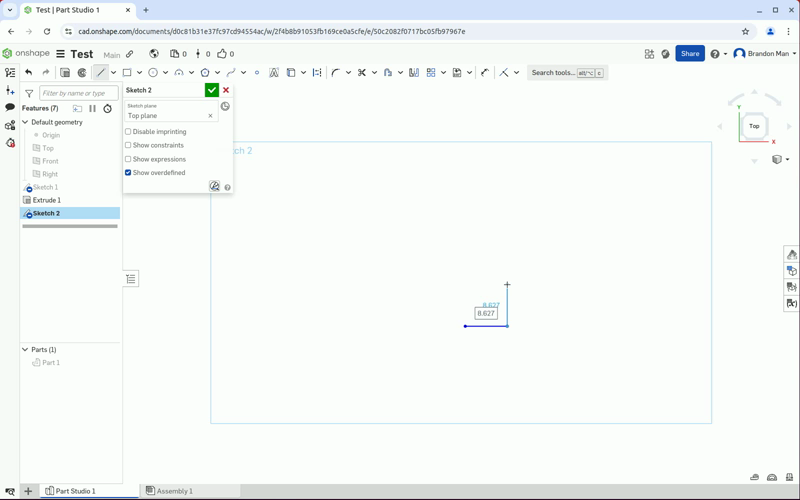
key_up(shift)
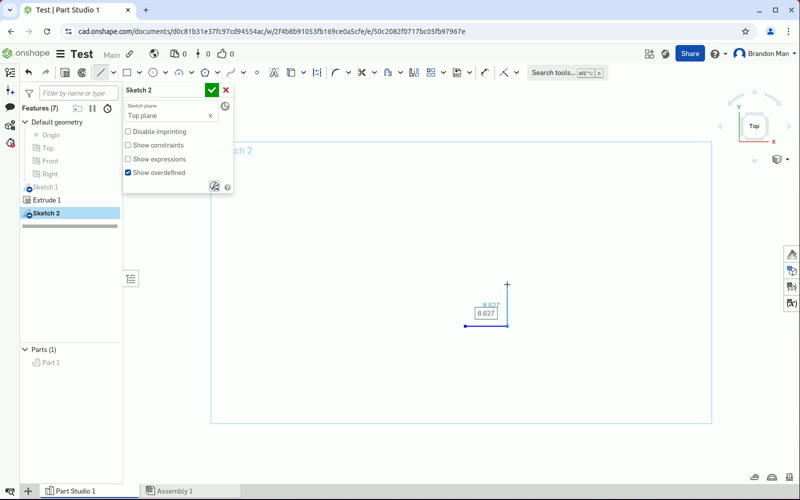
key(esc)
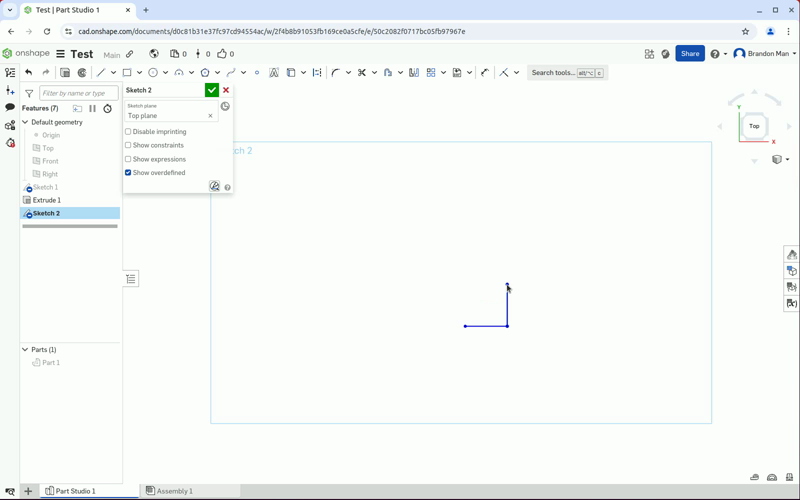
key(a)
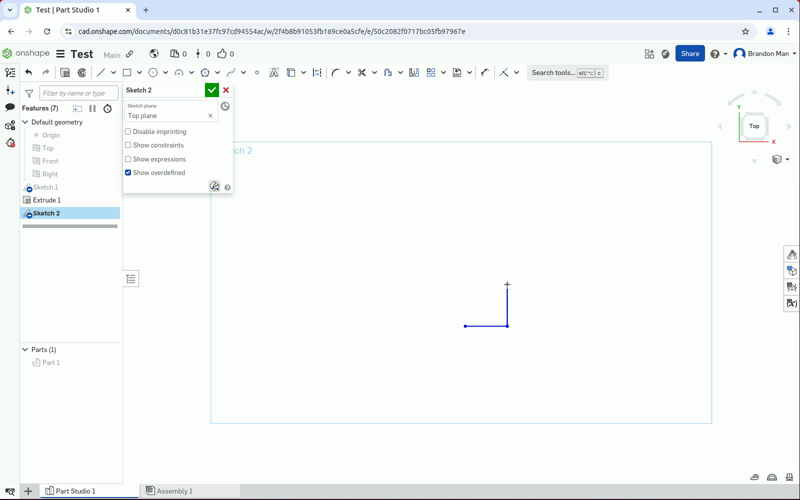
mouse_move(507, 284)
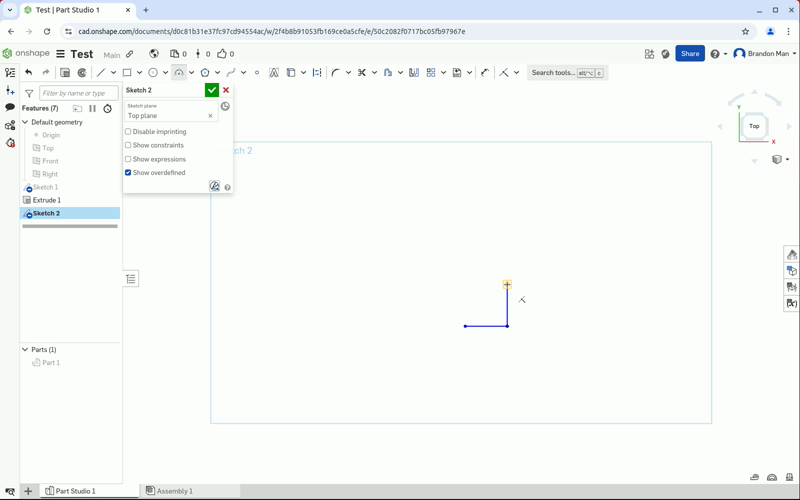
click(507, 284)
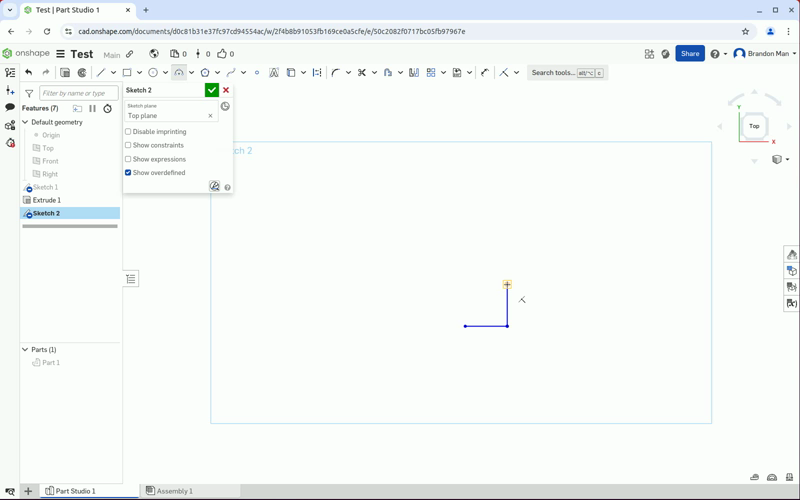
mouse_move(465, 326)
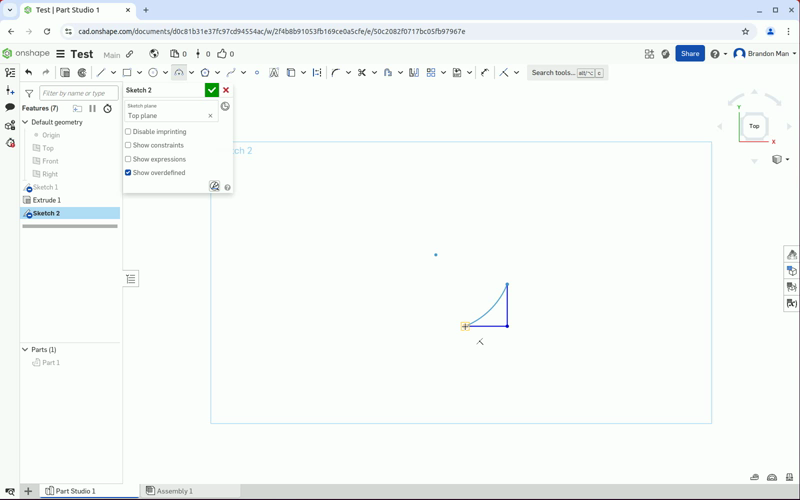
click(465, 326)
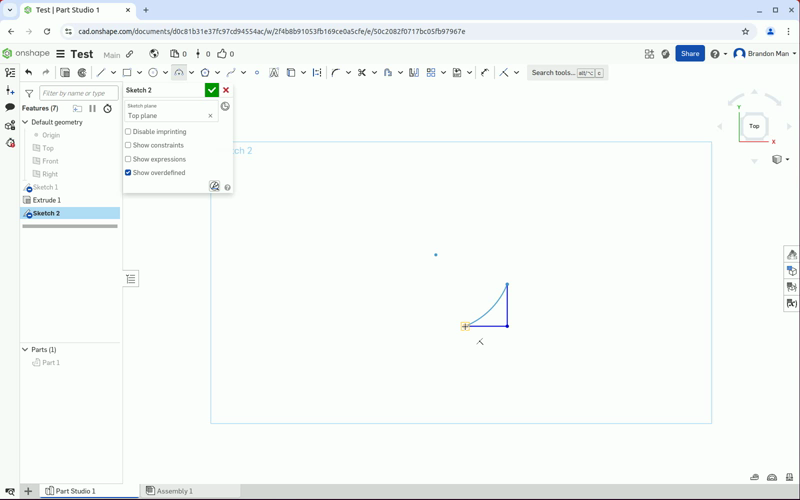
key_down(shift)
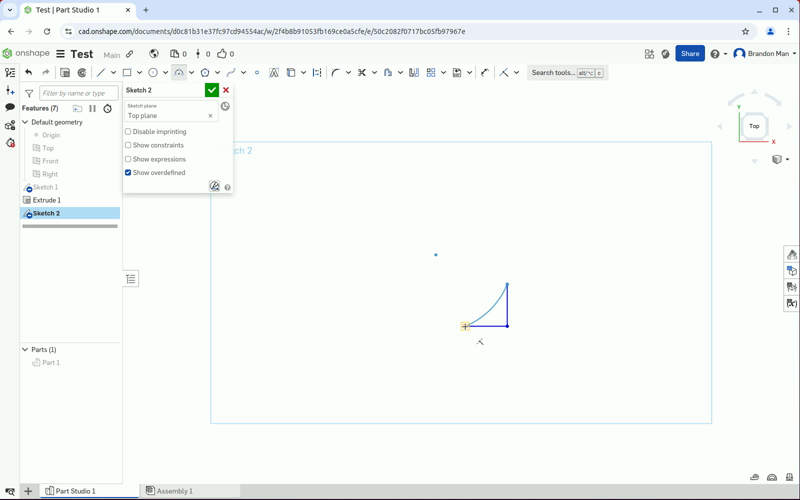
mouse_move(477, 296)
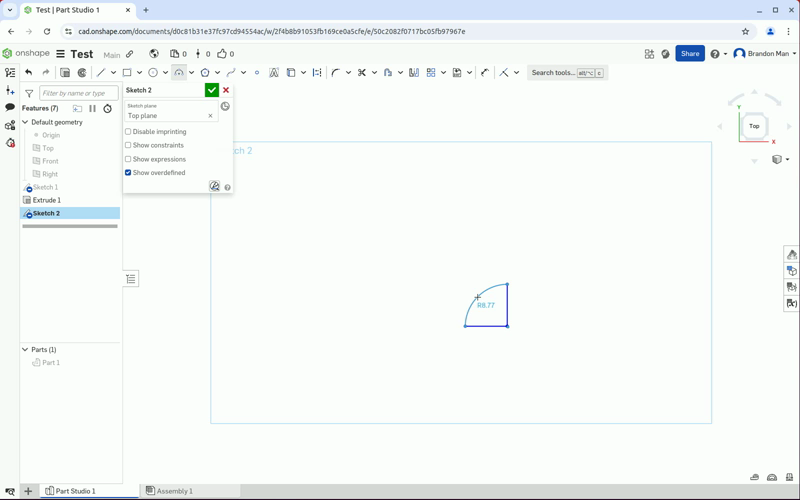
click(477, 296)
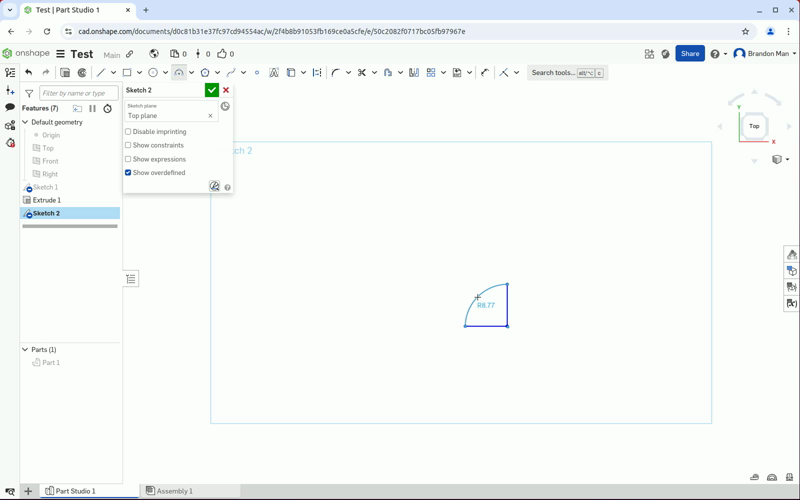
key_up(shift)
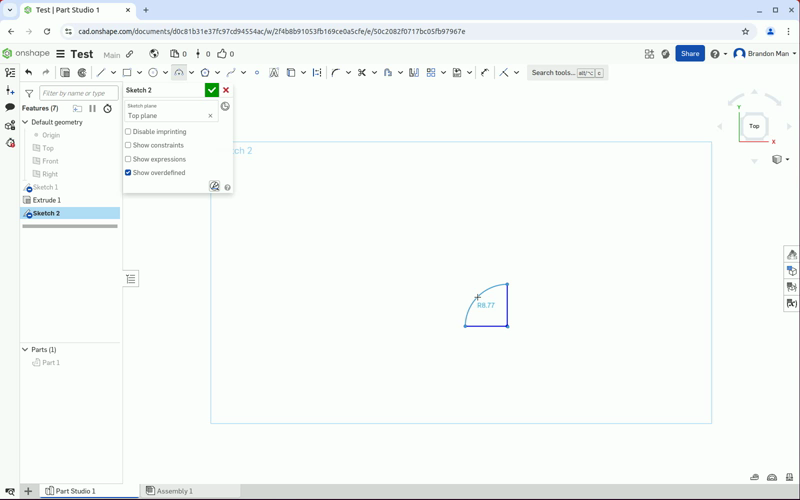
key(esc)
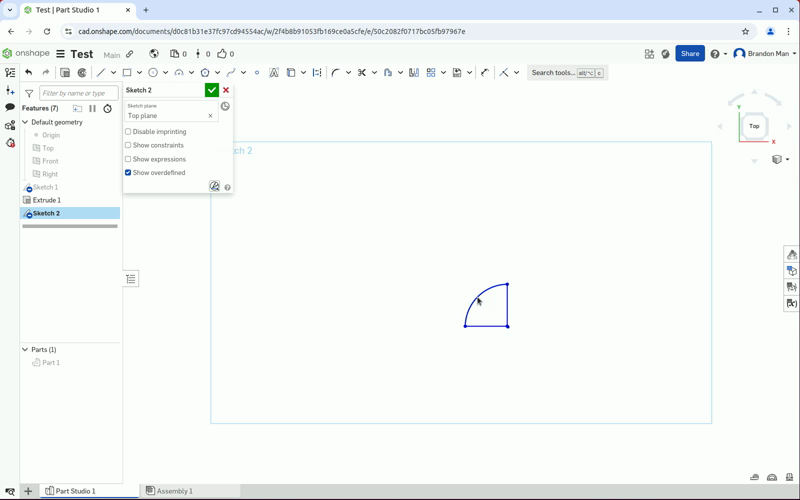
mouse_move(493, 324)
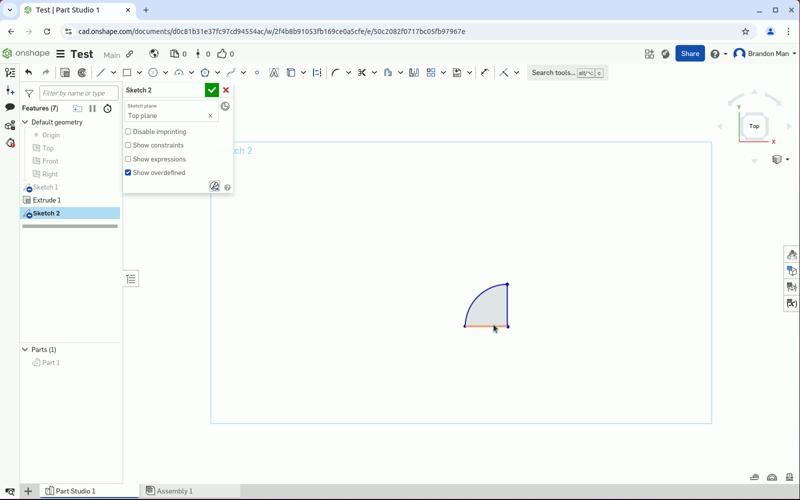
scroll(6)
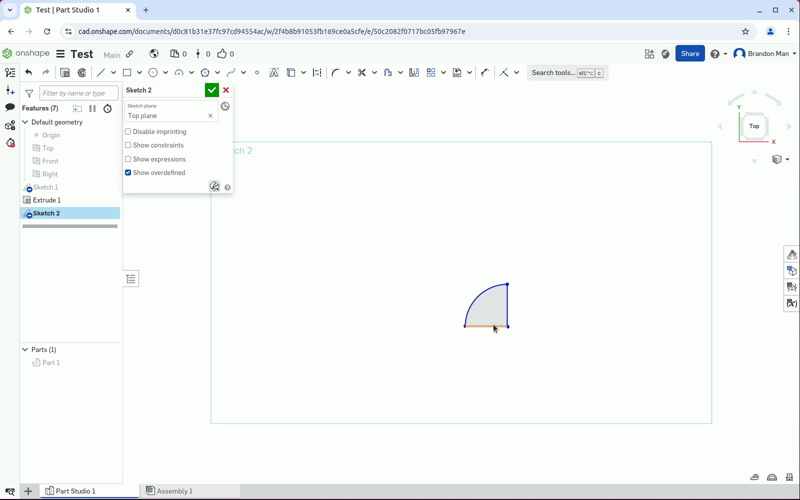
scroll(6)
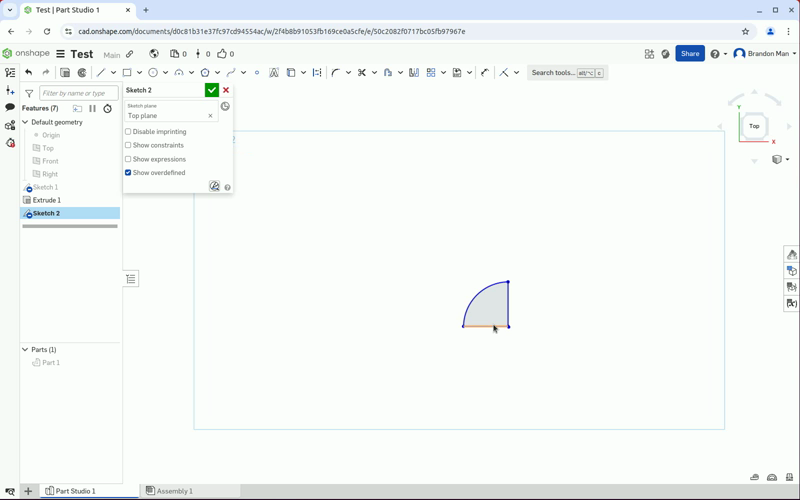
scroll(6)
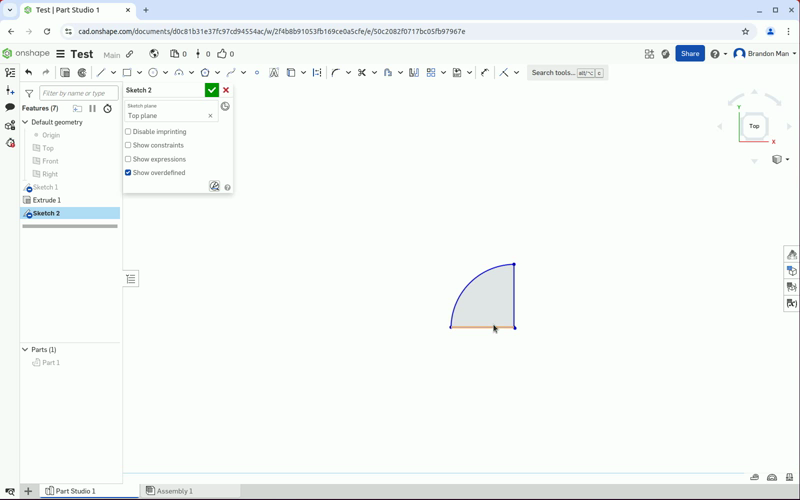
scroll(6)
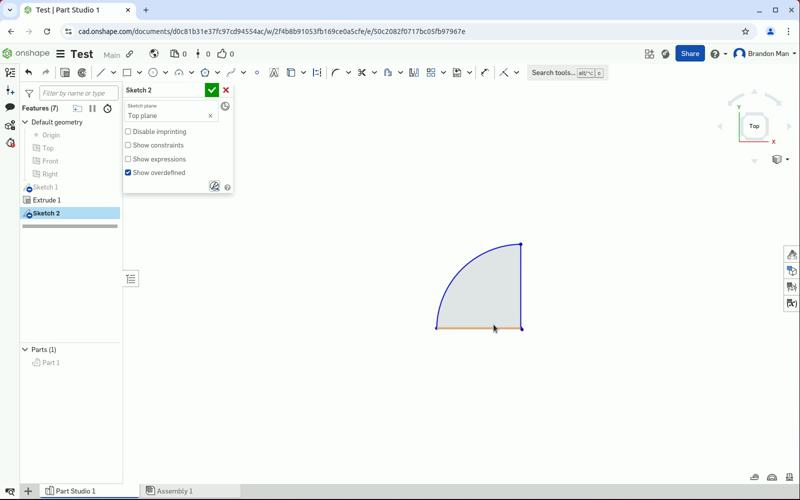
scroll(6)
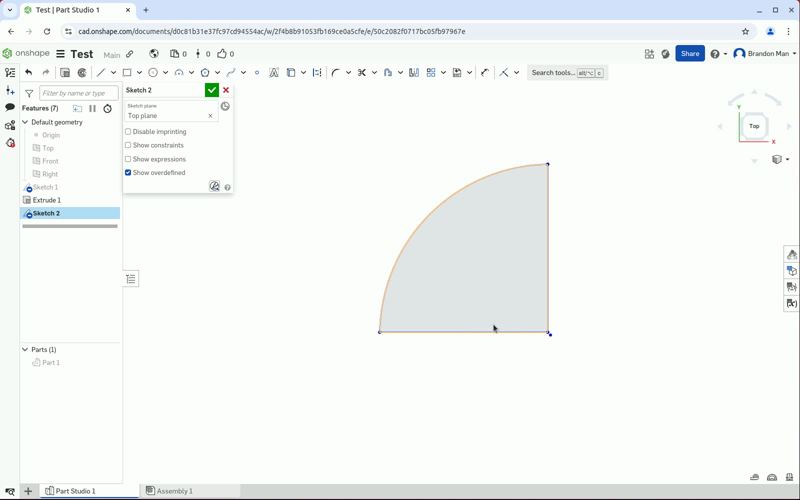
scroll(6)
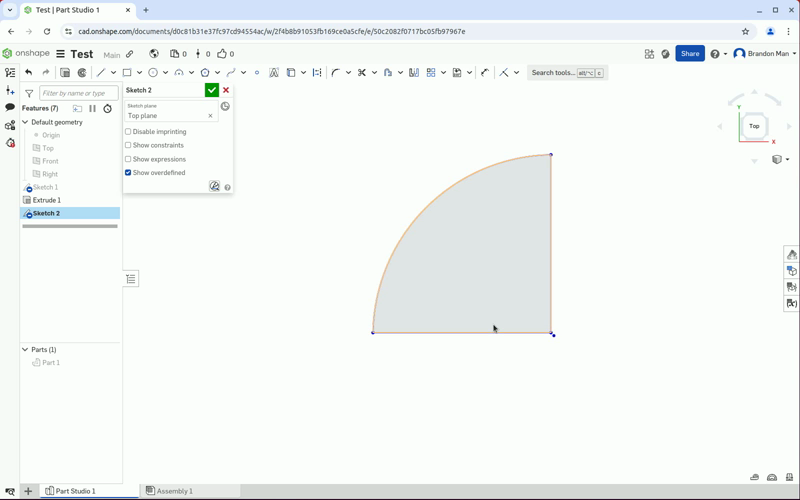
scroll(6)
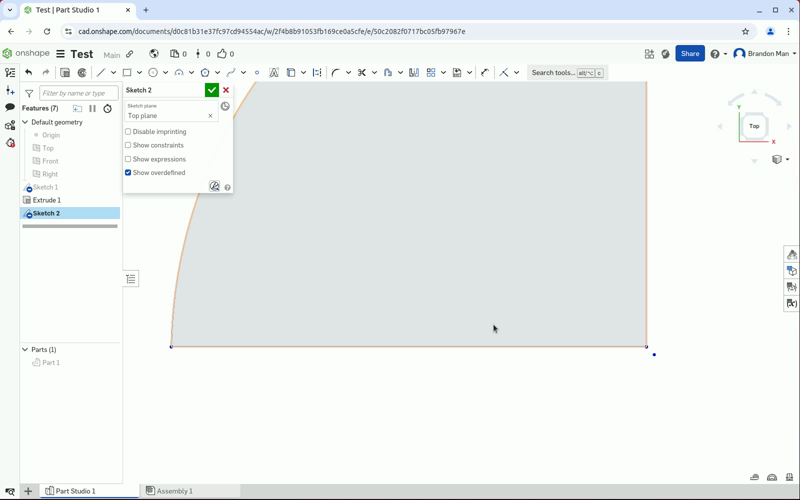
click(493, 324)
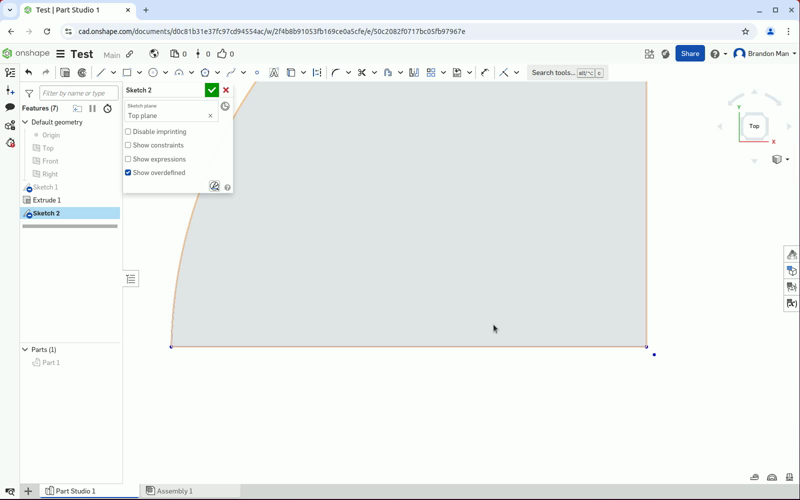
scroll(-6)
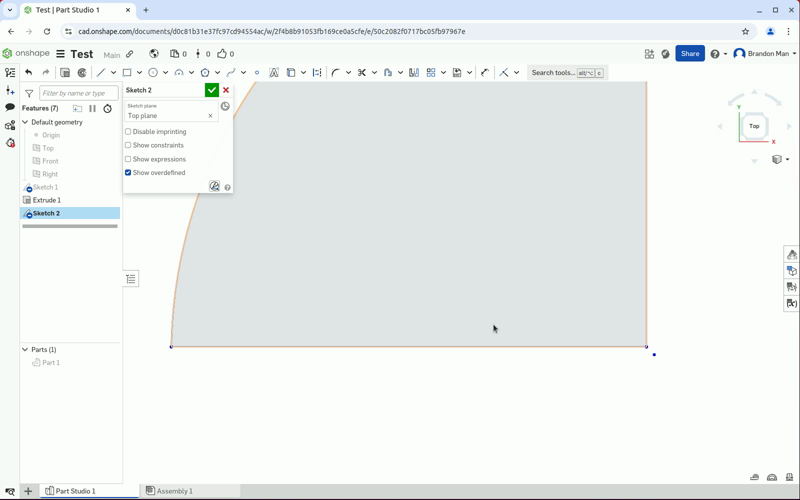
scroll(-6)
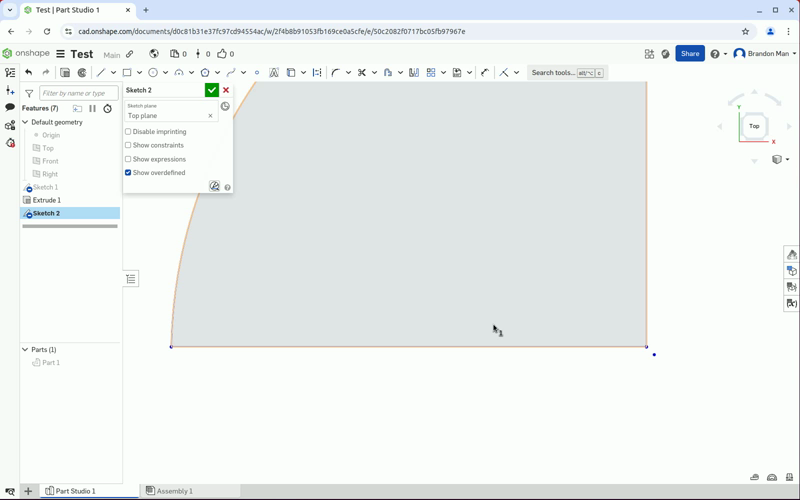
scroll(-6)
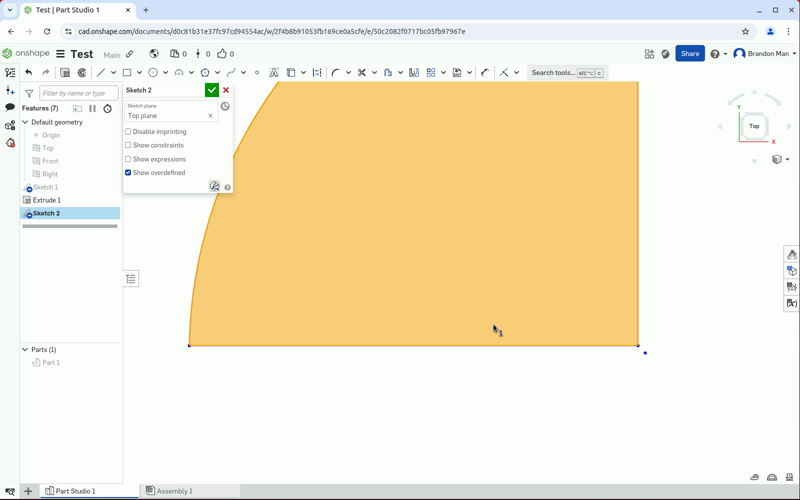
scroll(-6)
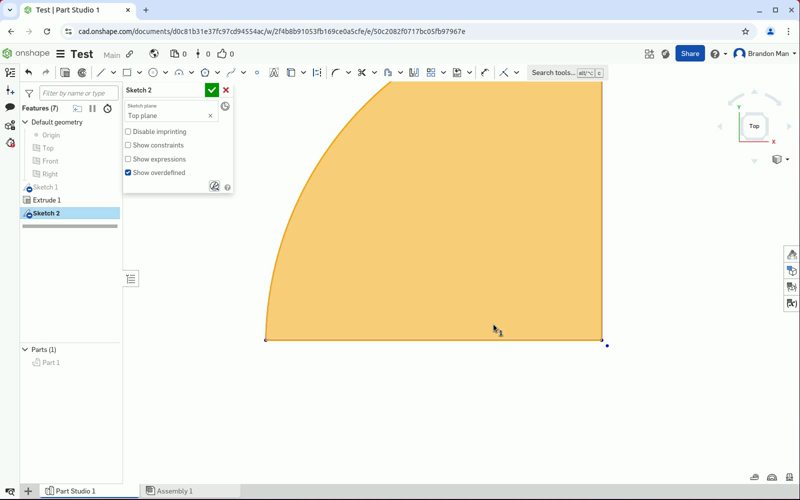
scroll(-6)
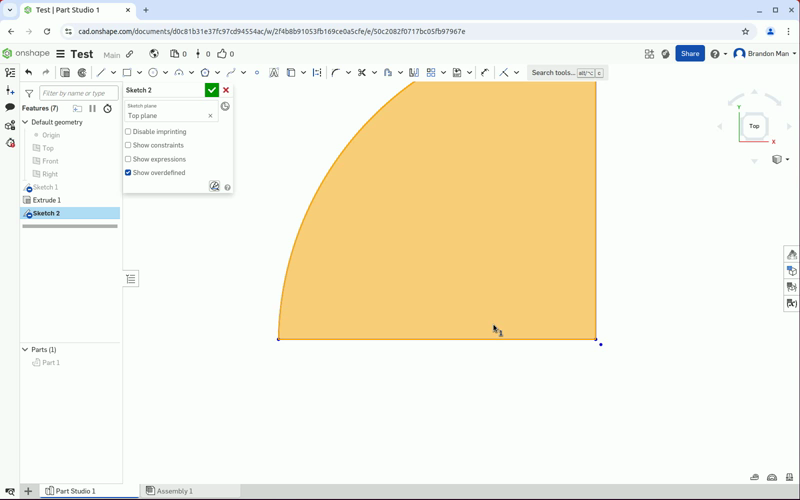
scroll(-6)
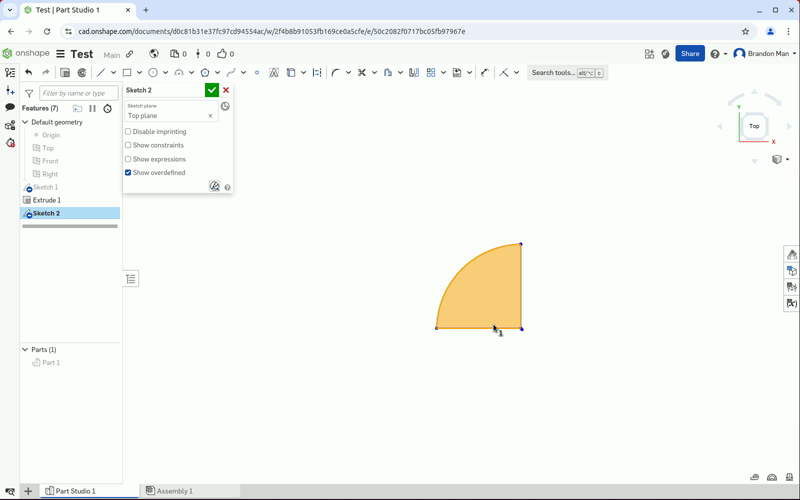
scroll(-6)
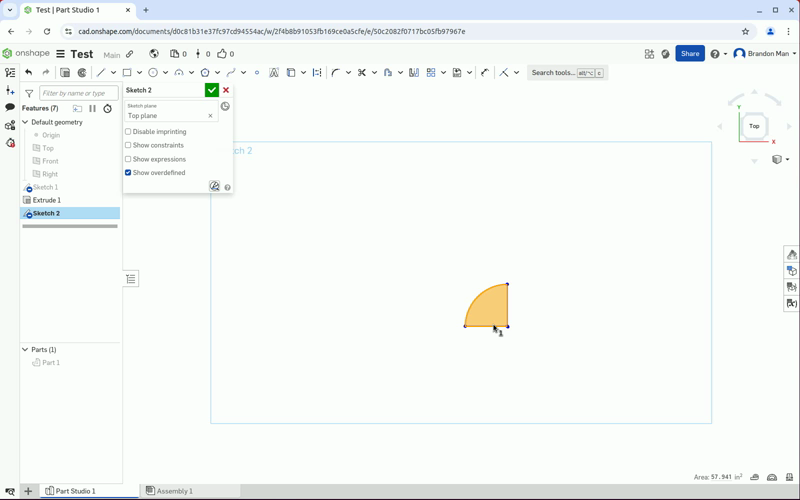
mouse_move(73, 352)
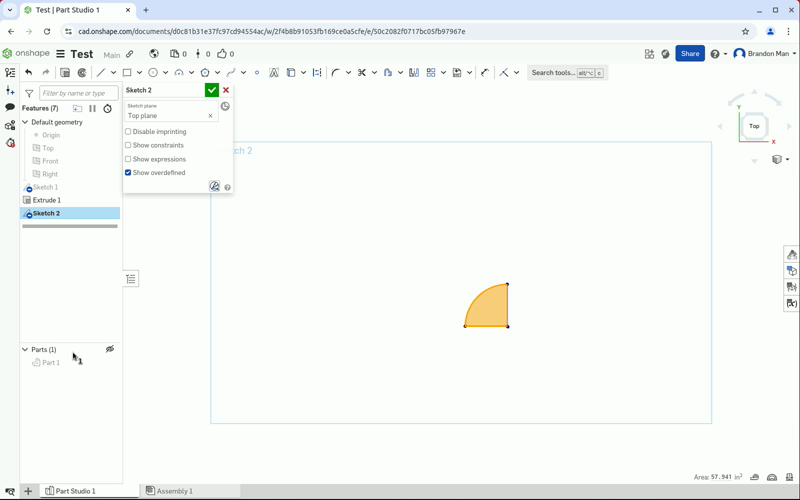
key(shift+y)
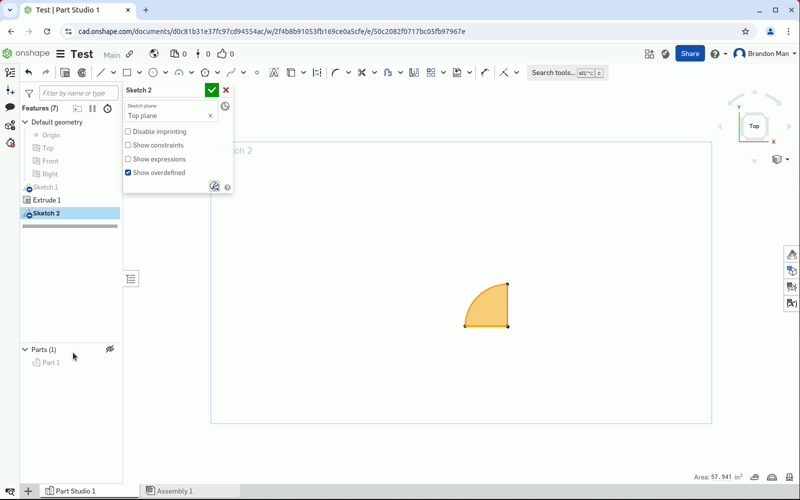
key(shift+e)
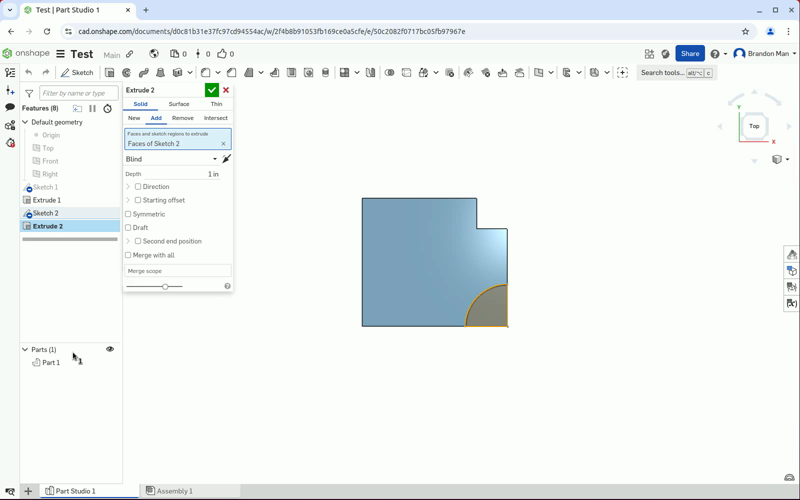
mouse_move(143, 106)
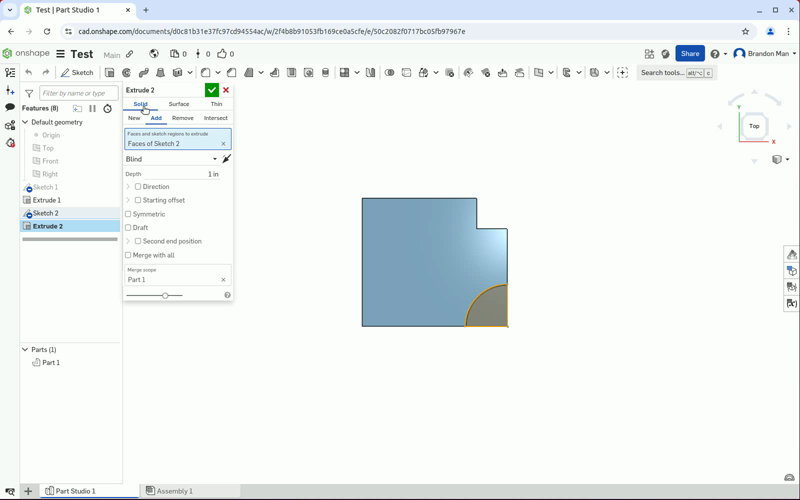
click(143, 106)
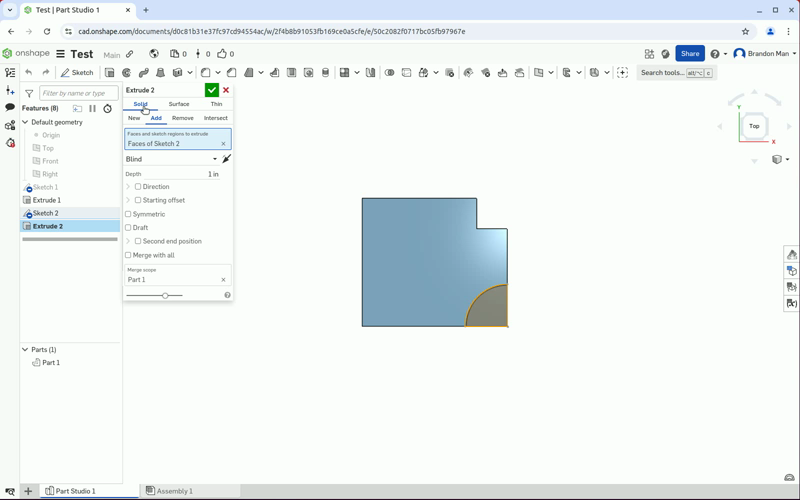
mouse_move(137, 120)
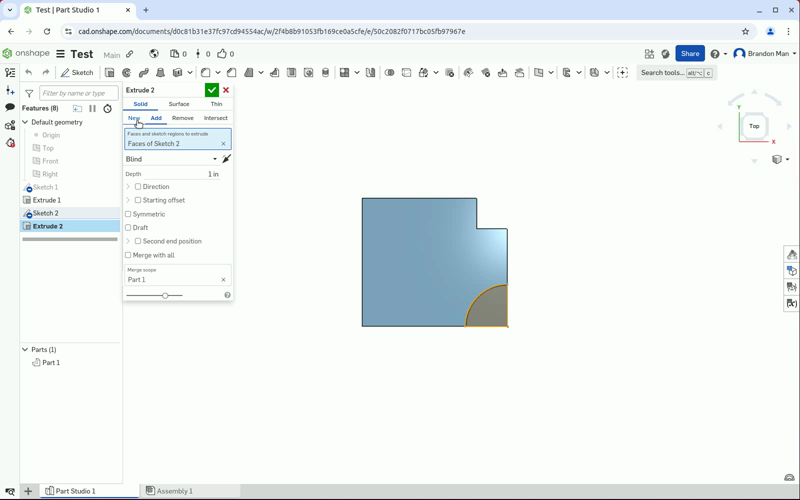
click(137, 120)
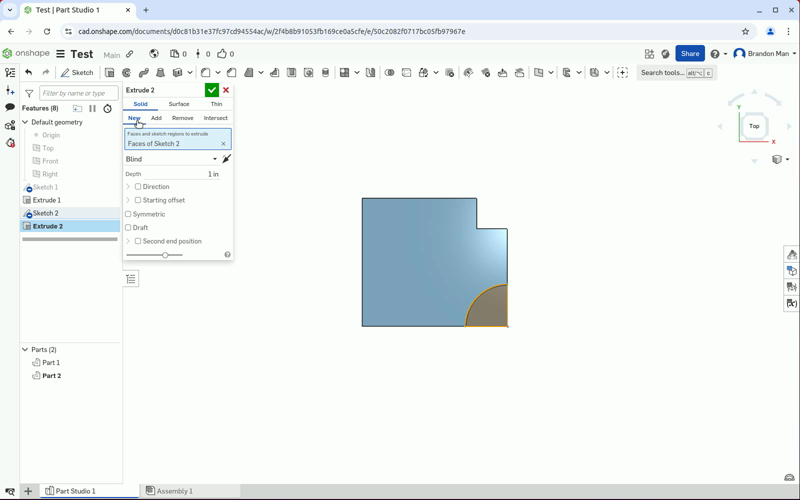
key(tab, 4)
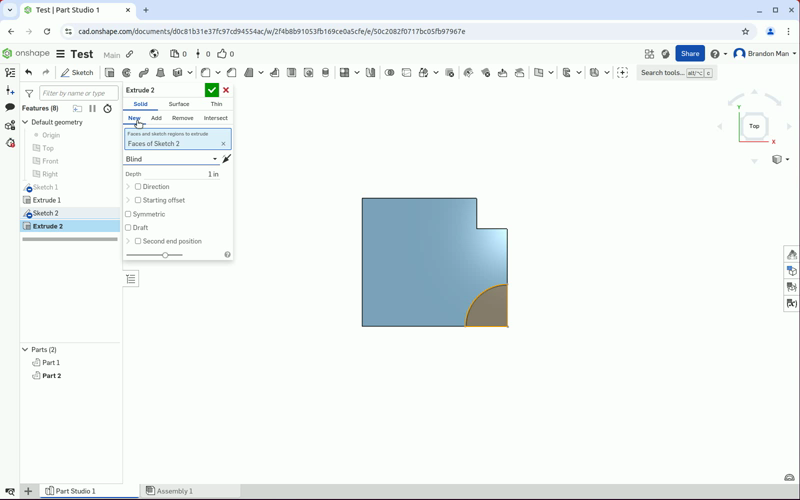
text(6.018)
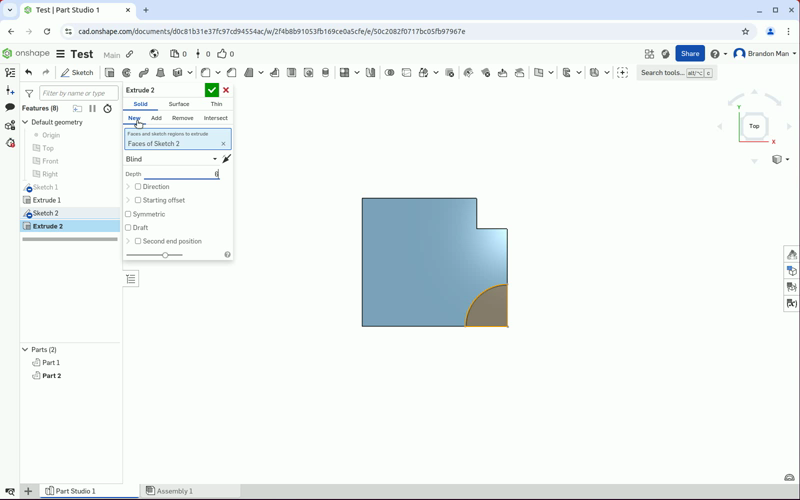
key(enter)
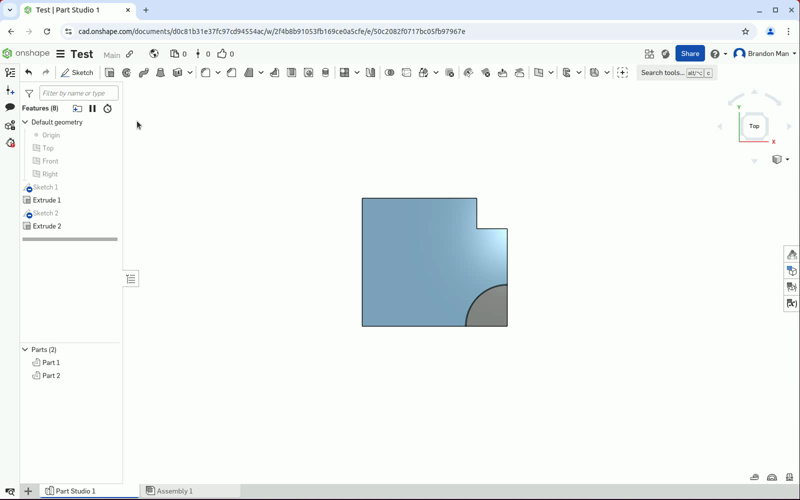
key(shift+h)
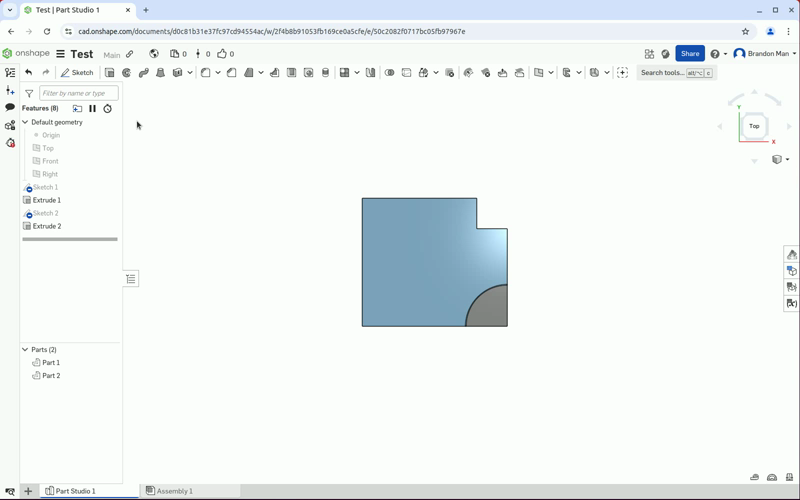
key(shift+h)
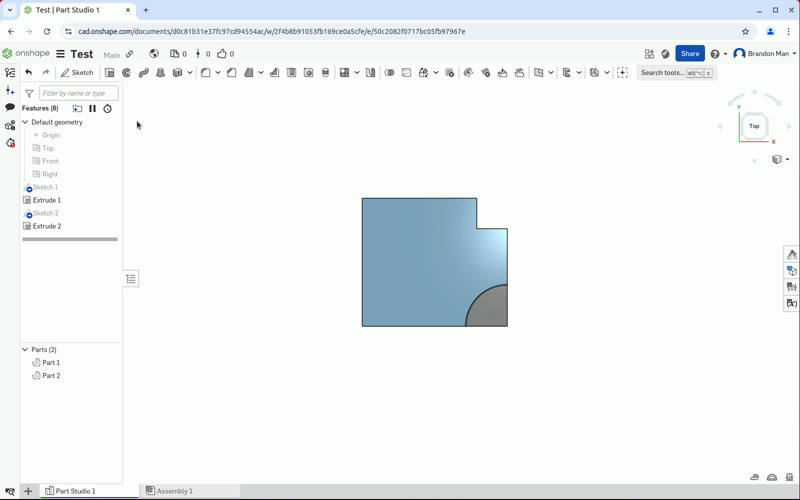
mouse_move(73, 189)
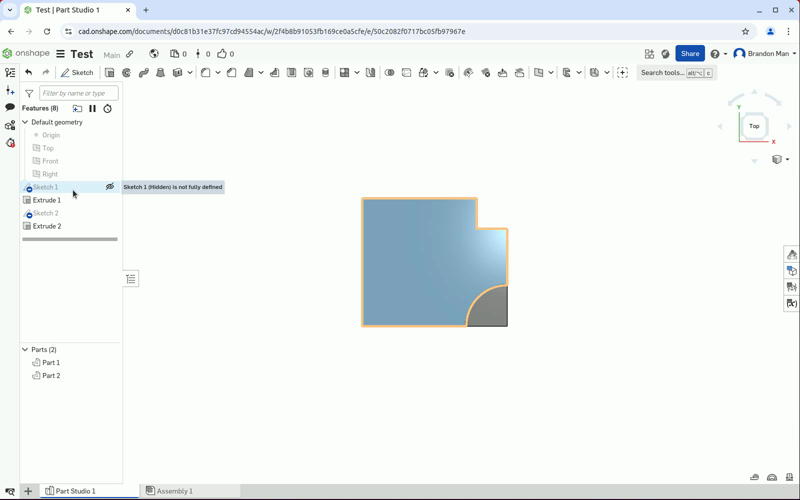
click(73, 189)
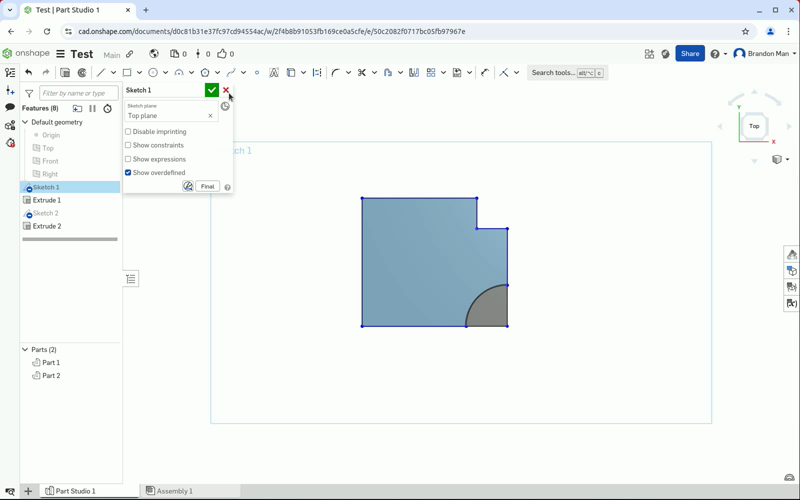
mouse_move(229, 92)
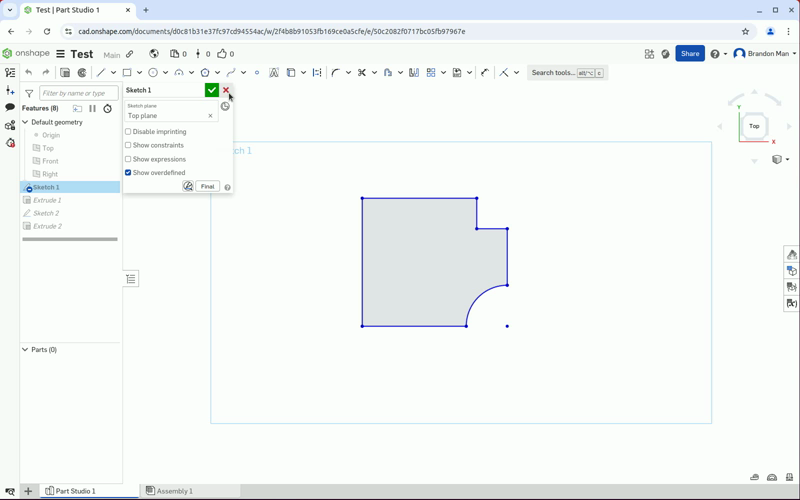
click(229, 92)
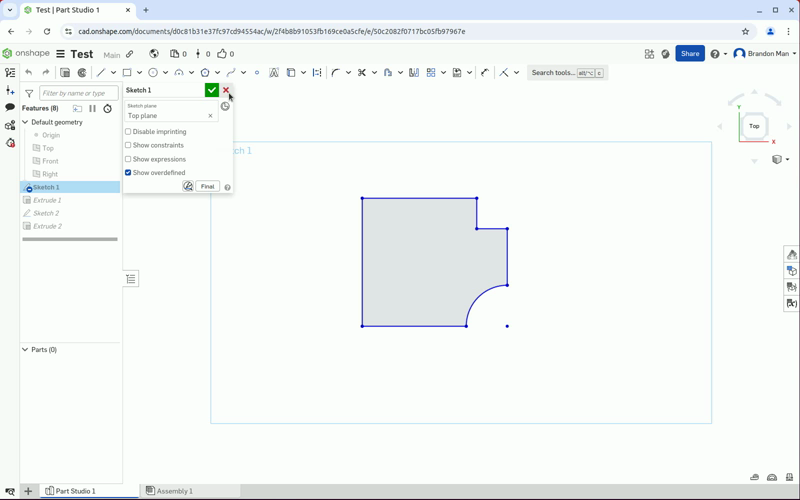
key(shift+s)
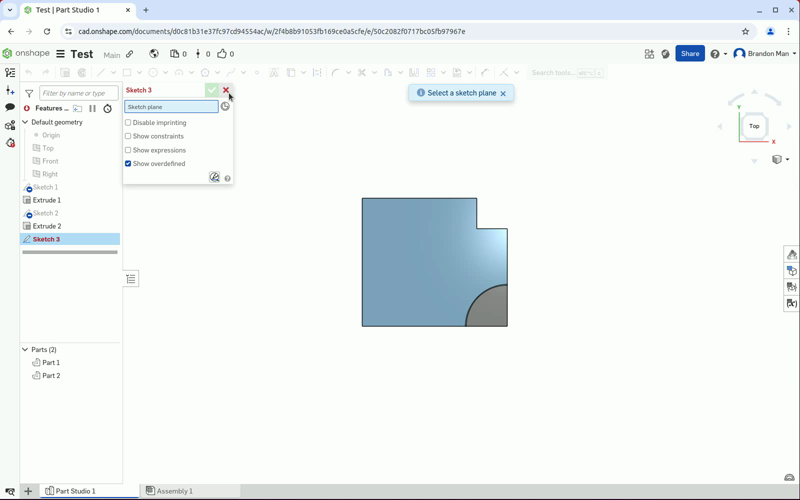
mouse_move(73, 150)
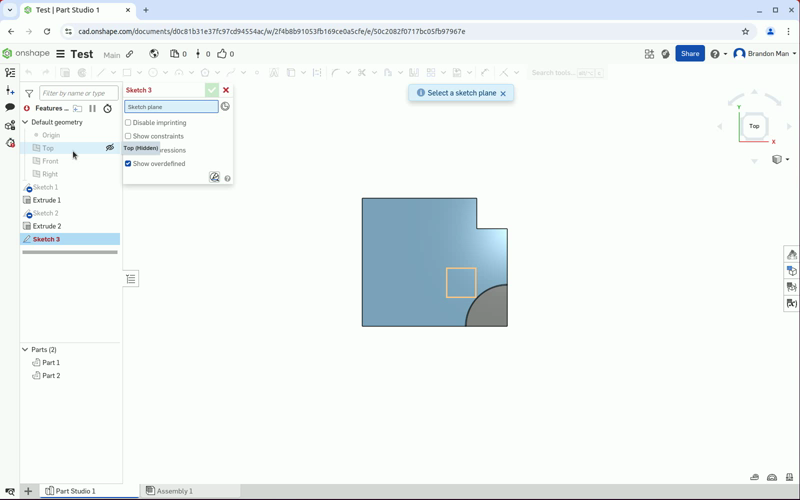
click(73, 150)
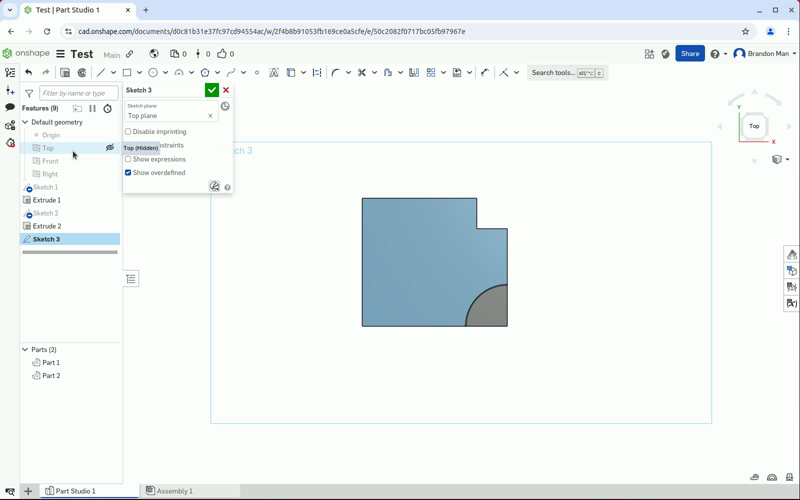
mouse_move(73, 352)
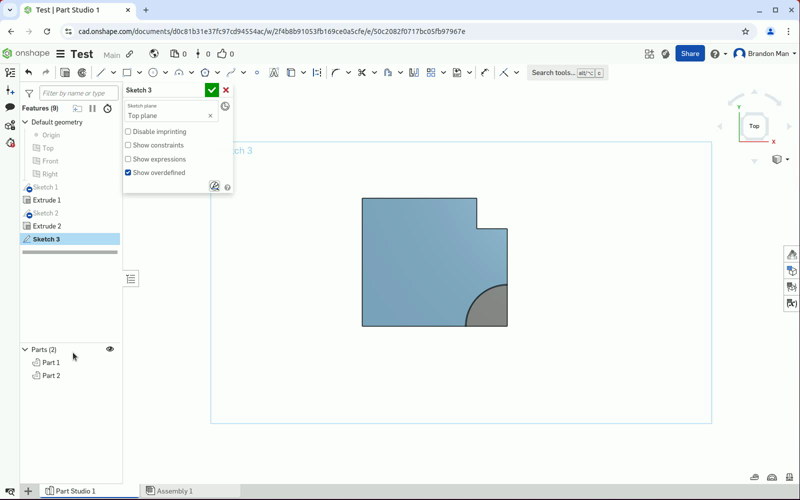
key(y)
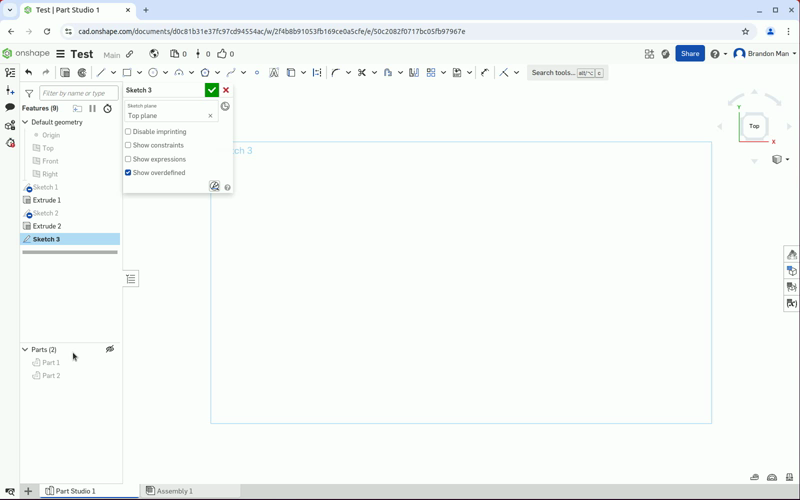
key(l)
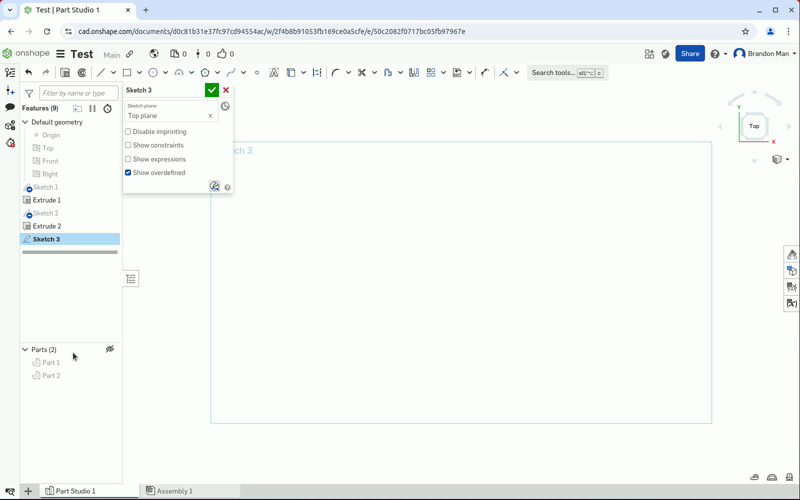
key_down(shift)
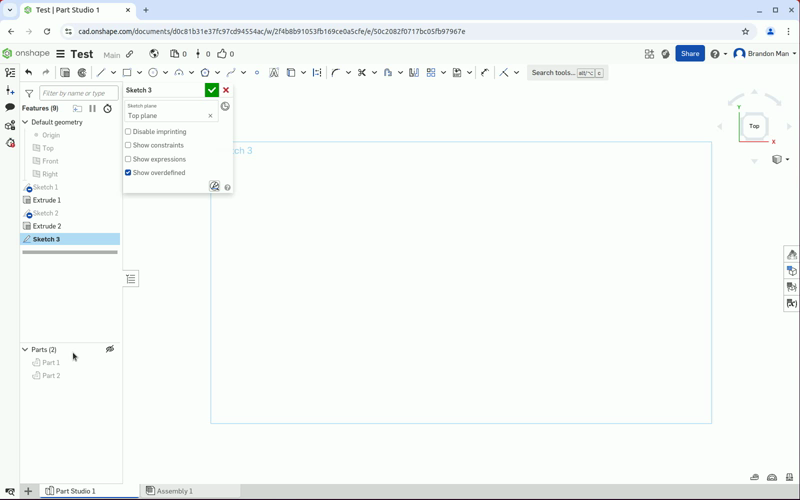
mouse_move(477, 227)
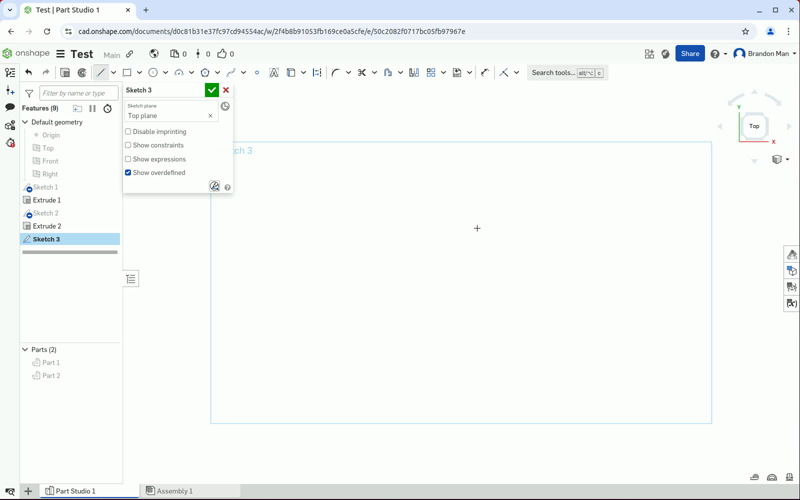
click(477, 227)
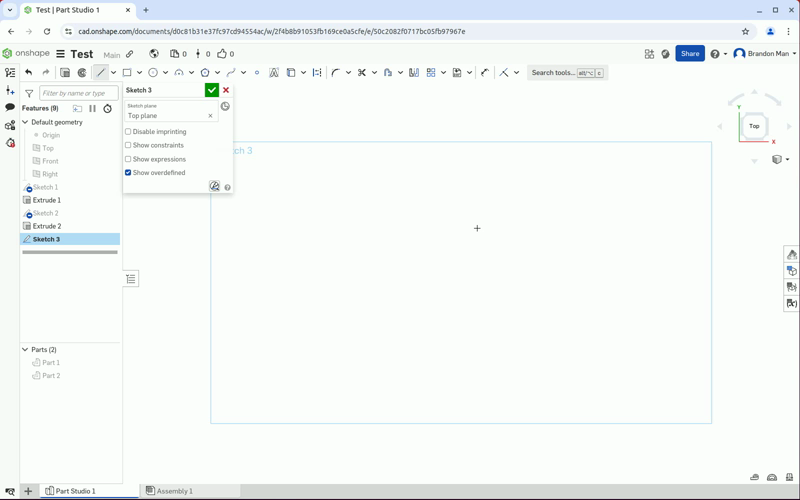
key_up(shift)
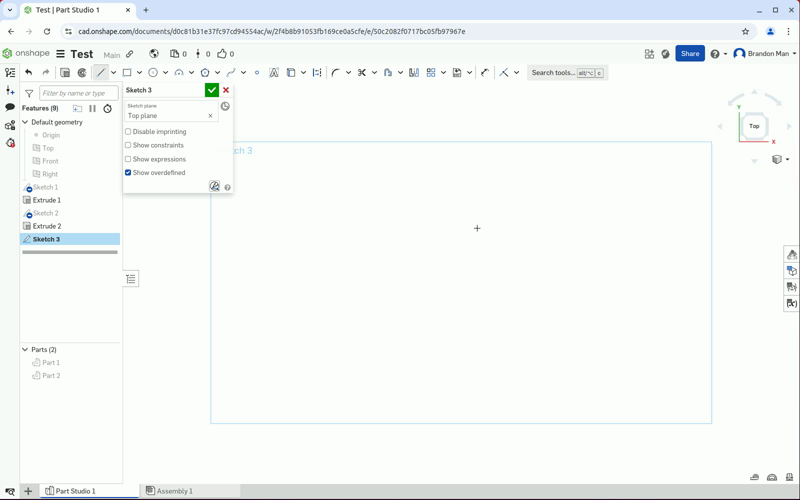
key_down(shift)
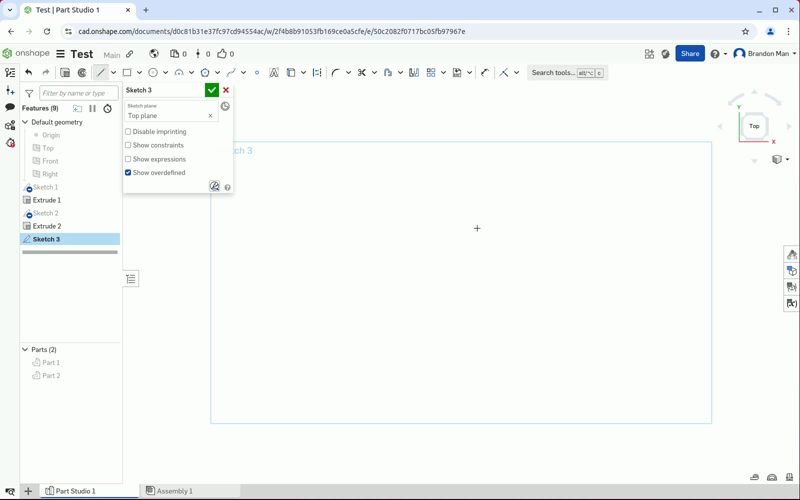
mouse_move(507, 227)
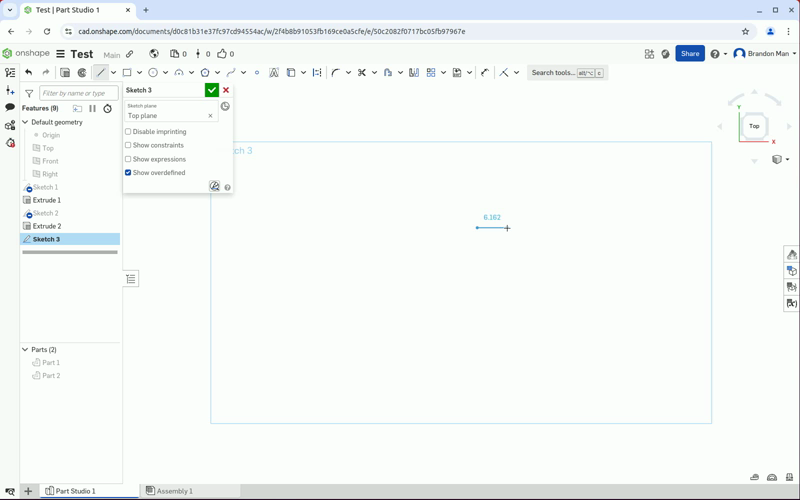
mouse_move(508, 227)
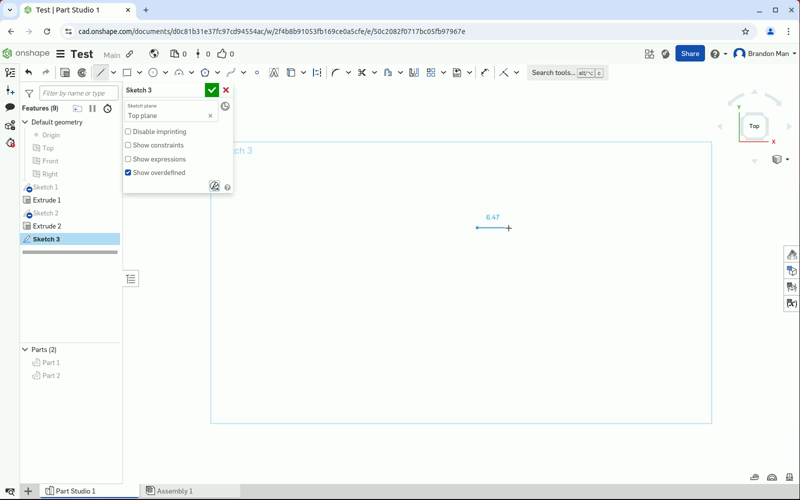
click(508, 227)
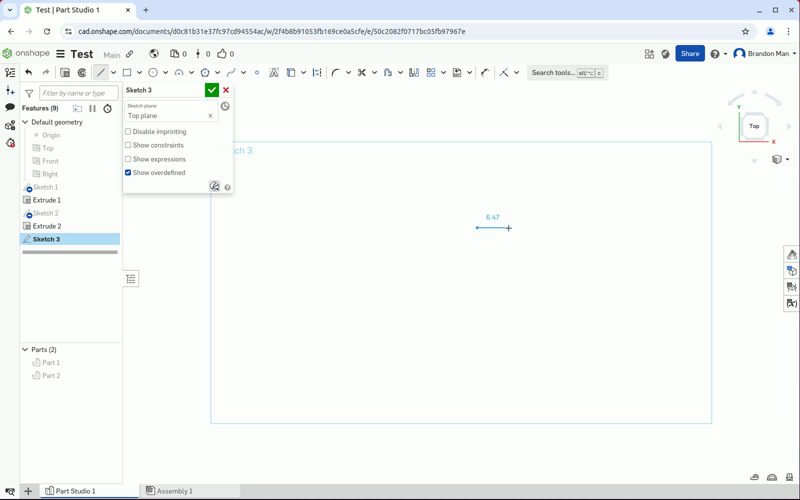
key_up(shift)
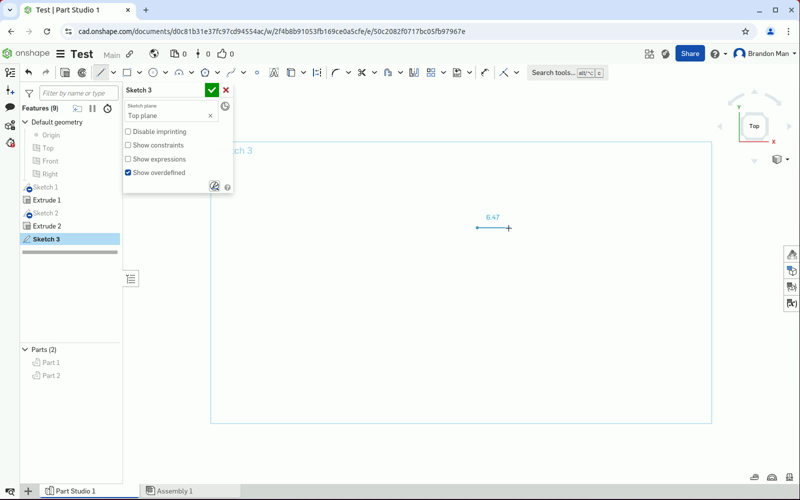
key_down(shift)
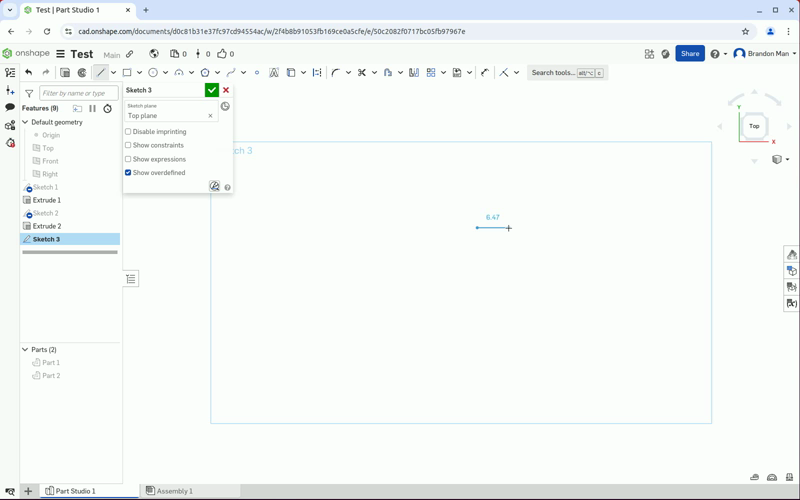
mouse_move(538, 227)
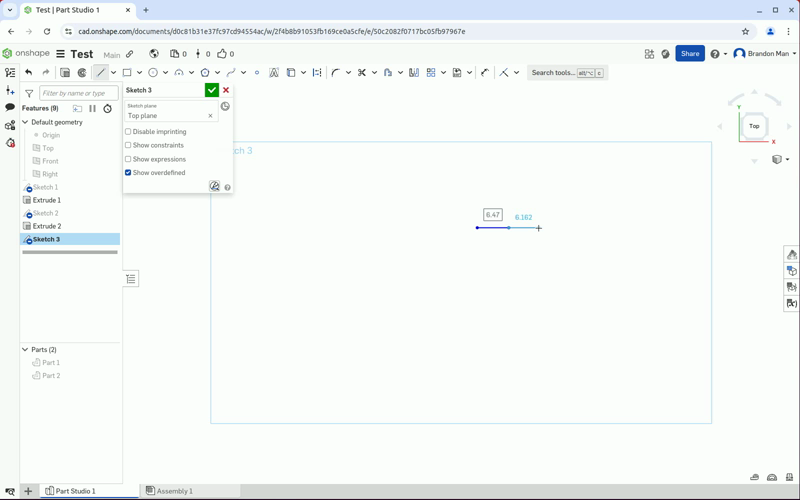
mouse_move(508, 196)
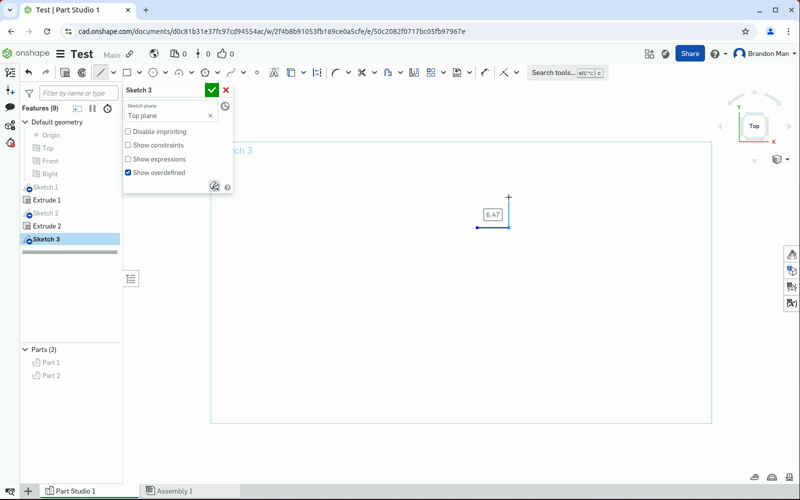
click(508, 196)
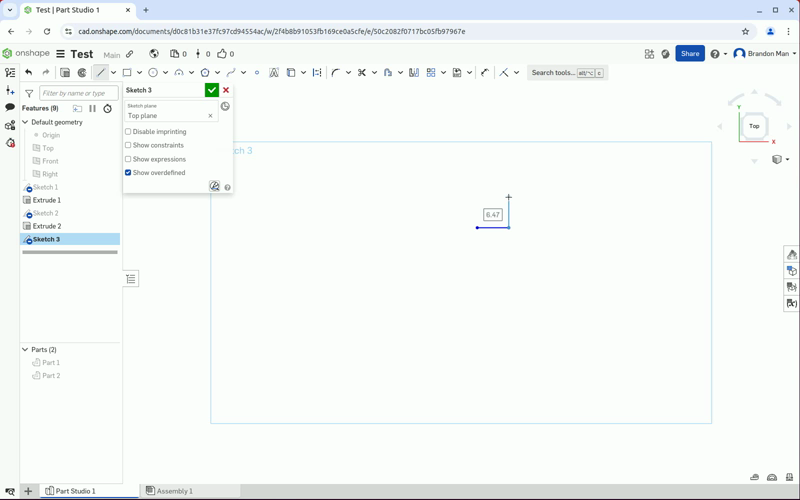
key_up(shift)
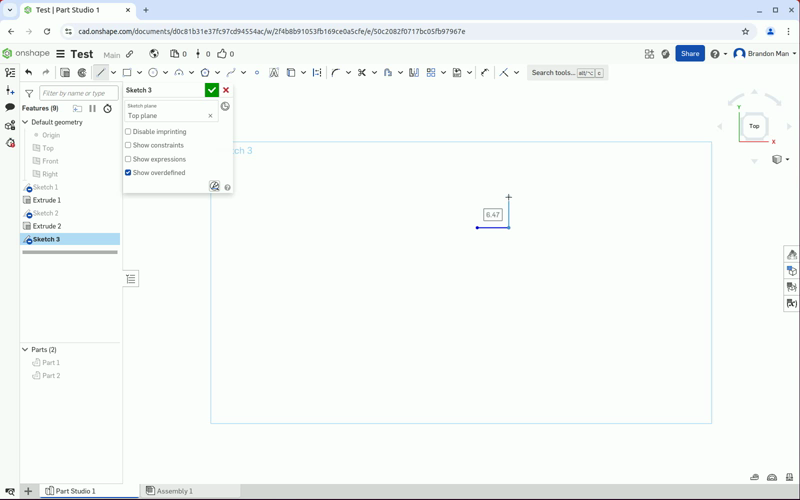
key_down(shift)
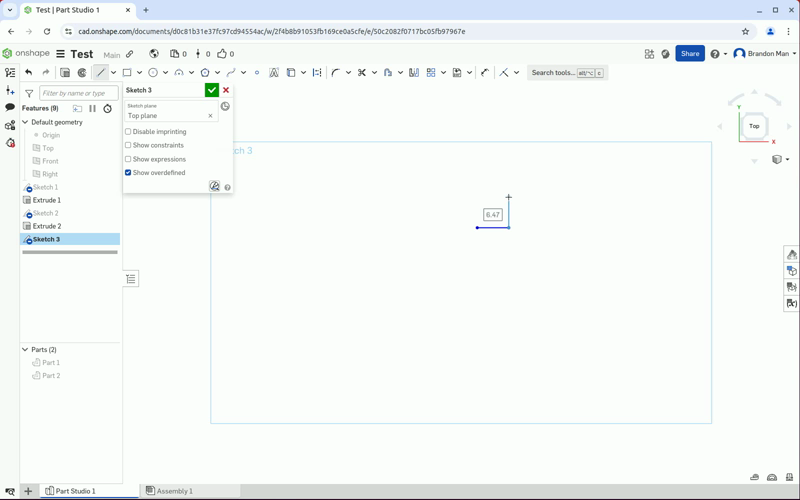
mouse_move(538, 196)
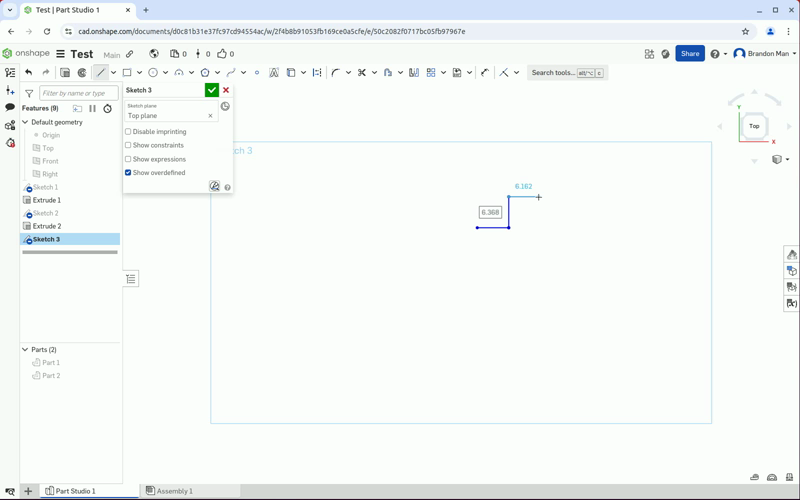
mouse_move(477, 196)
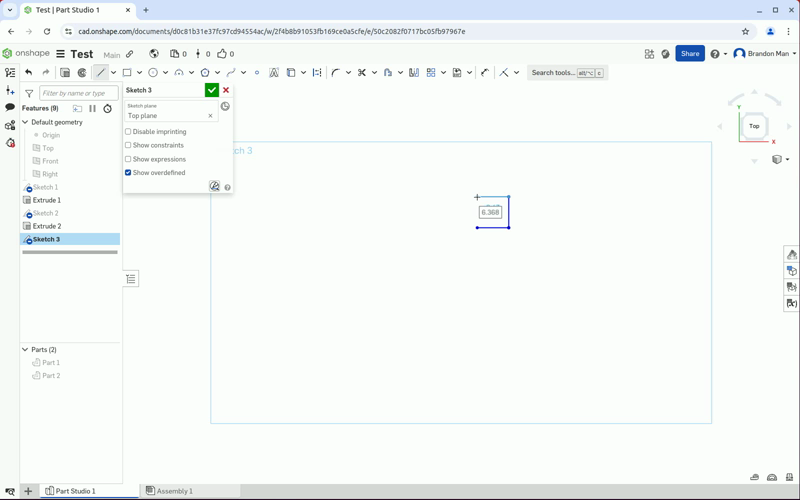
click(477, 196)
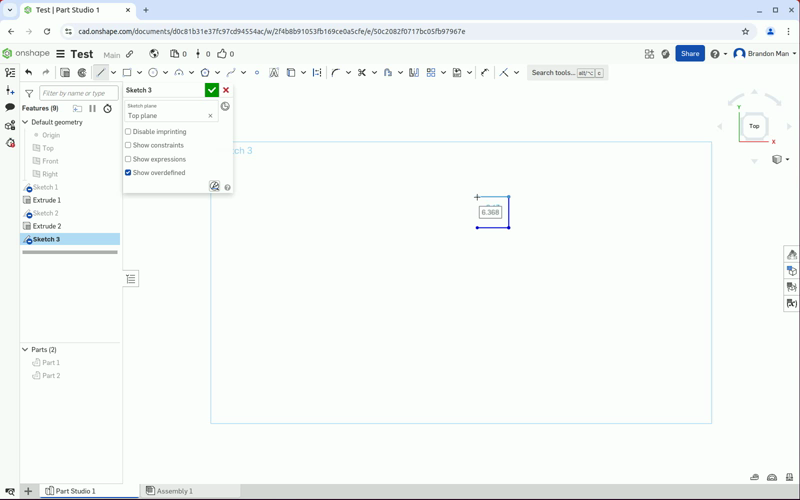
key_up(shift)
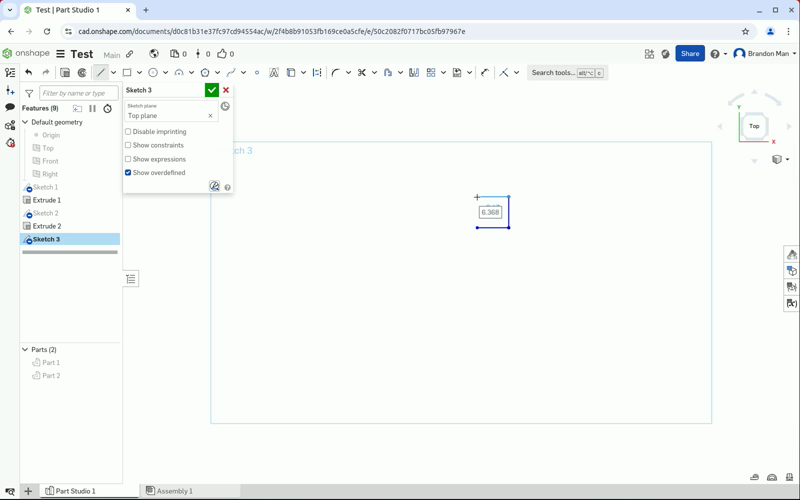
mouse_move(507, 196)
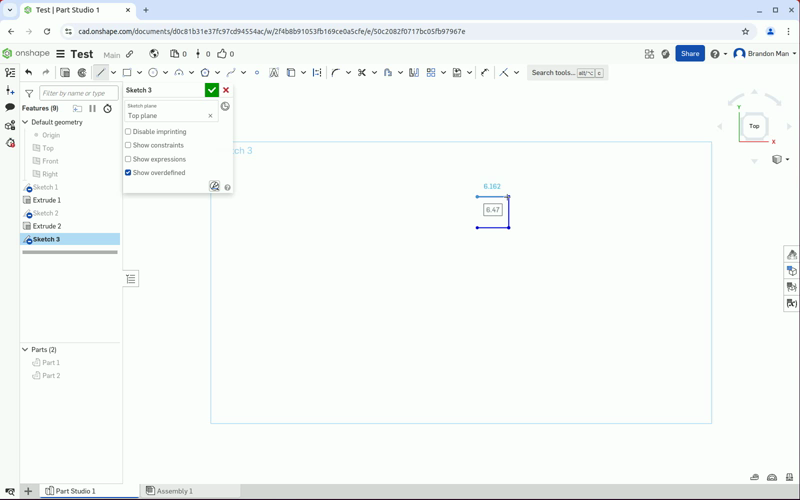
key_down(shift)
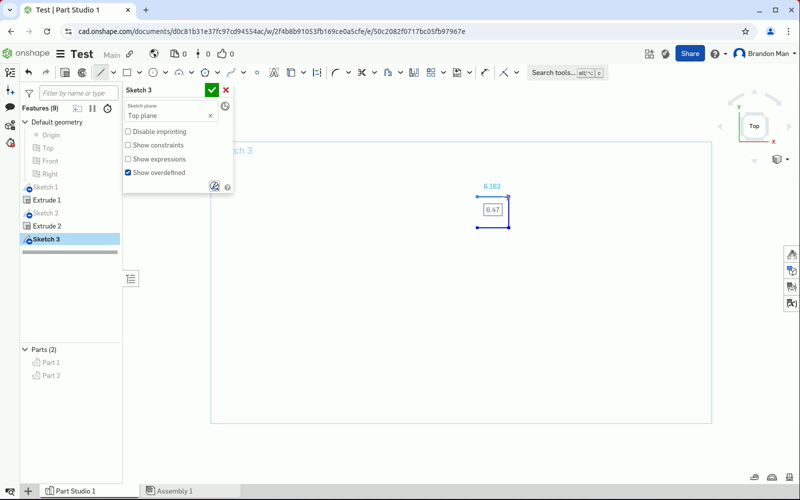
mouse_move(477, 227)
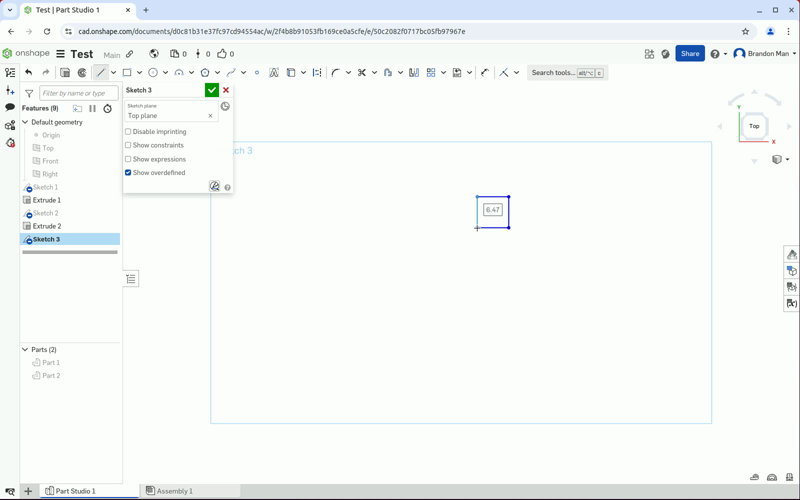
key_up(shift)
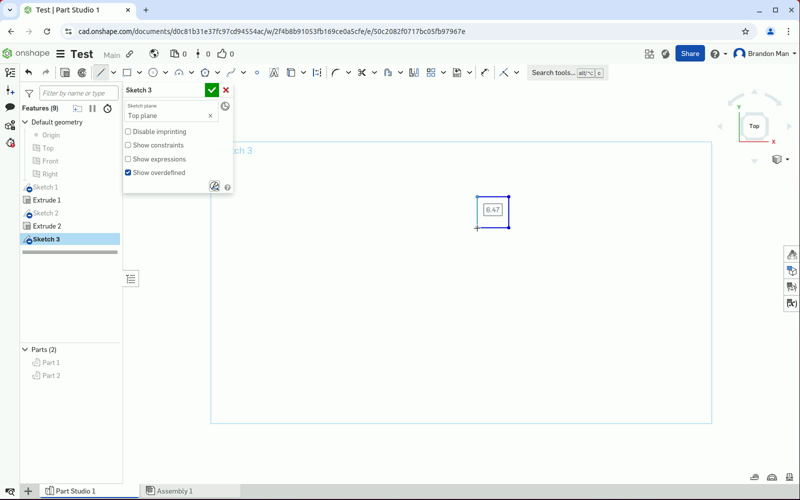
click(477, 227)
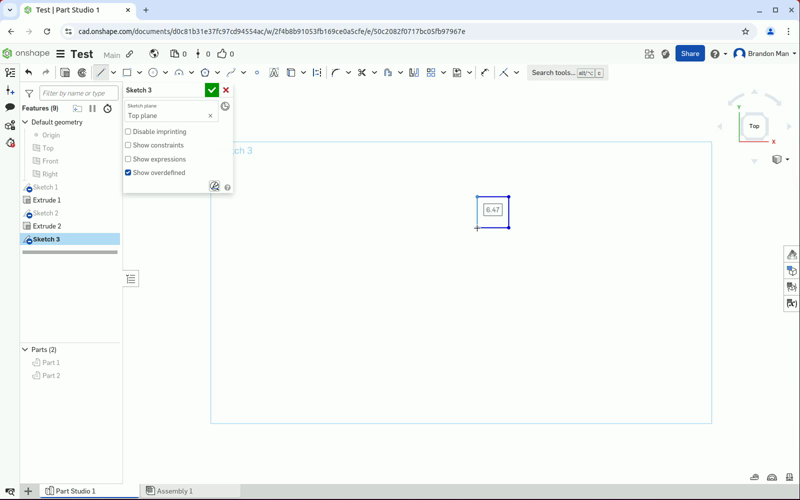
key(esc)
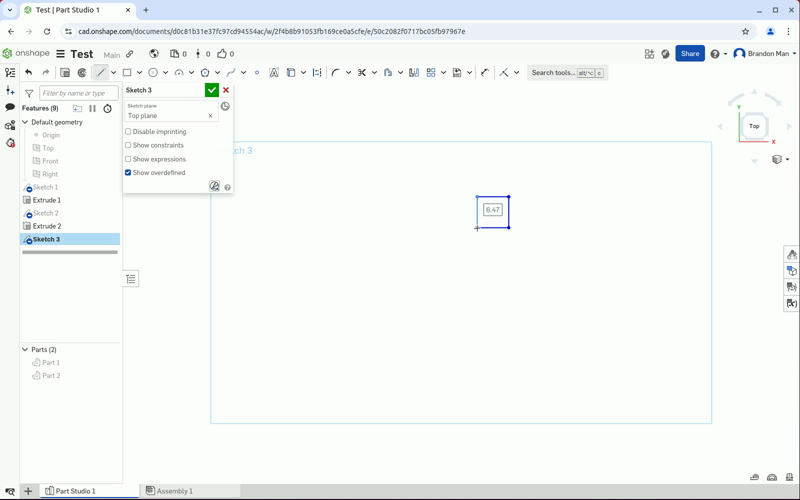
mouse_move(499, 206)
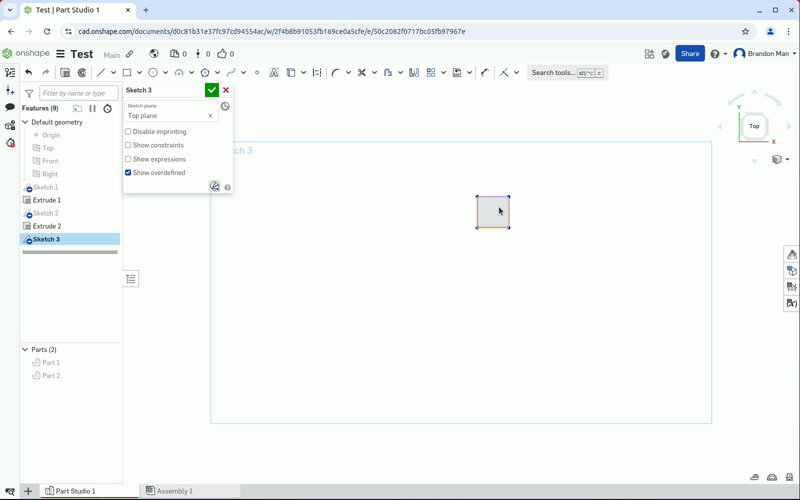
scroll(6)
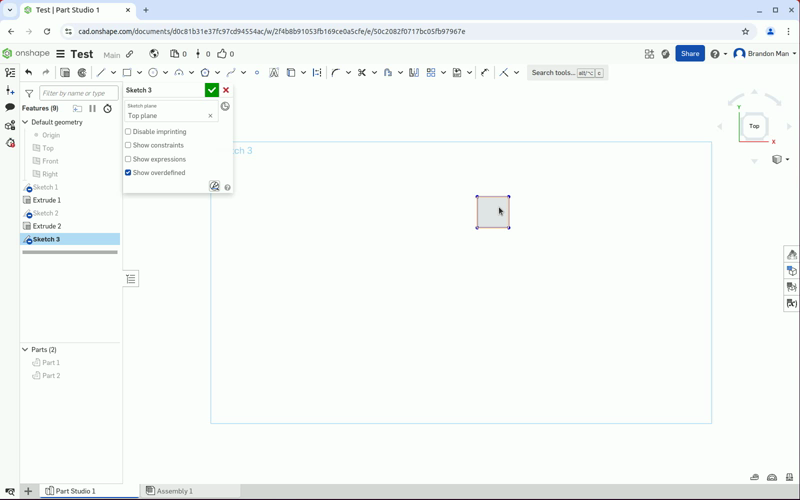
scroll(6)
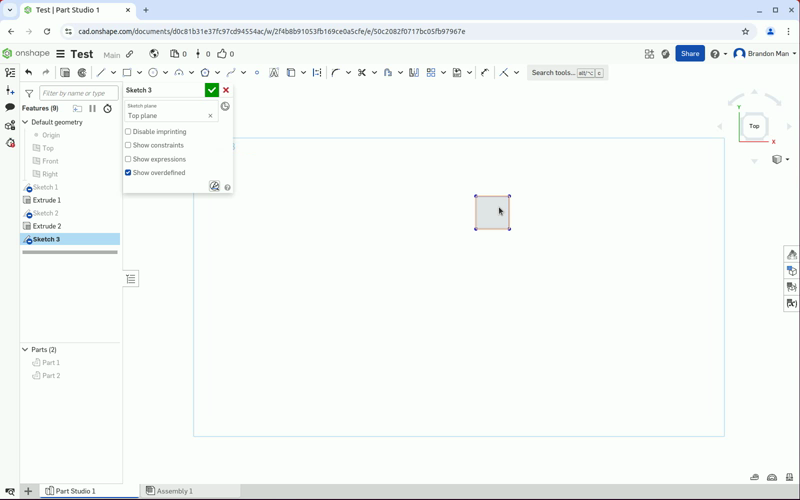
scroll(6)
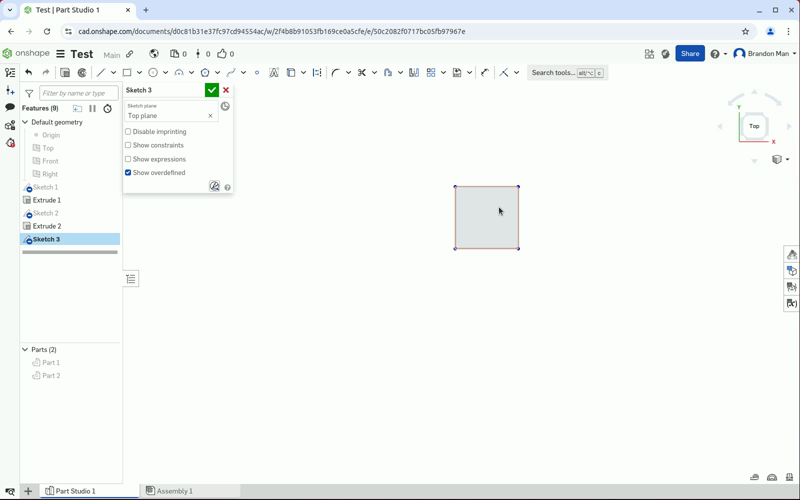
scroll(6)
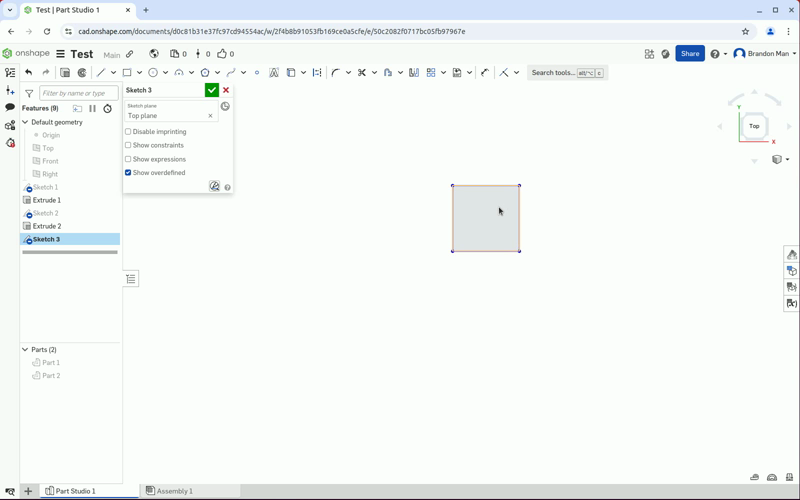
scroll(6)
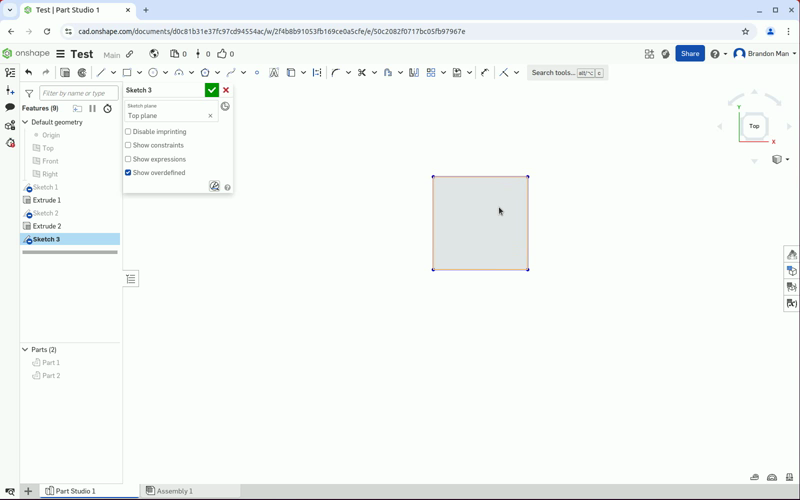
scroll(6)
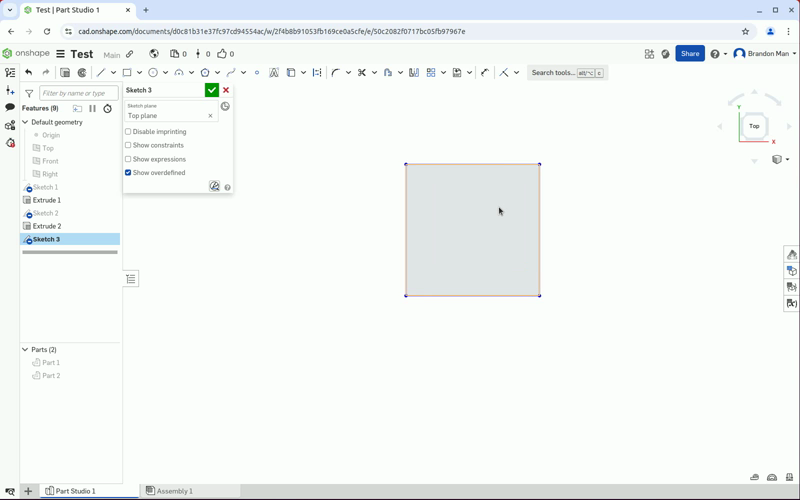
scroll(6)
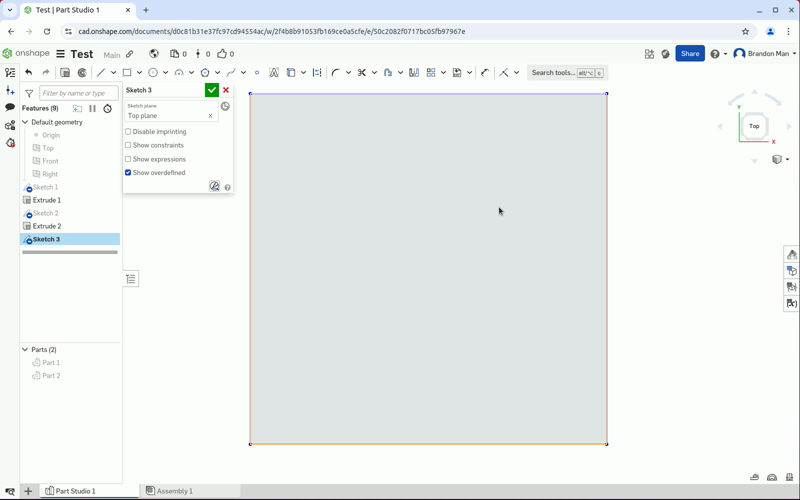
click(499, 206)
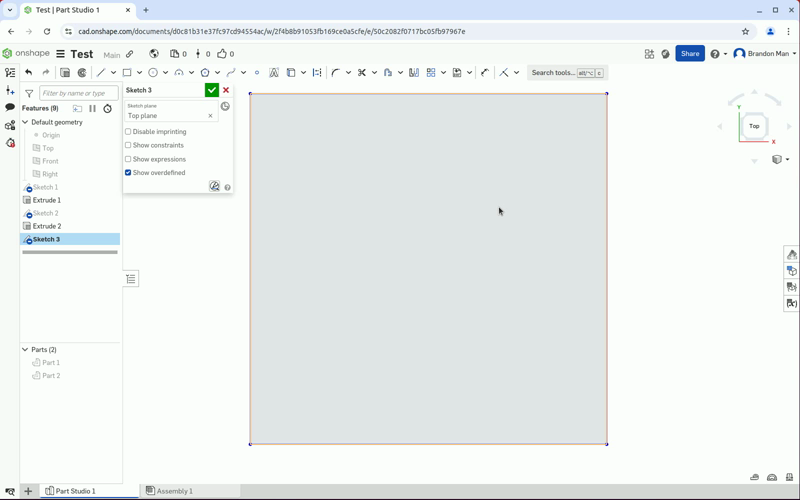
scroll(-6)
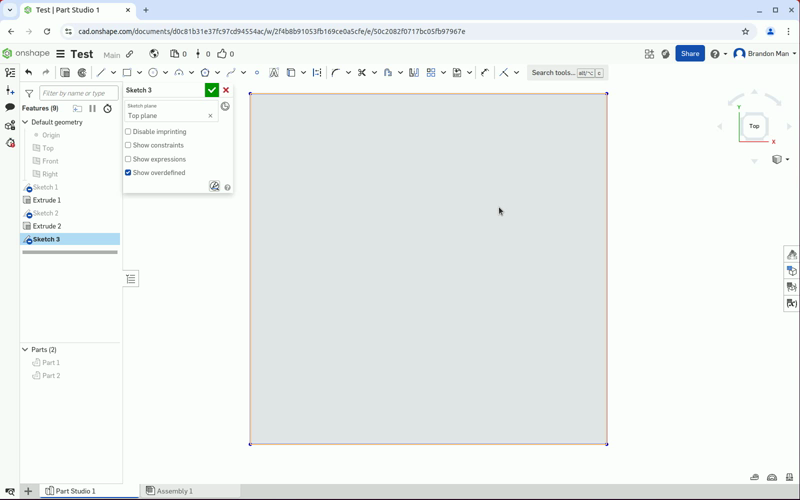
scroll(-6)
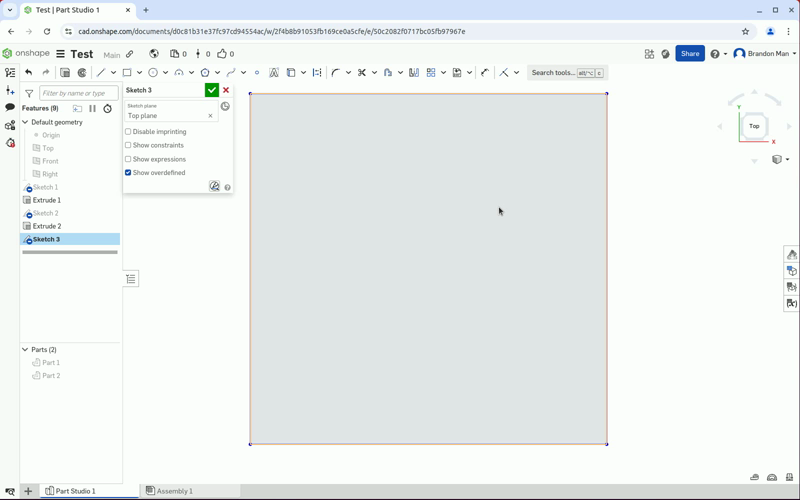
scroll(-6)
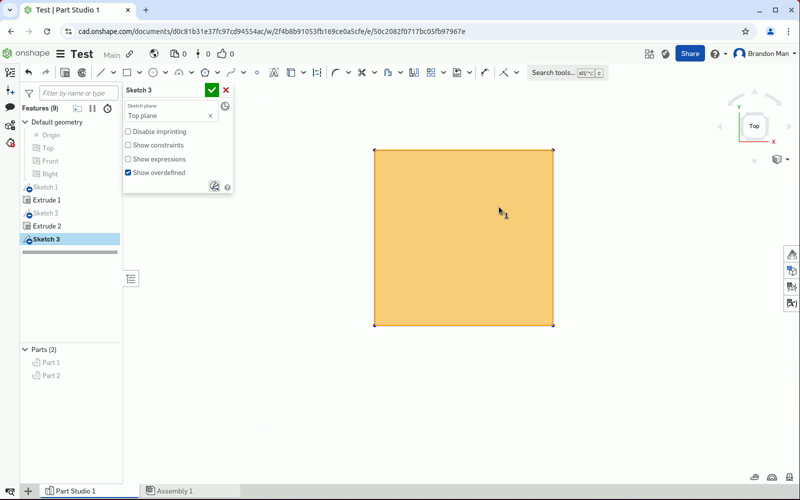
scroll(-6)
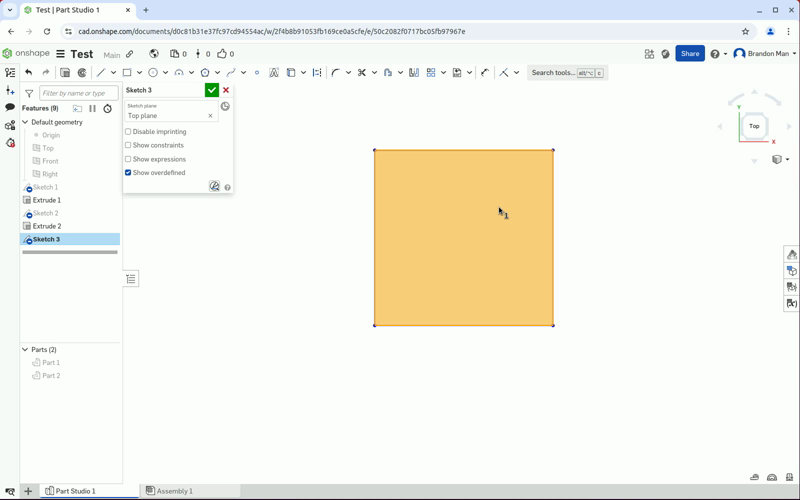
scroll(-6)
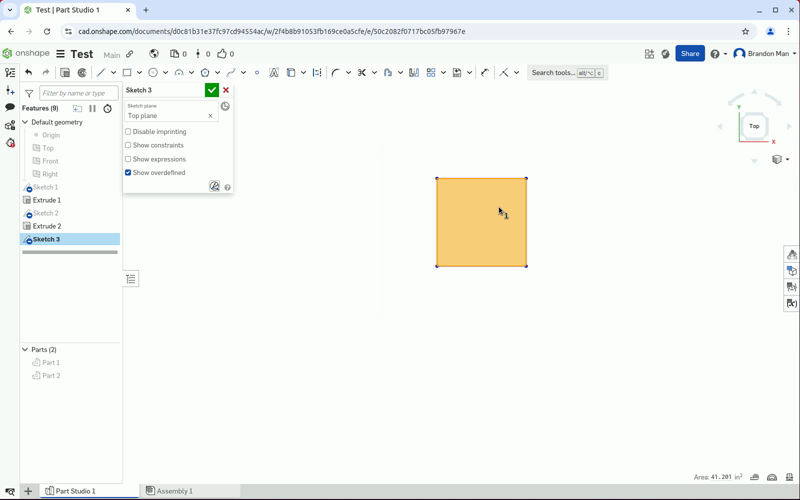
scroll(-6)
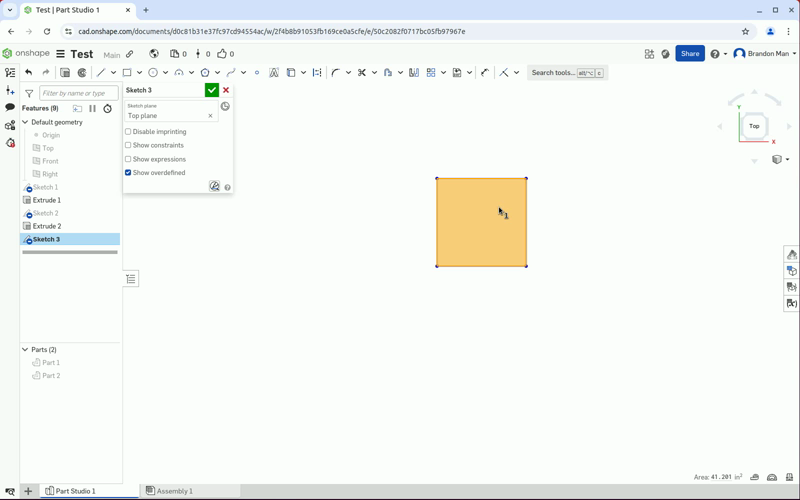
scroll(-6)
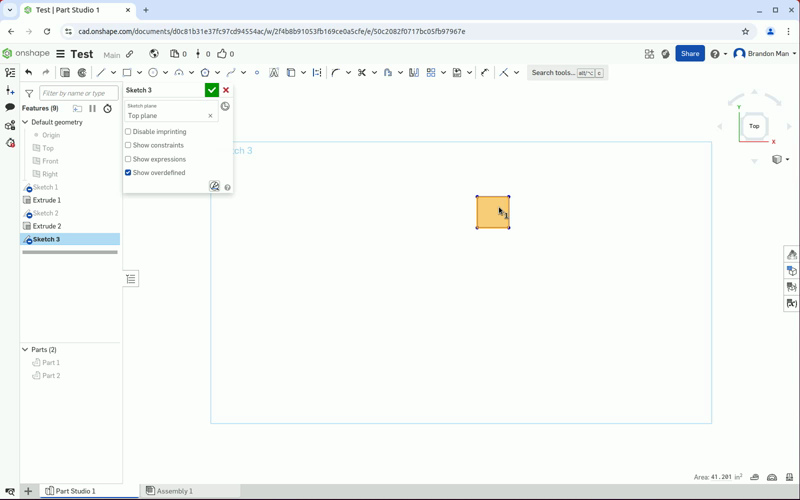
mouse_move(73, 352)
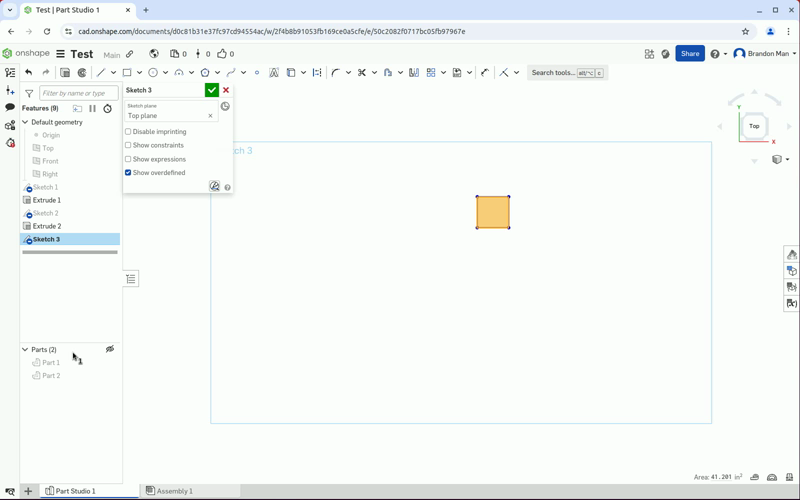
key(shift+y)
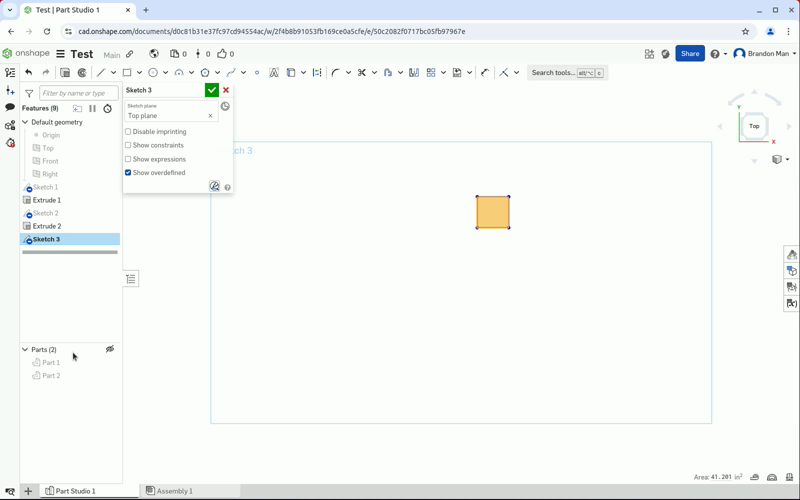
key(shift+e)
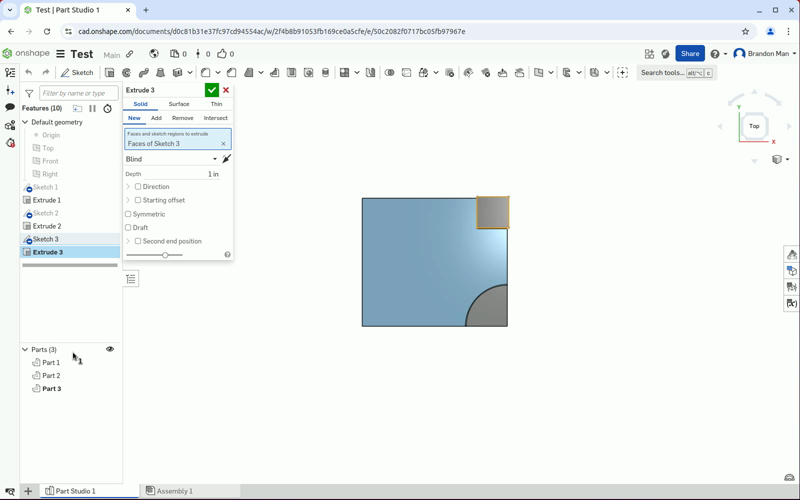
mouse_move(143, 106)
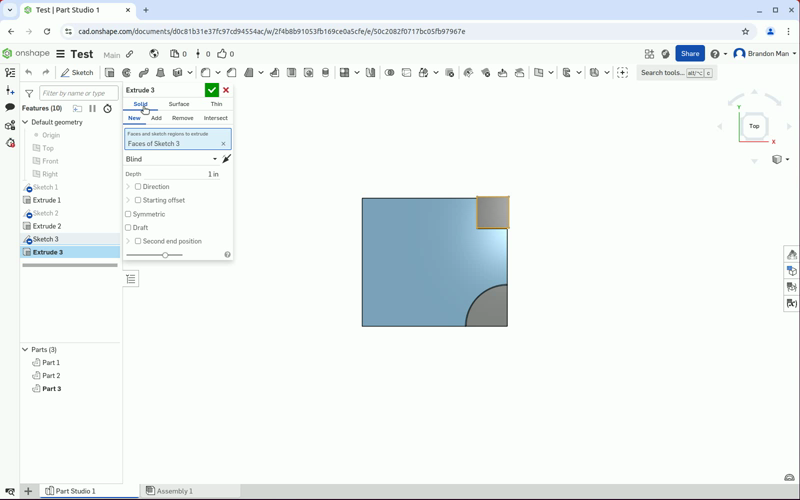
click(143, 106)
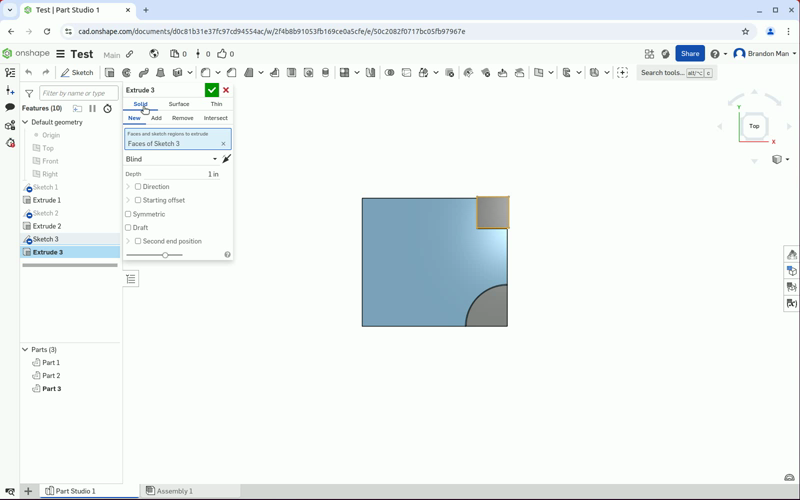
mouse_move(137, 120)
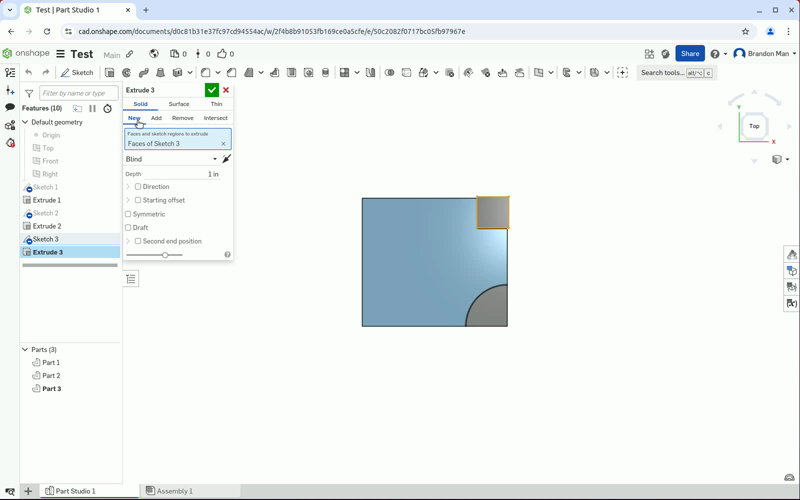
click(137, 120)
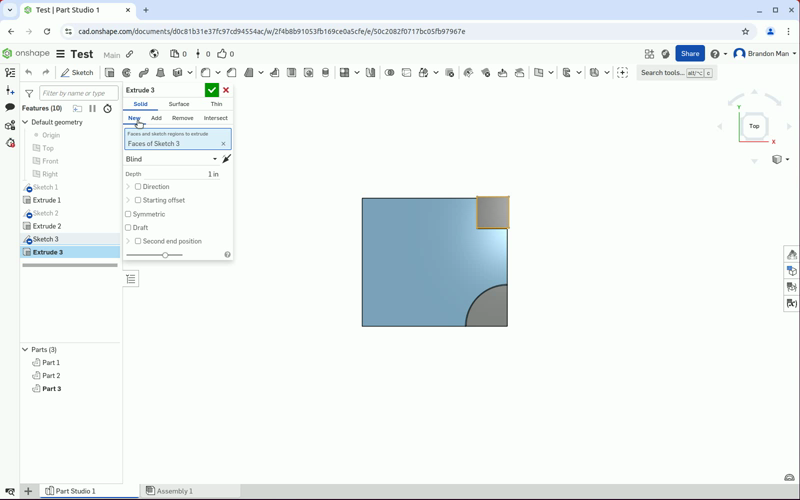
key(tab, 4)
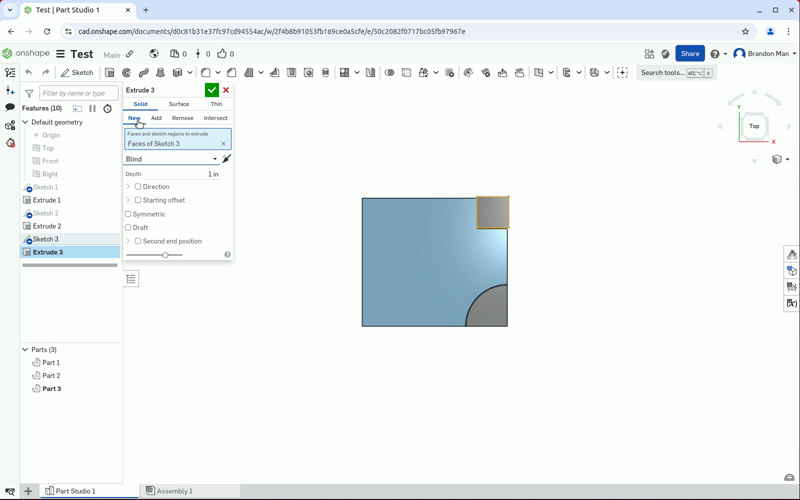
text(6.018)
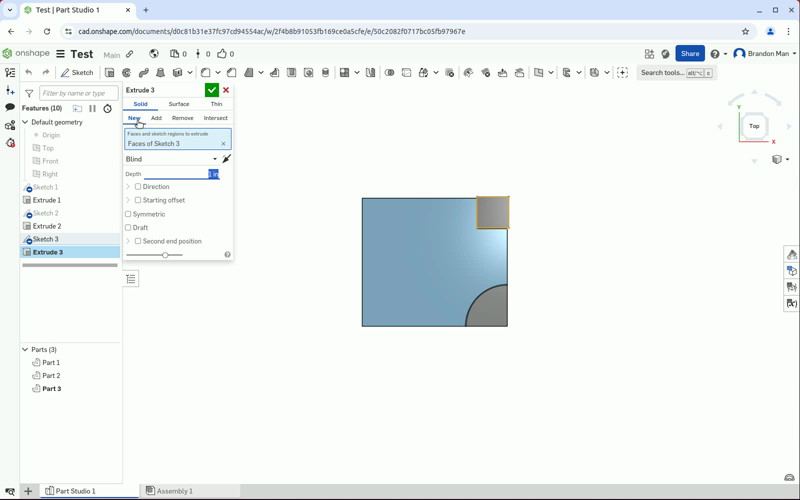
key(enter)
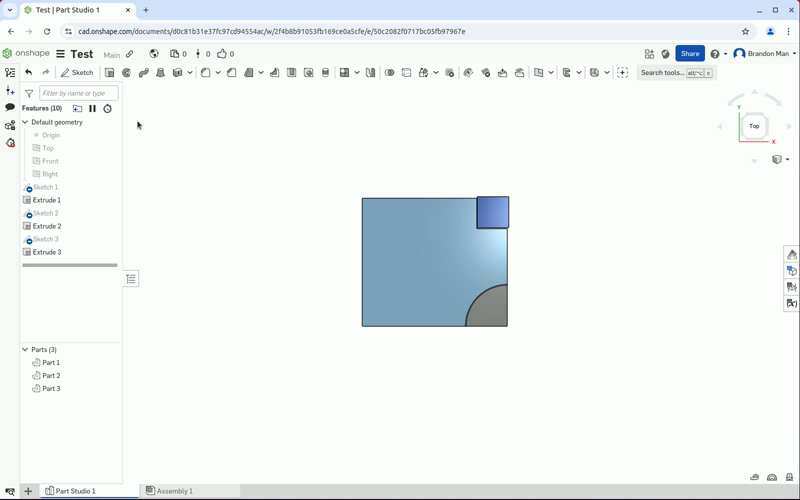
key(shift+h)
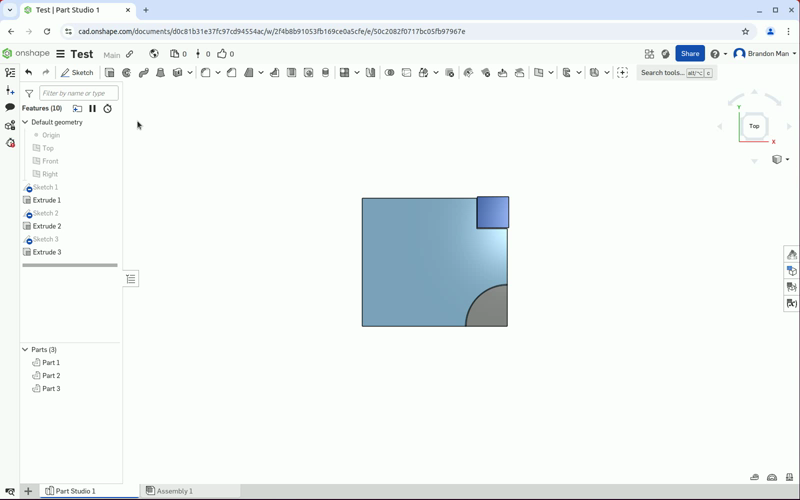
key(shift+h)
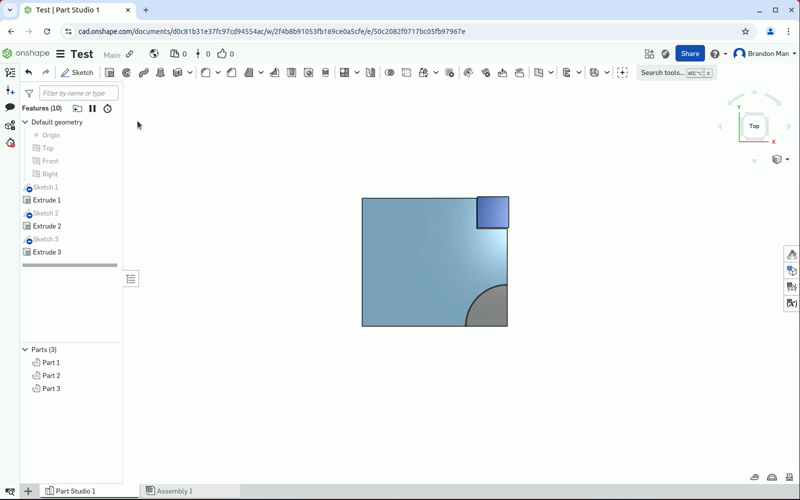
mouse_move(73, 189)
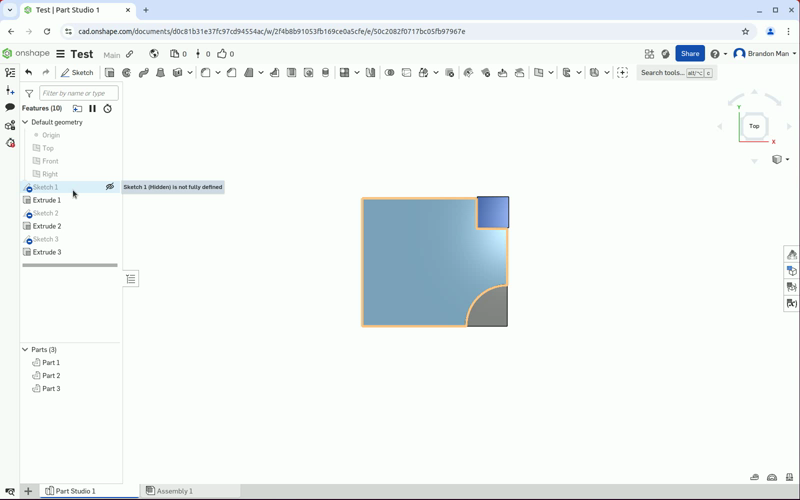
click(73, 189)
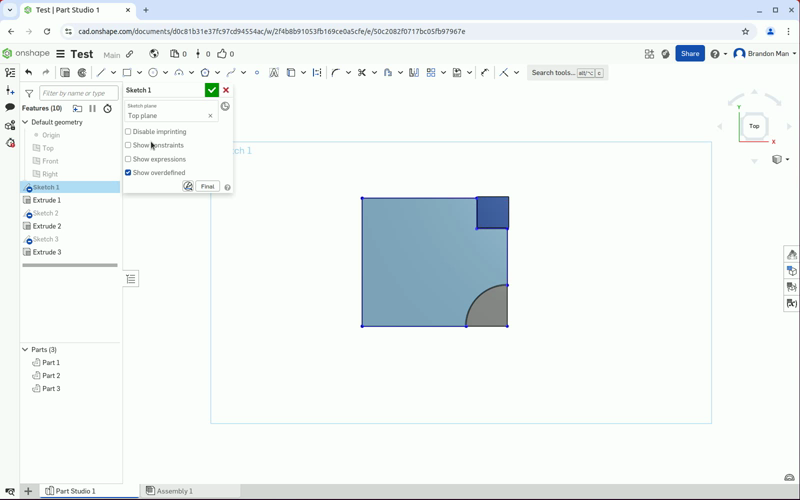
mouse_move(229, 92)
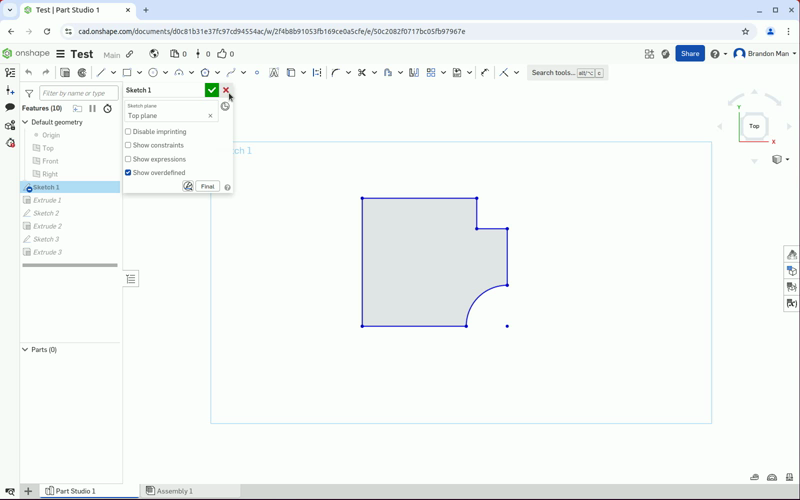
click(229, 92)
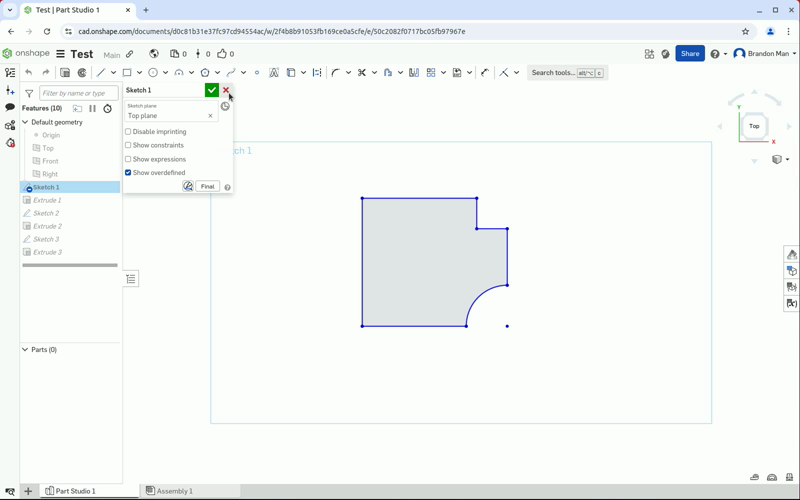
key(shift+s)
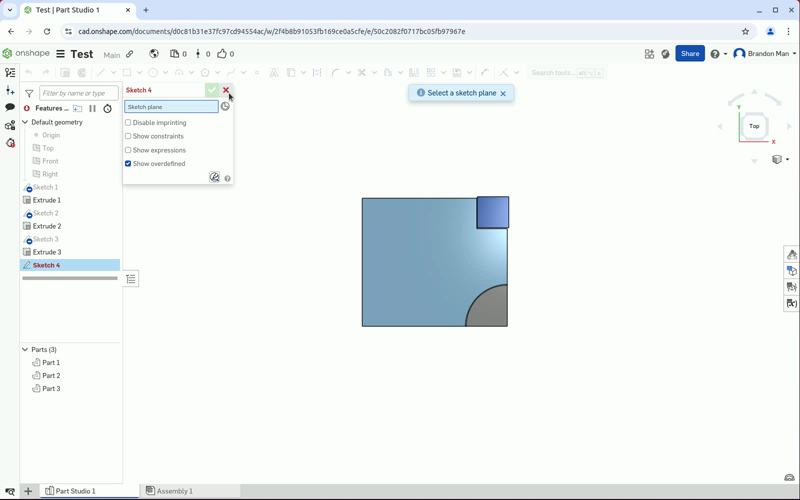
mouse_move(73, 150)
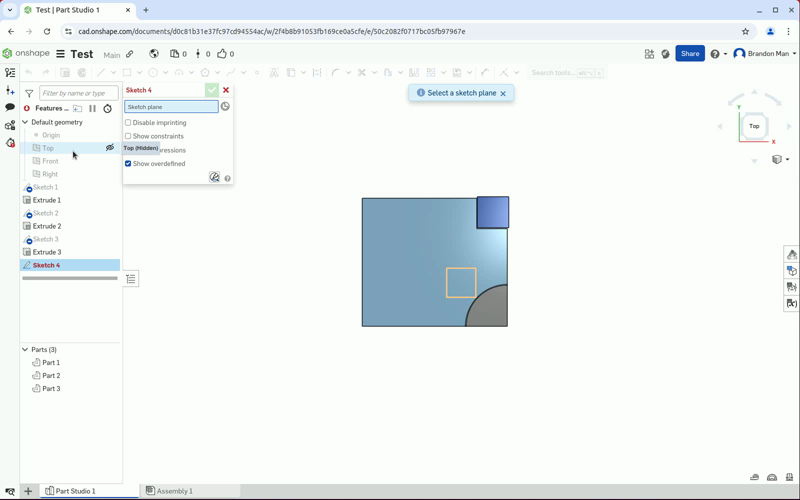
click(73, 150)
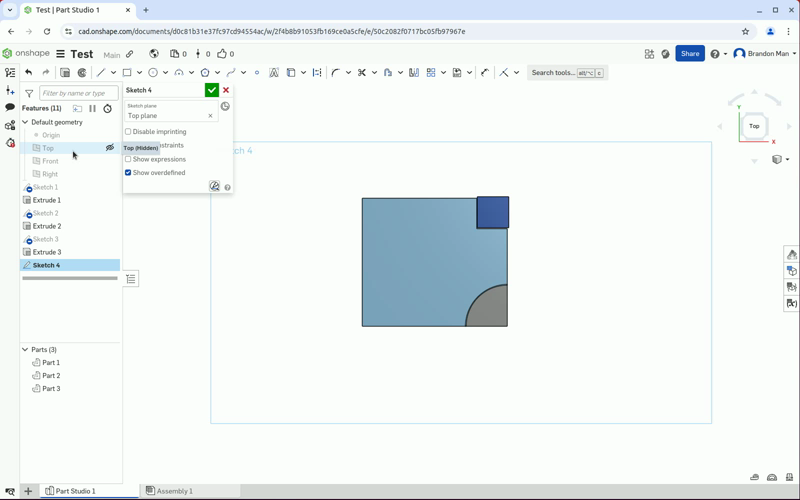
mouse_move(73, 352)
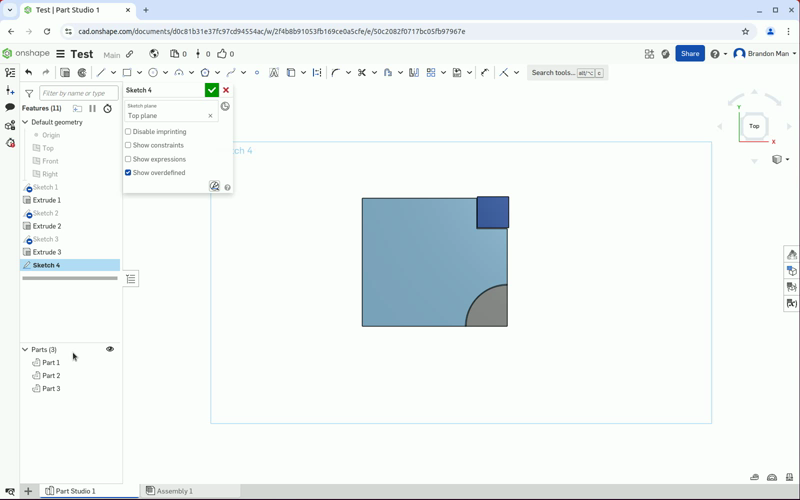
key(y)
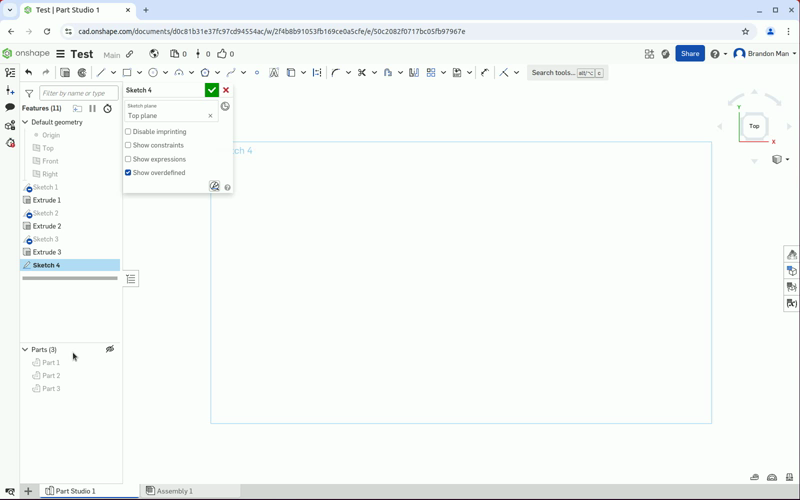
key(a)
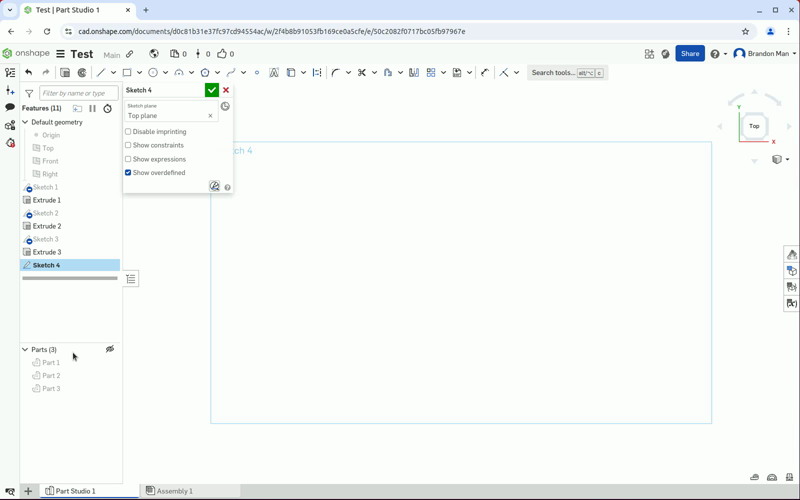
key_down(shift)
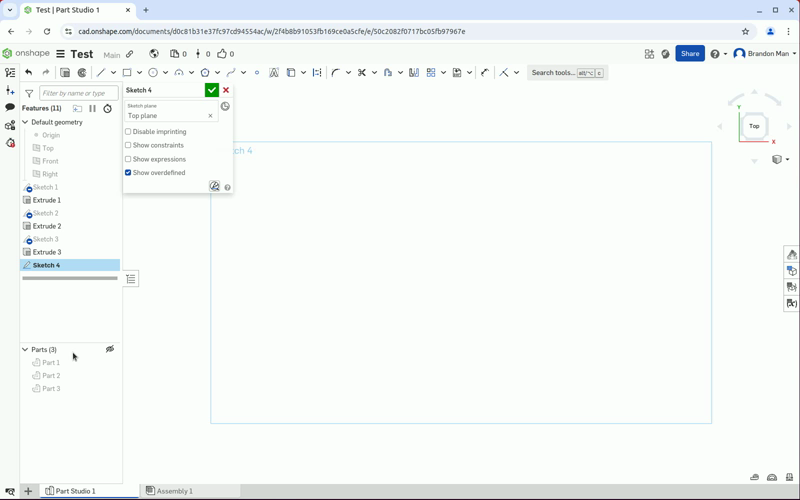
mouse_move(465, 326)
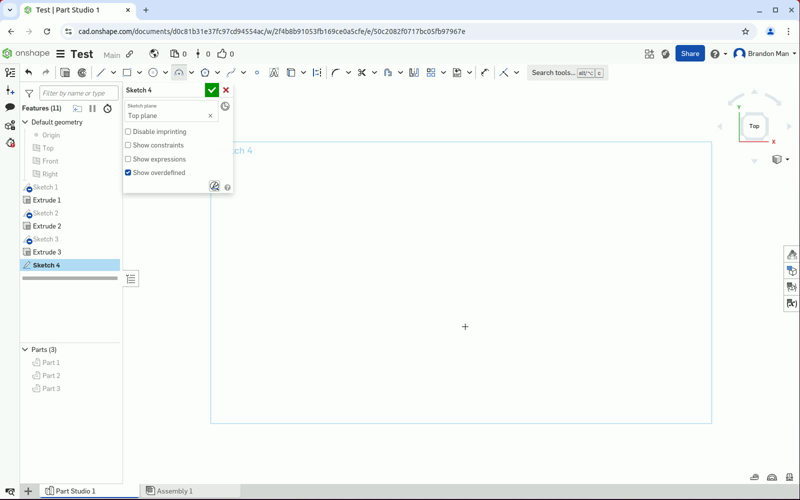
click(465, 326)
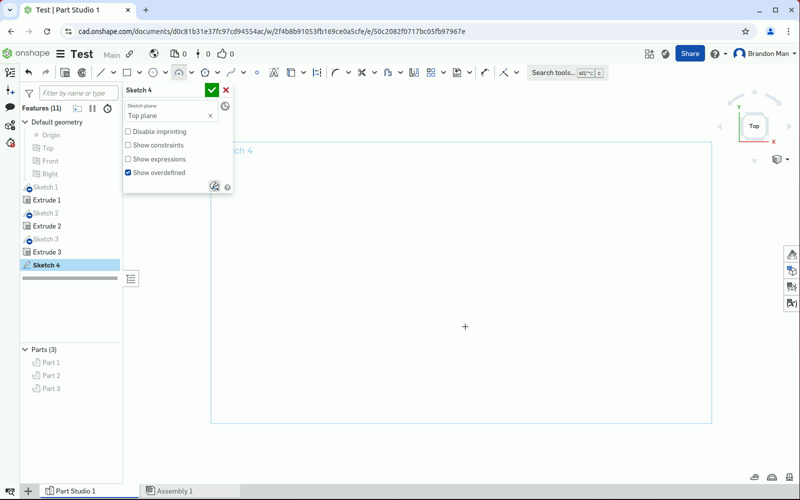
key_up(shift)
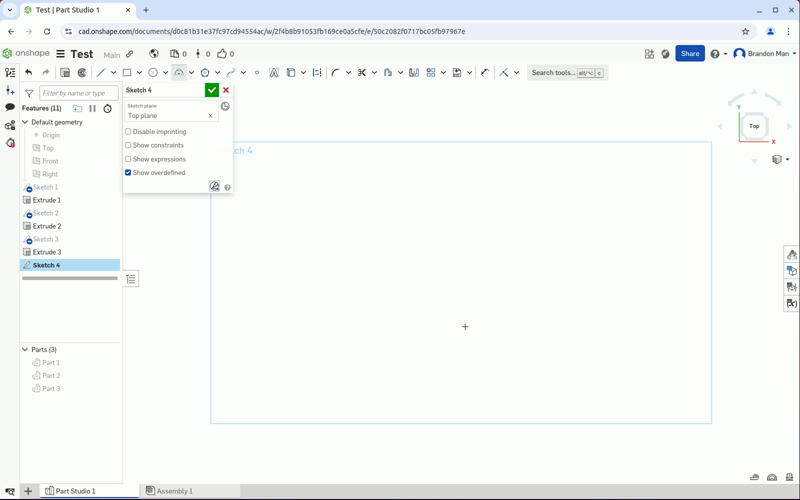
key_down(shift)
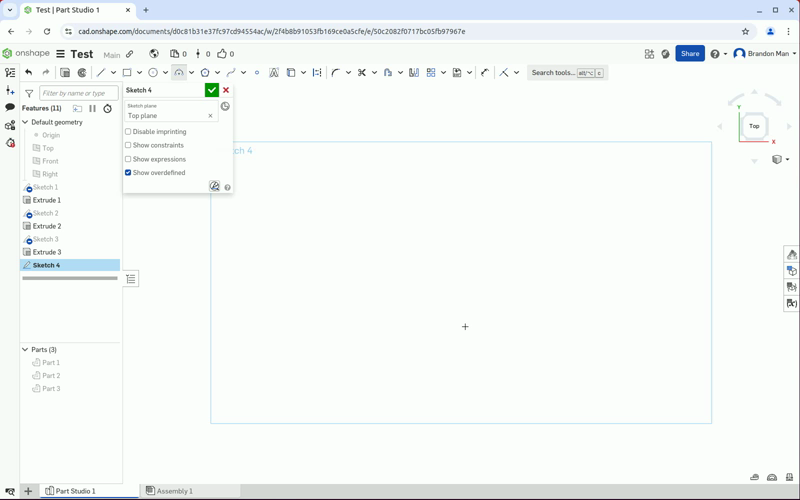
mouse_move(507, 284)
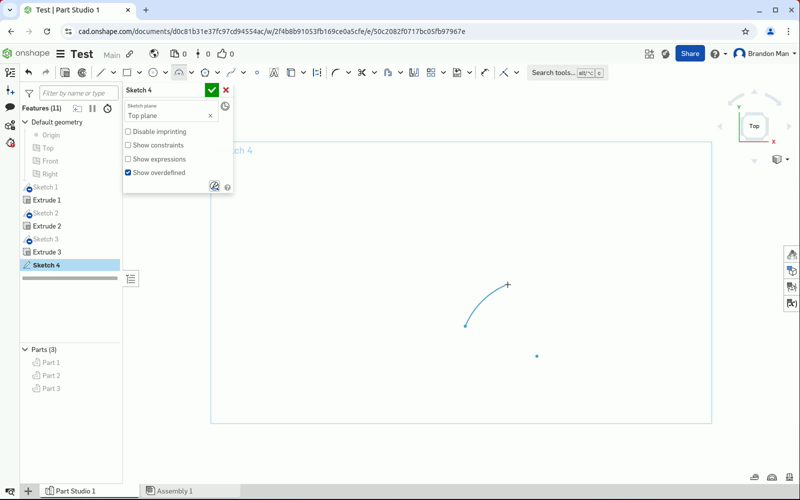
click(507, 284)
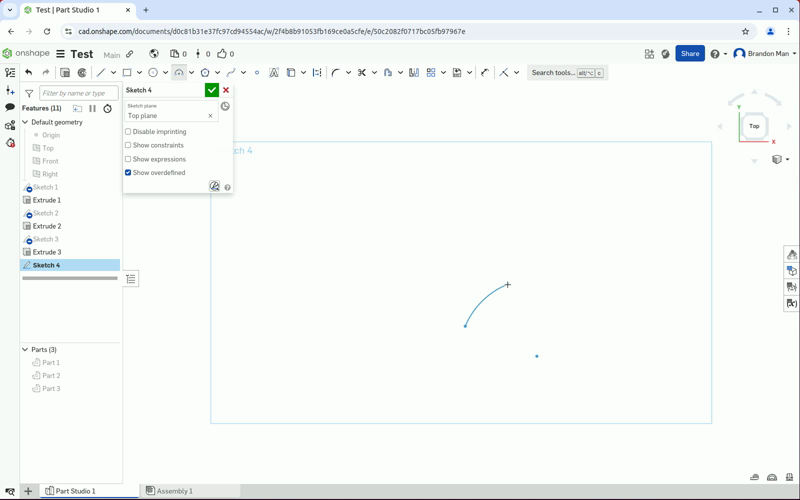
mouse_move(537, 356)
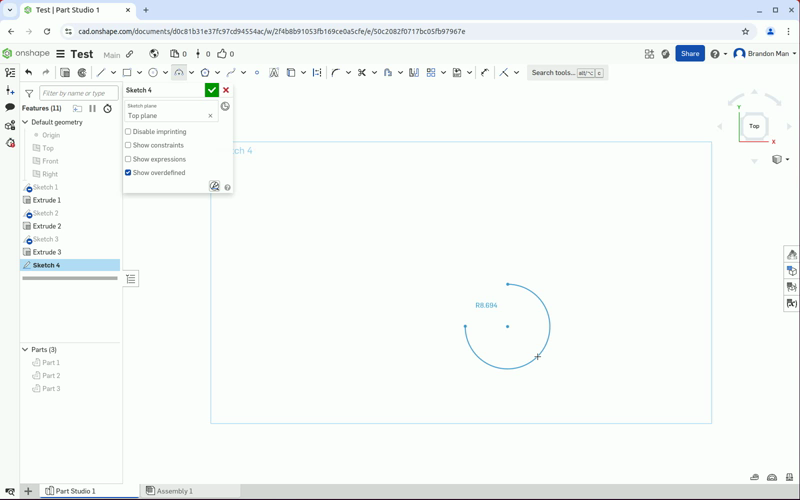
click(537, 356)
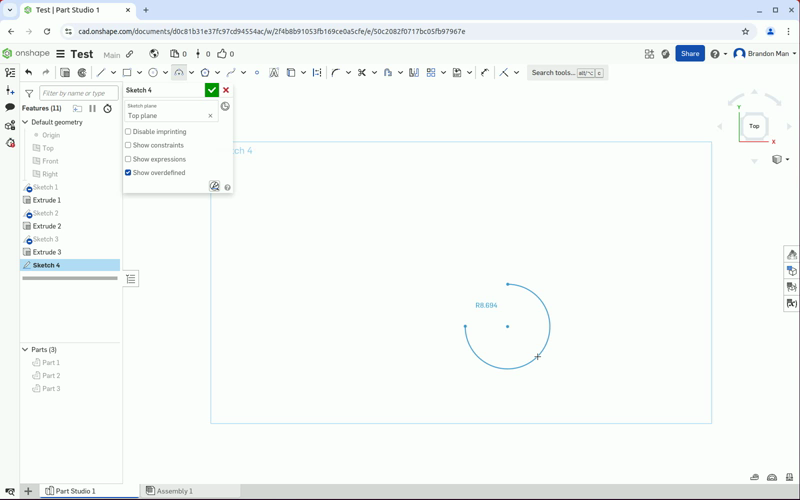
key_up(shift)
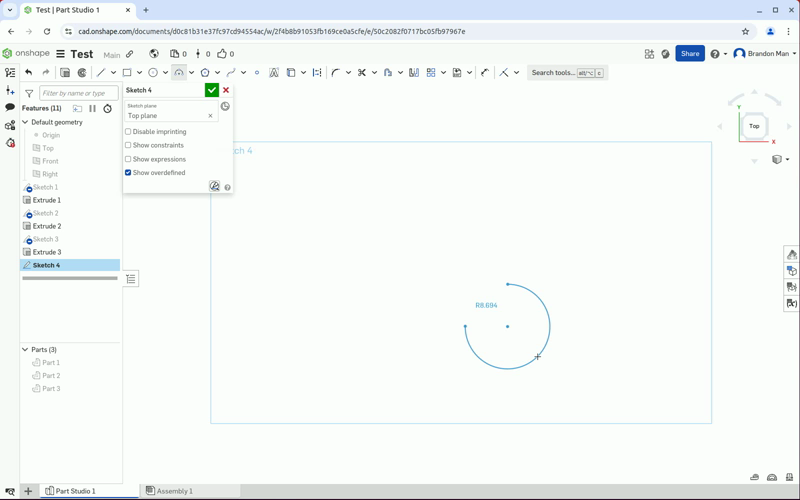
key(esc)
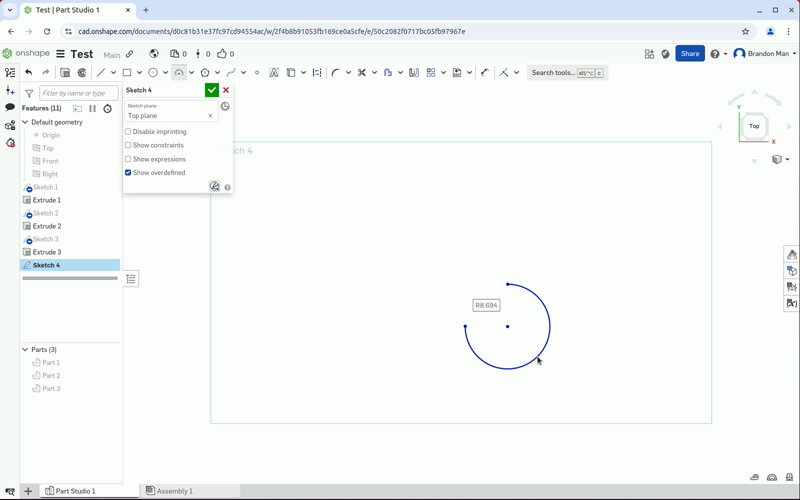
key(l)
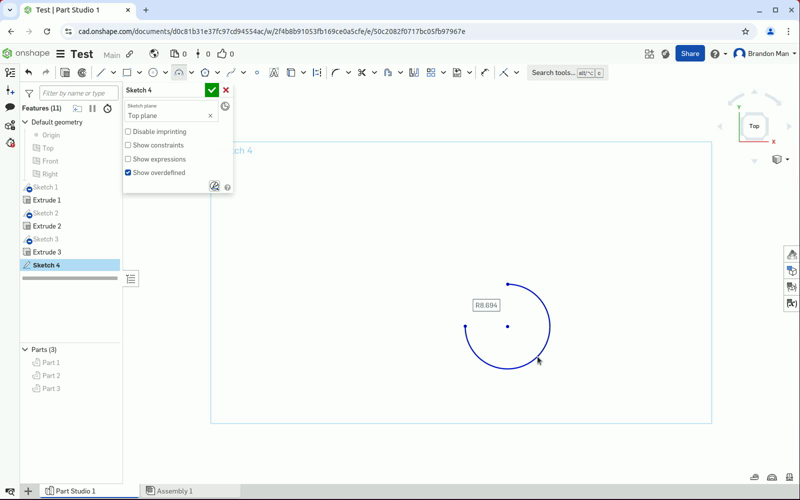
mouse_move(507, 284)
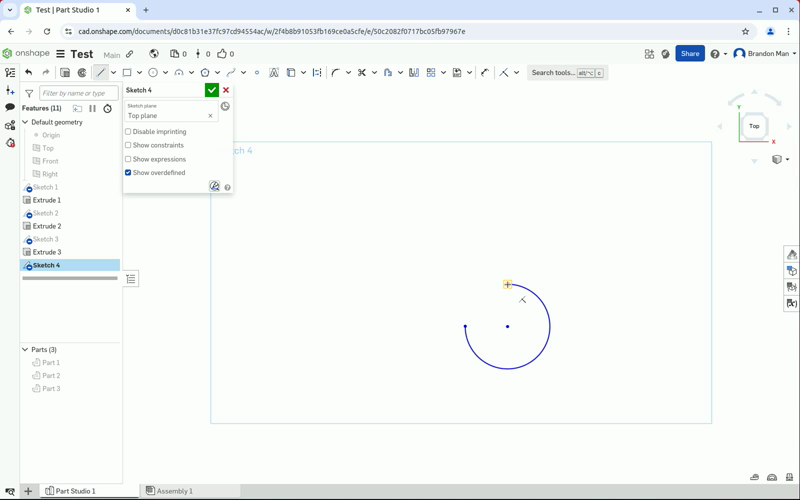
click(507, 284)
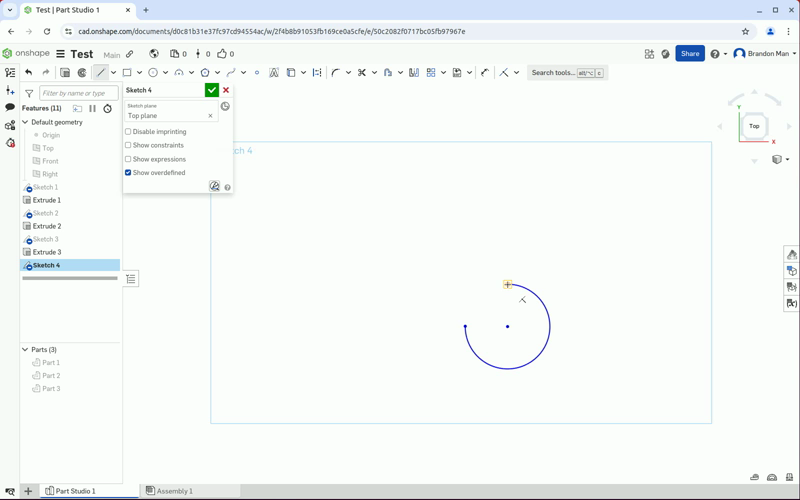
key_down(shift)
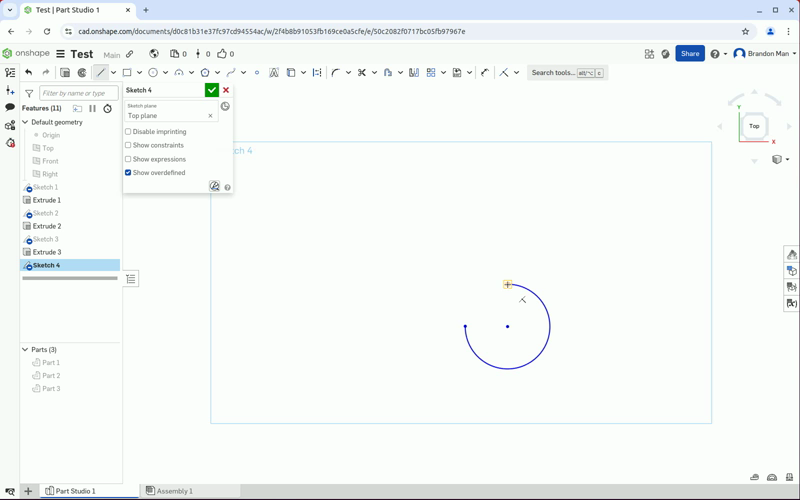
mouse_move(537, 284)
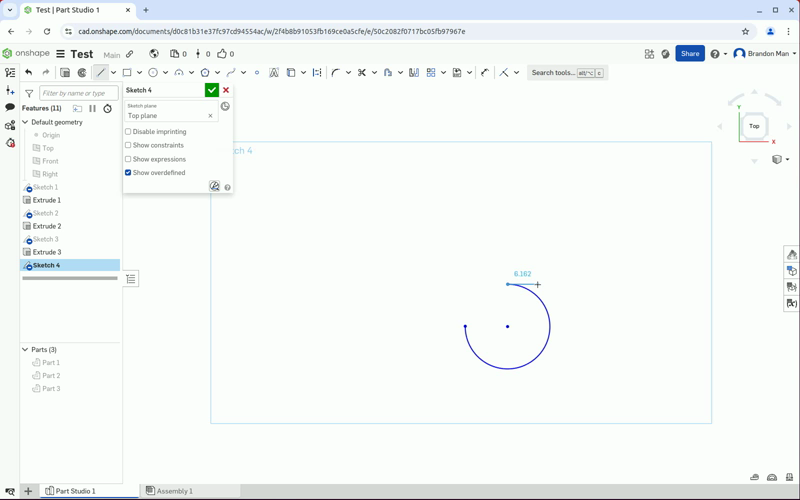
mouse_move(507, 326)
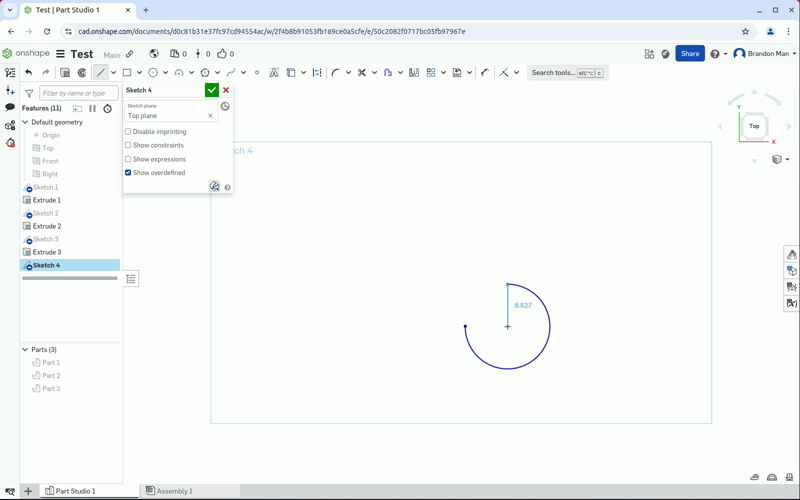
click(507, 326)
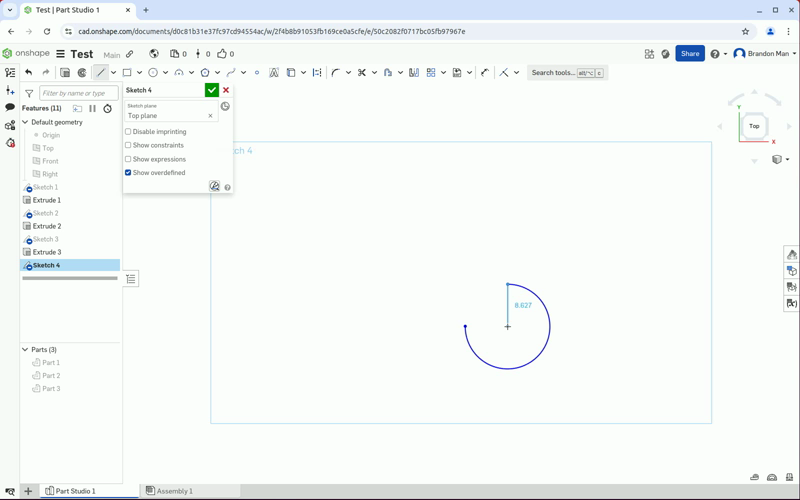
key_up(shift)
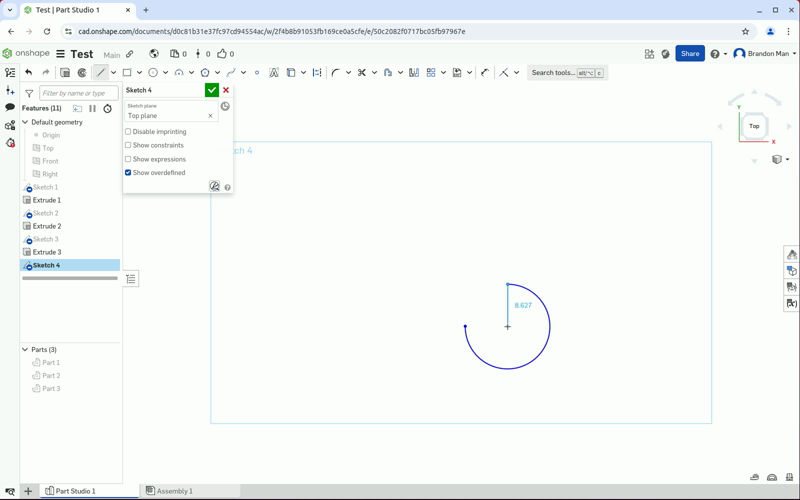
mouse_move(537, 326)
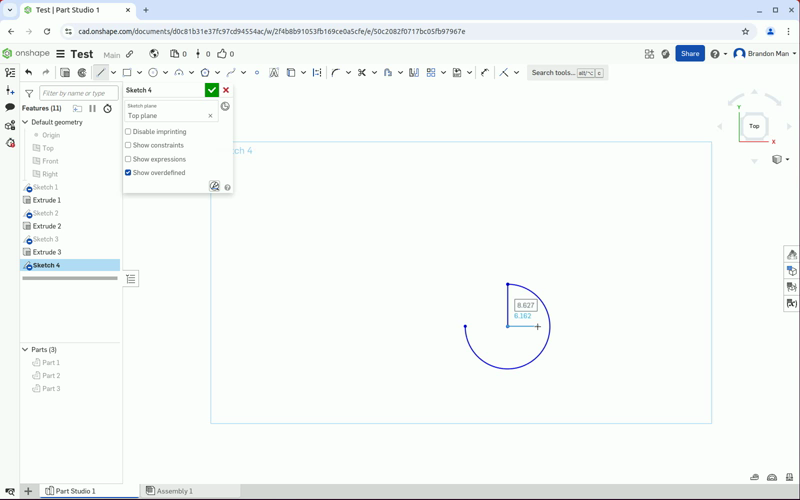
key_down(shift)
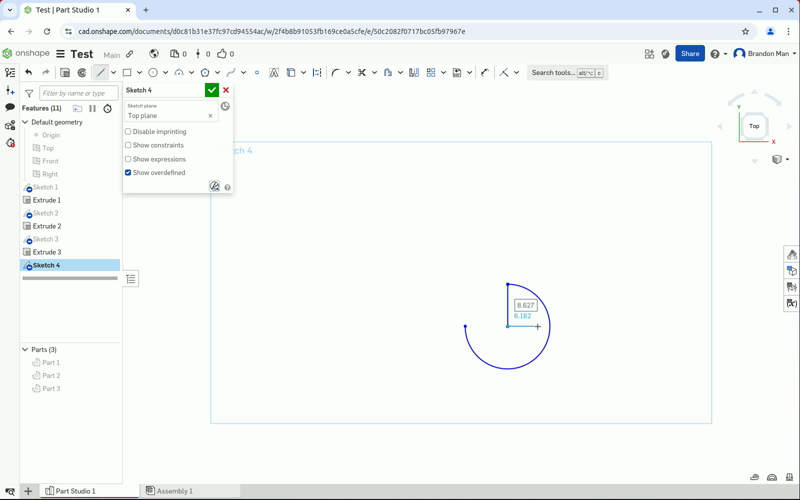
mouse_move(465, 326)
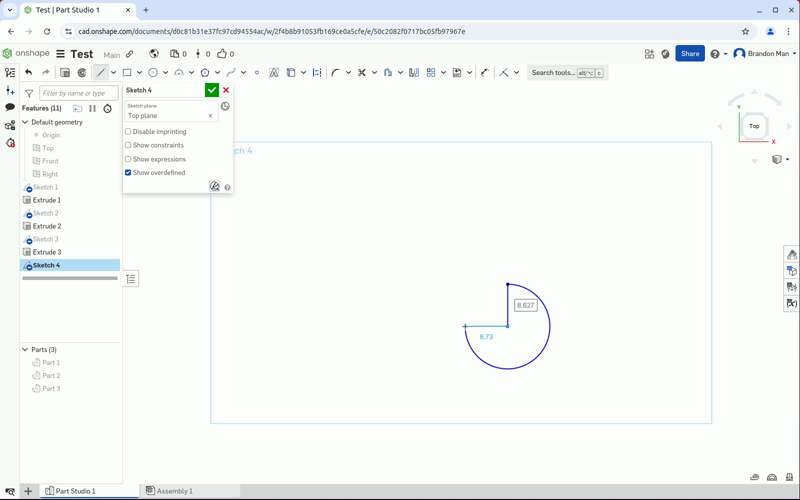
key_up(shift)
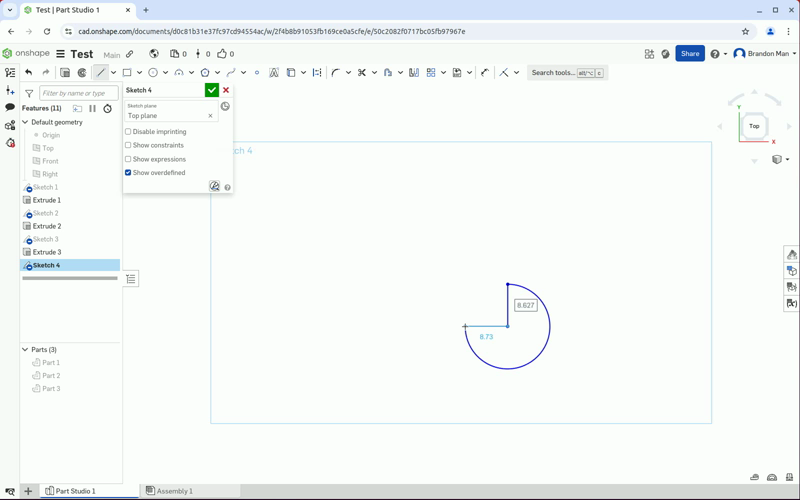
click(465, 326)
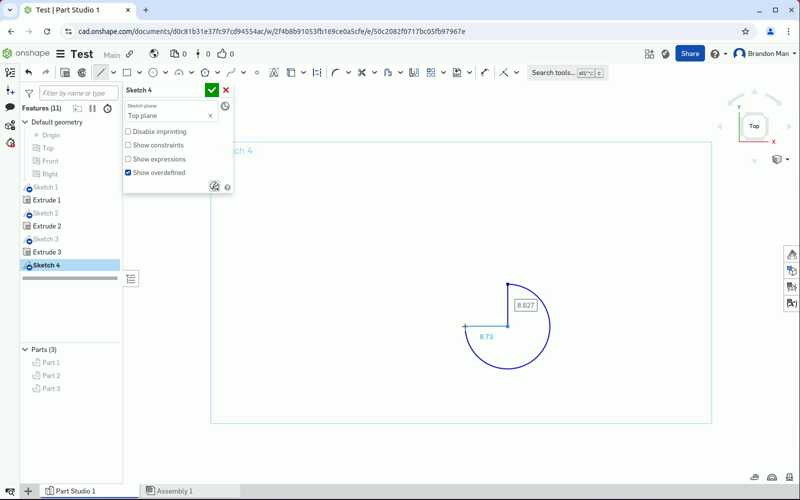
key(esc)
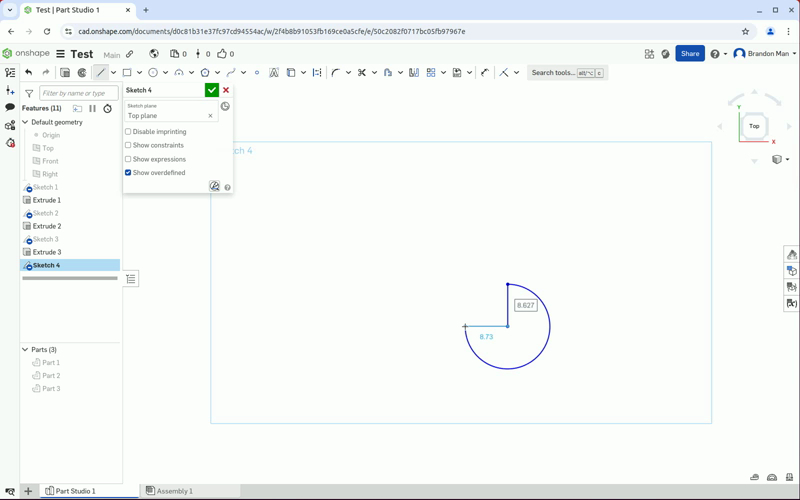
mouse_move(538, 341)
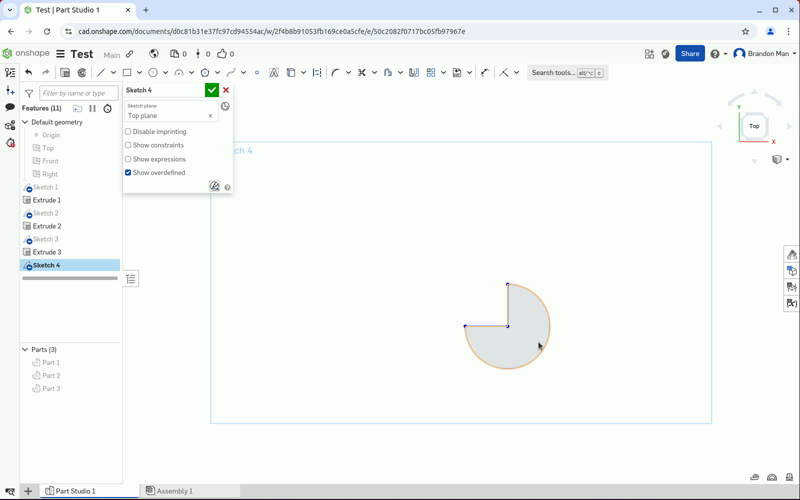
scroll(6)
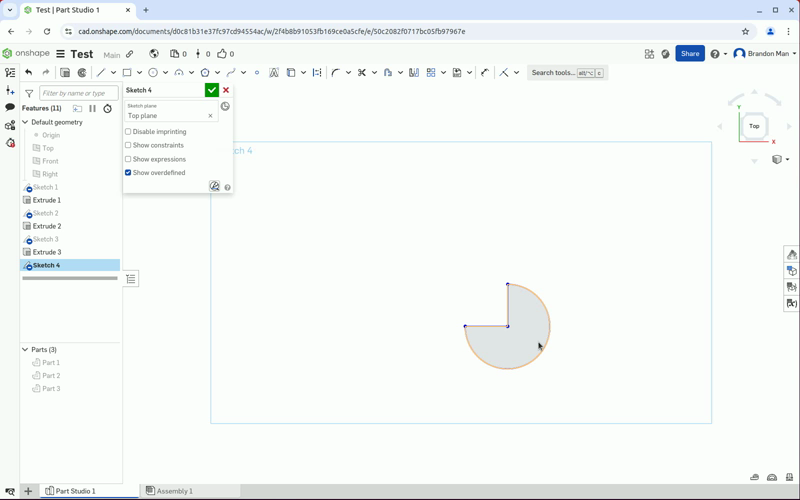
scroll(6)
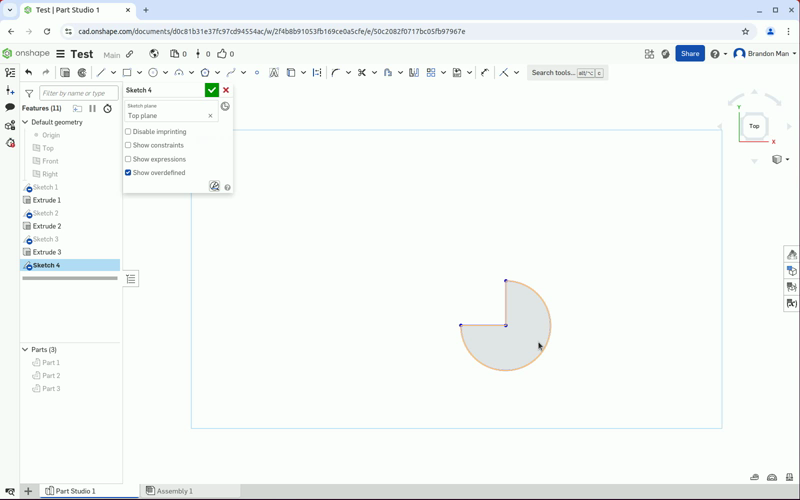
scroll(6)
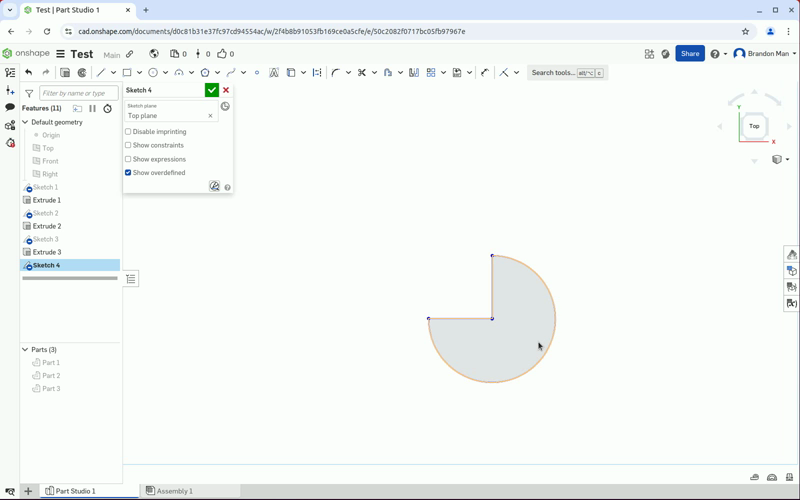
scroll(6)
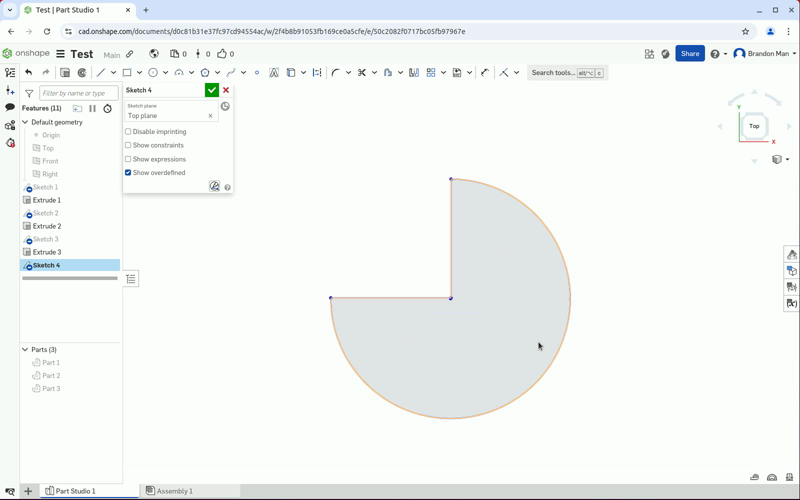
scroll(6)
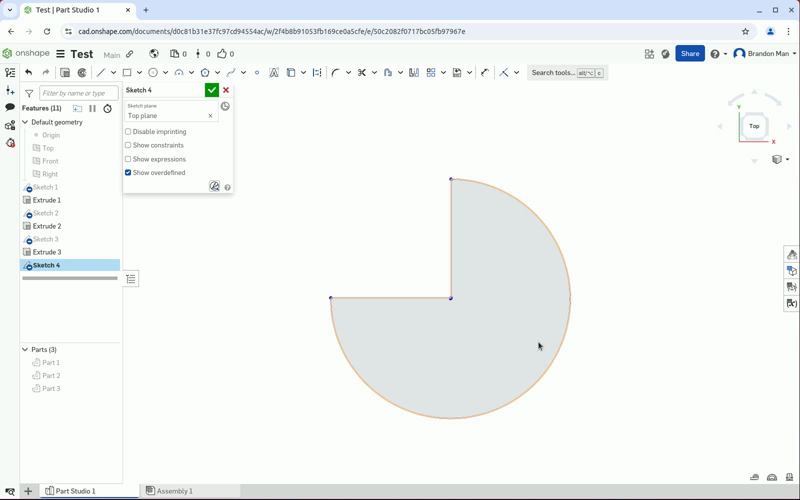
scroll(6)
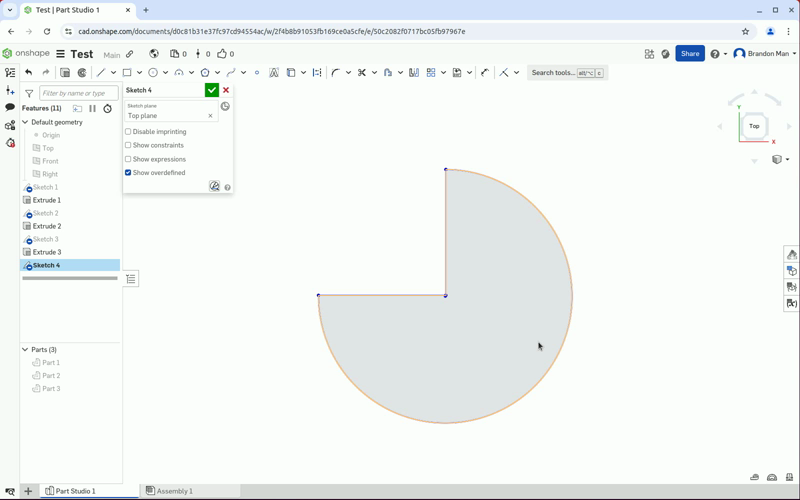
scroll(6)
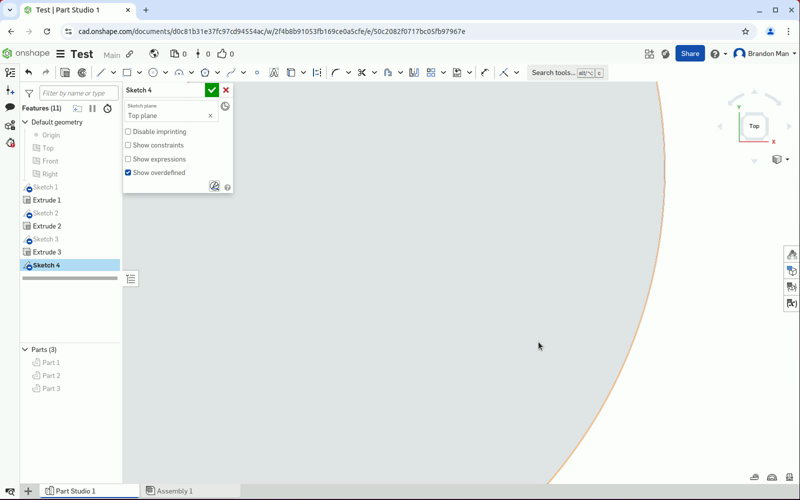
click(538, 341)
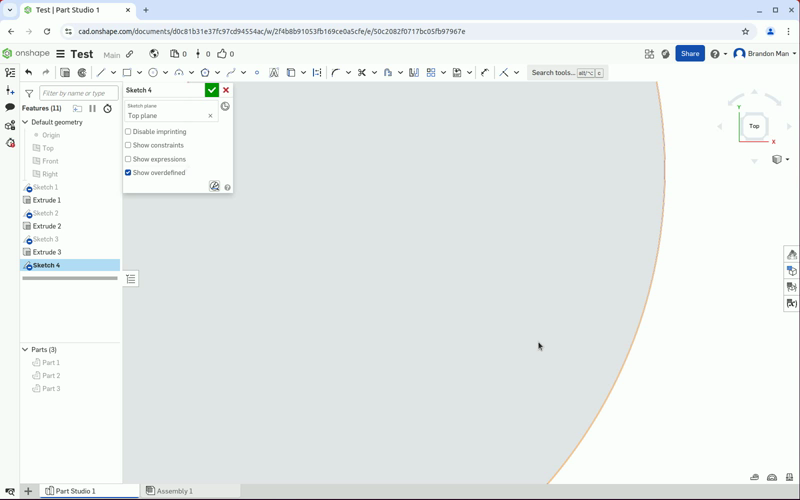
scroll(-6)
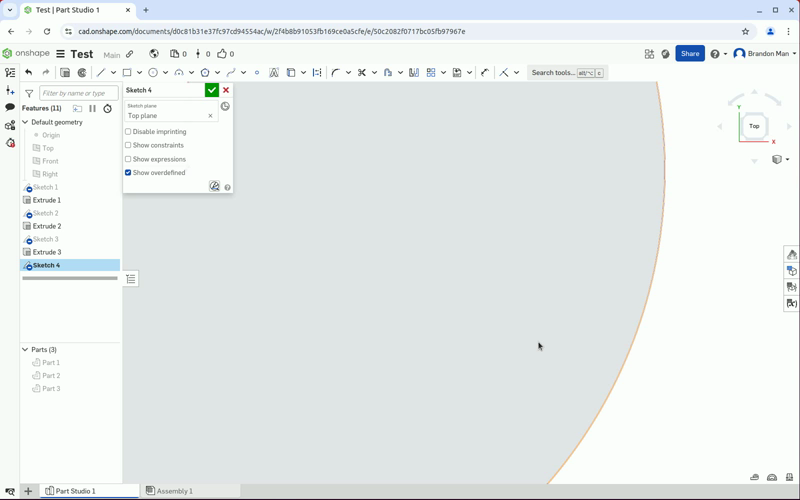
scroll(-6)
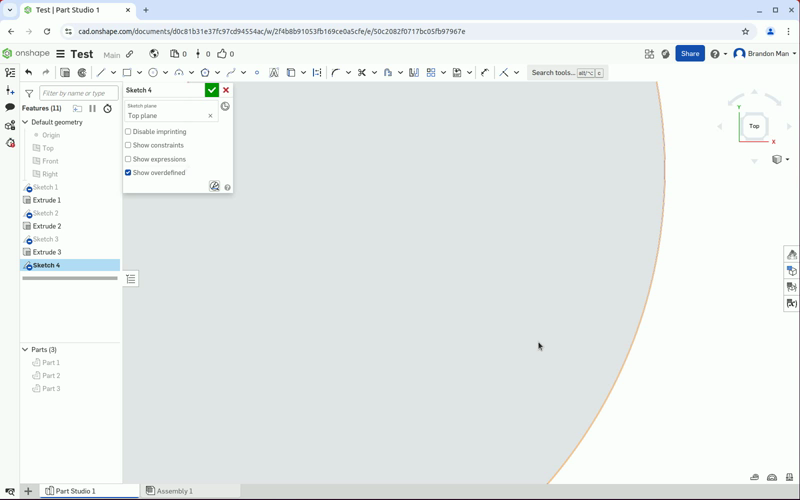
scroll(-6)
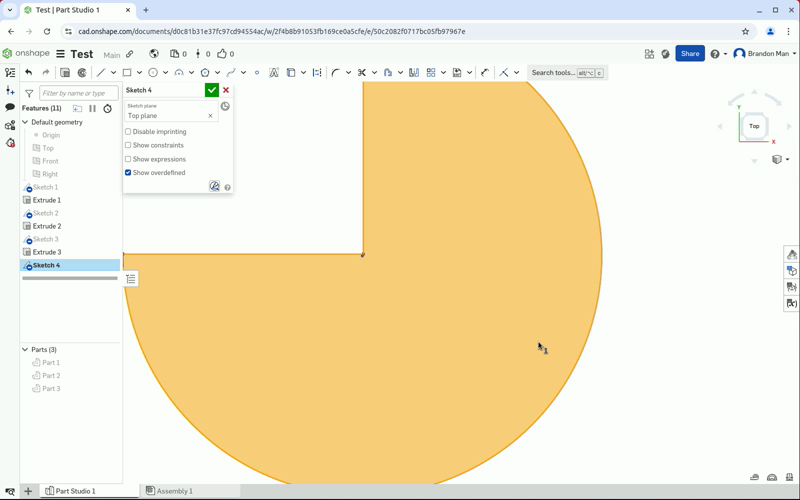
scroll(-6)
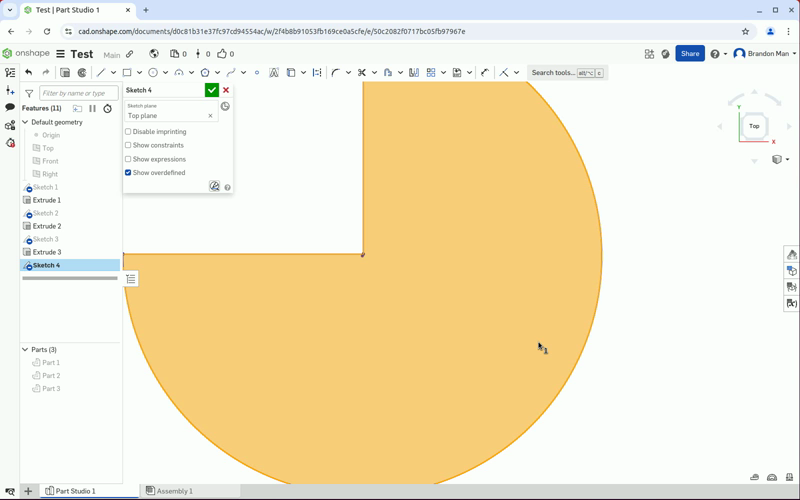
scroll(-6)
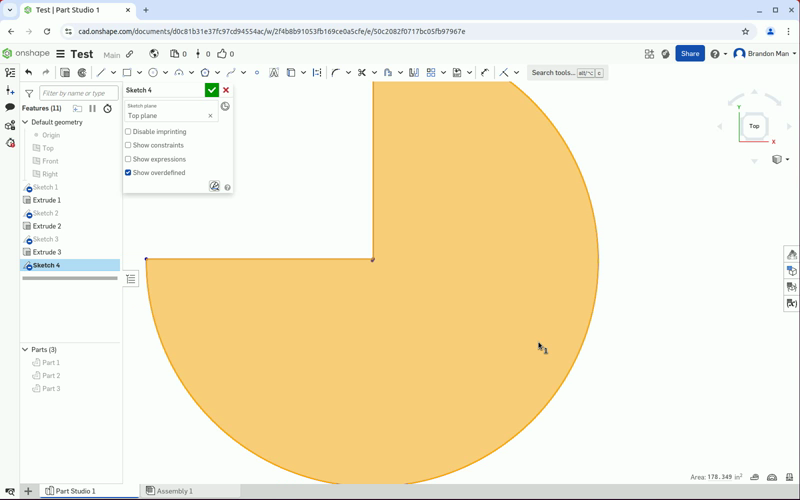
scroll(-6)
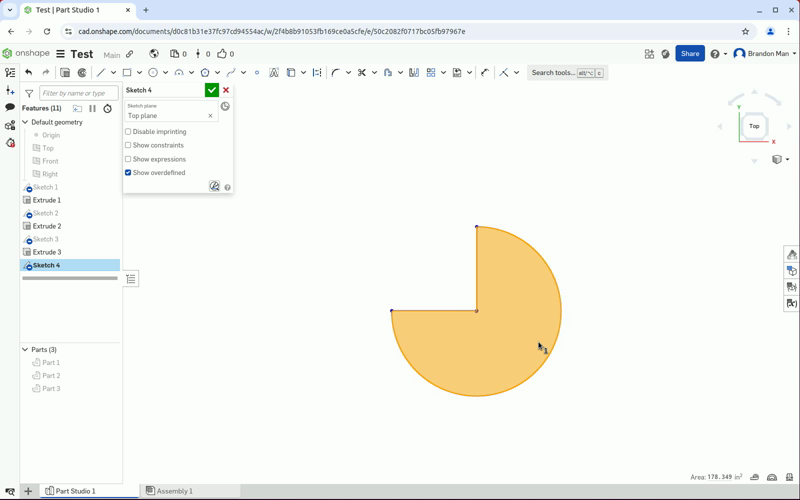
scroll(-6)
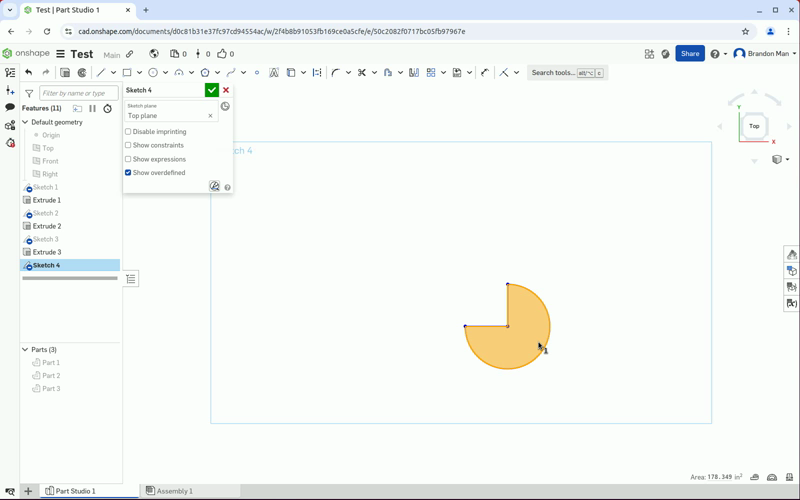
mouse_move(73, 352)
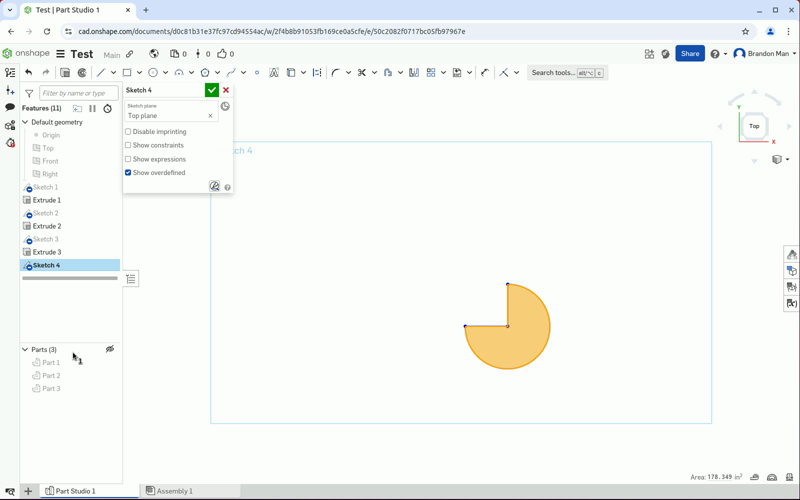
key(shift+y)
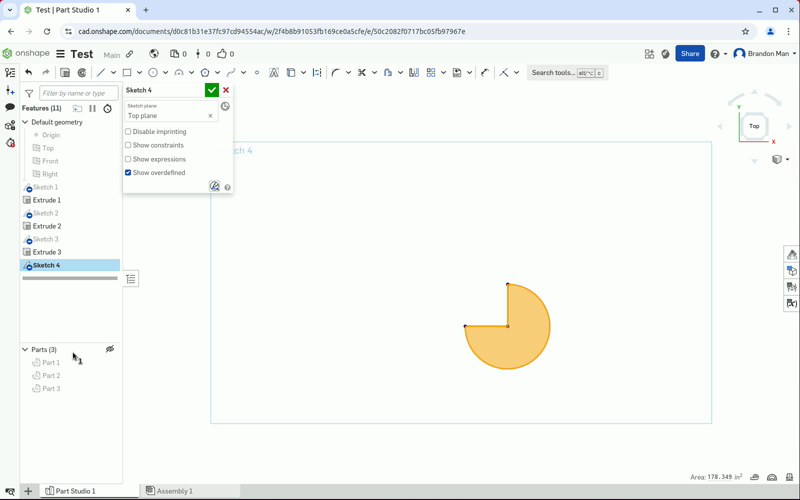
key(shift+e)
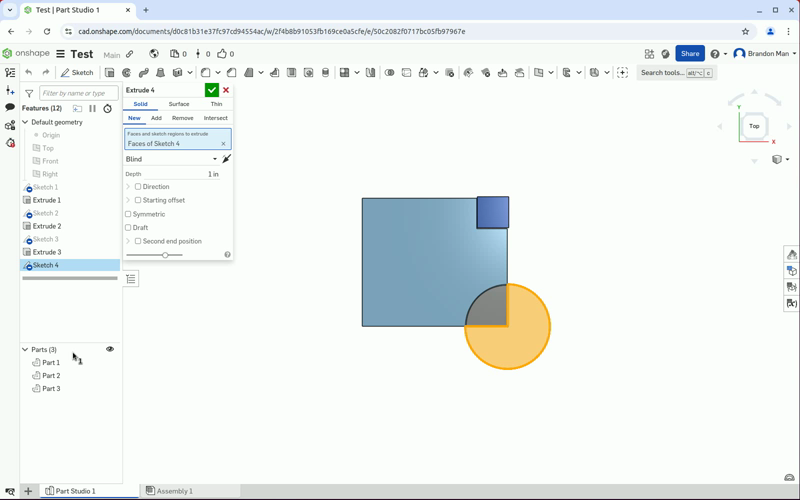
mouse_move(143, 106)
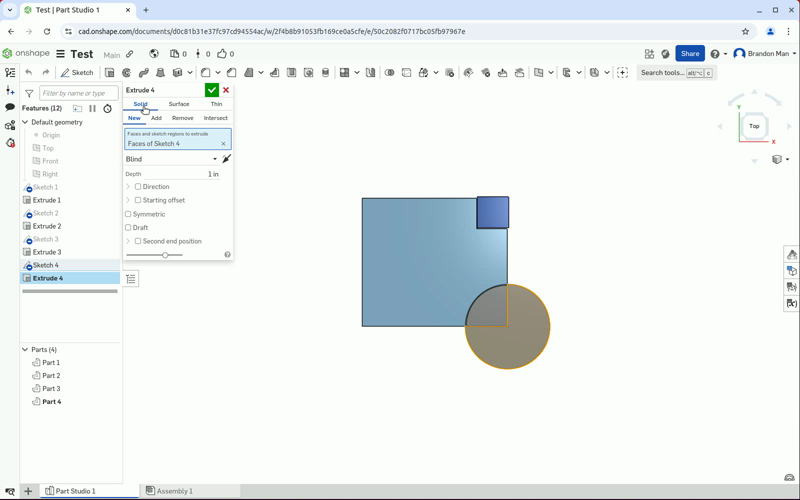
click(143, 106)
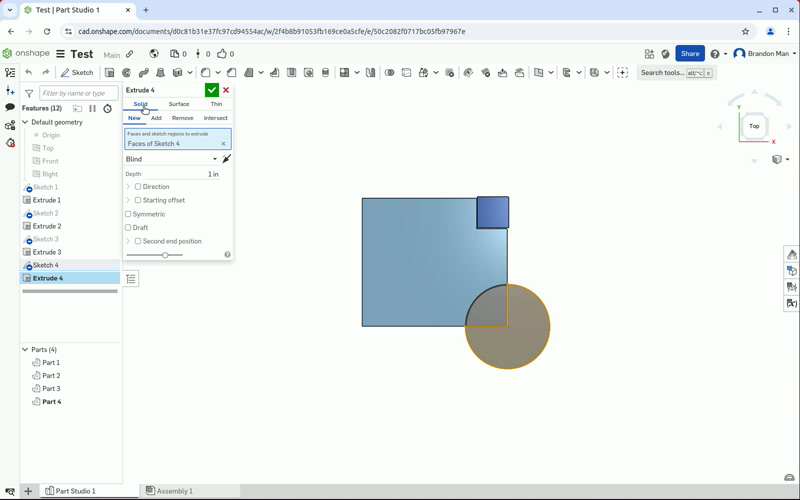
mouse_move(137, 120)
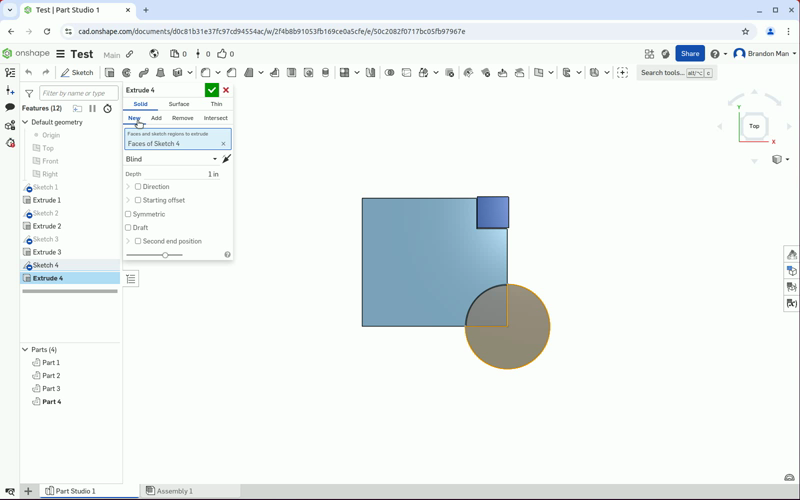
click(137, 120)
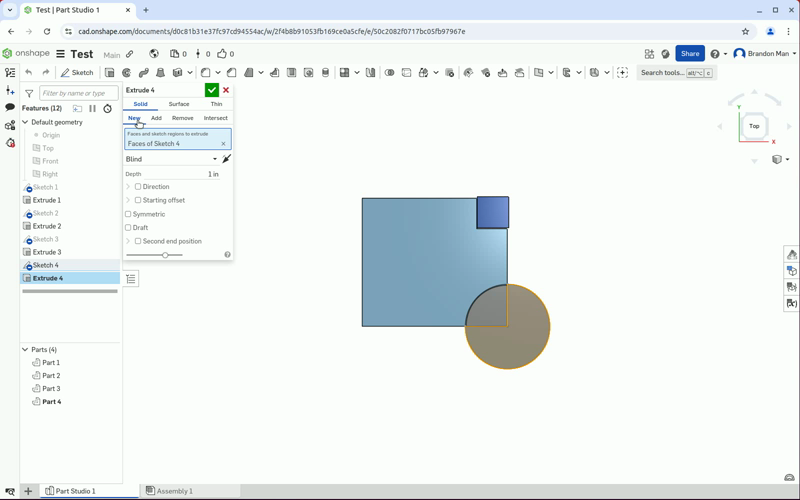
key(tab, 4)
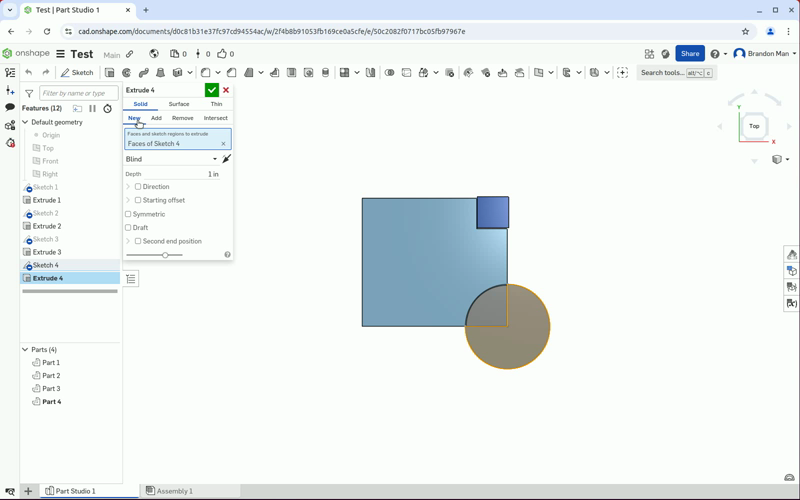
text(6.018)
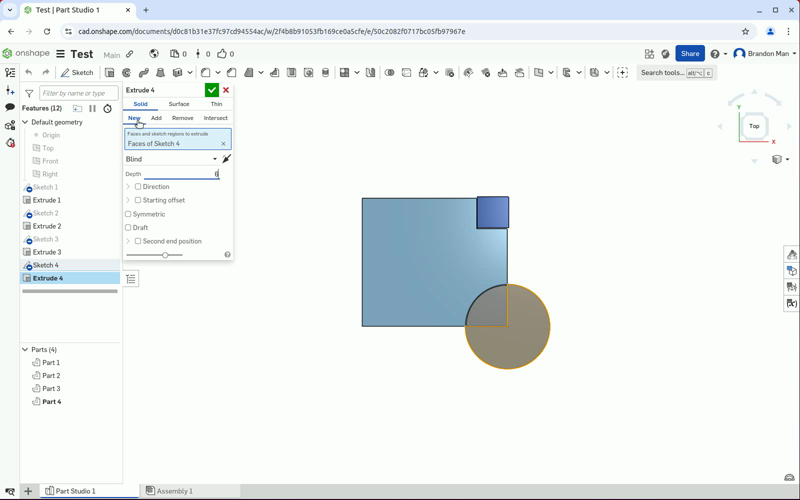
key(enter)
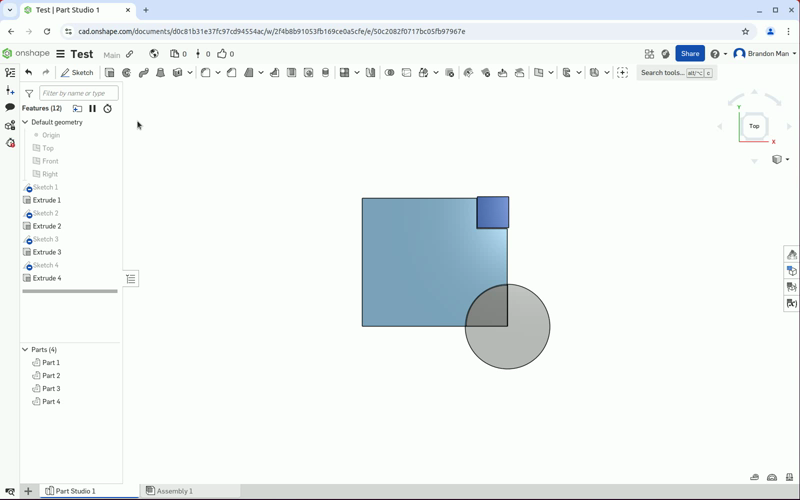
key(shift+h)
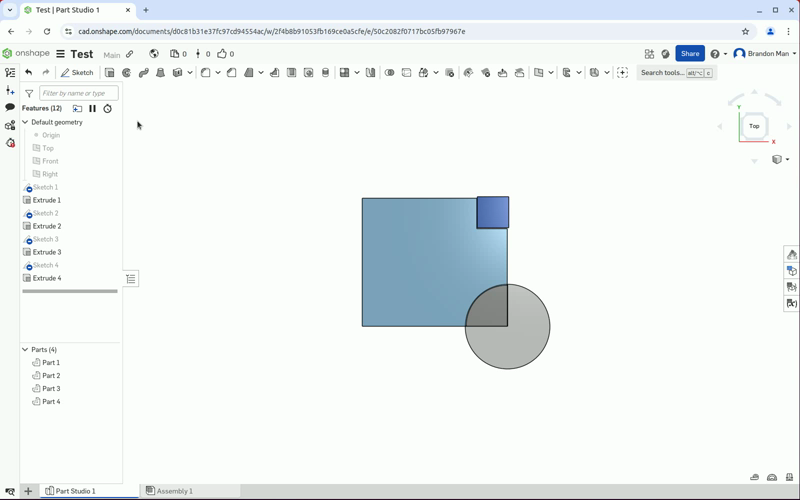
key(shift+h)
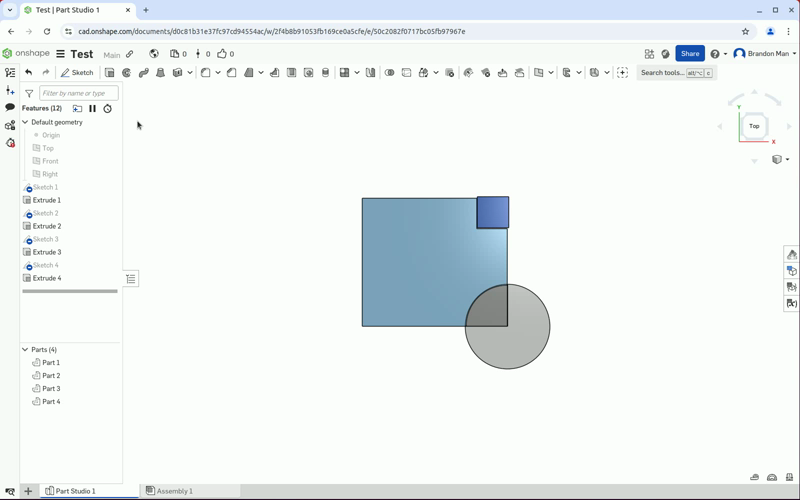
mouse_move(73, 189)
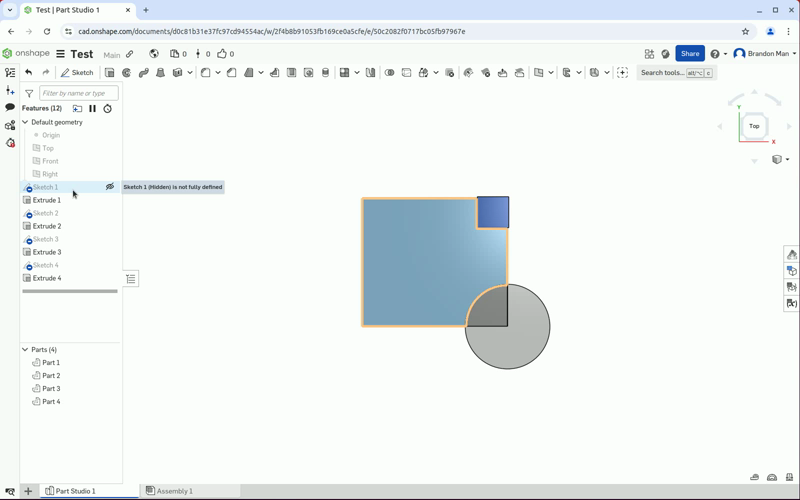
click(73, 189)
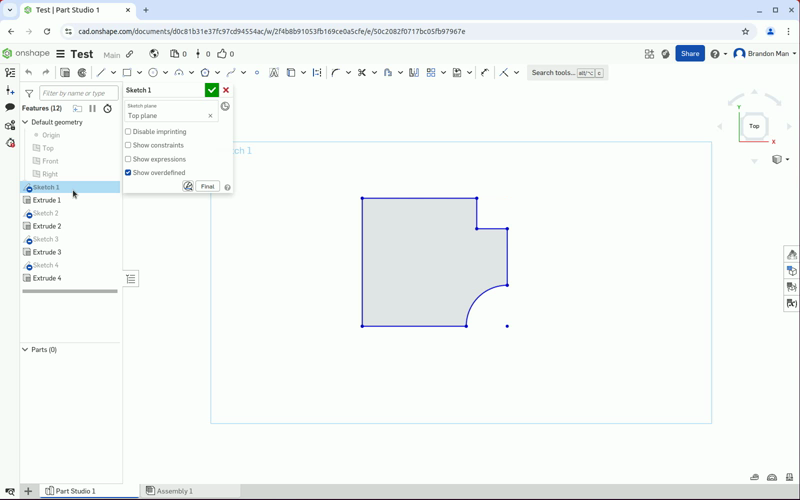
mouse_move(229, 92)
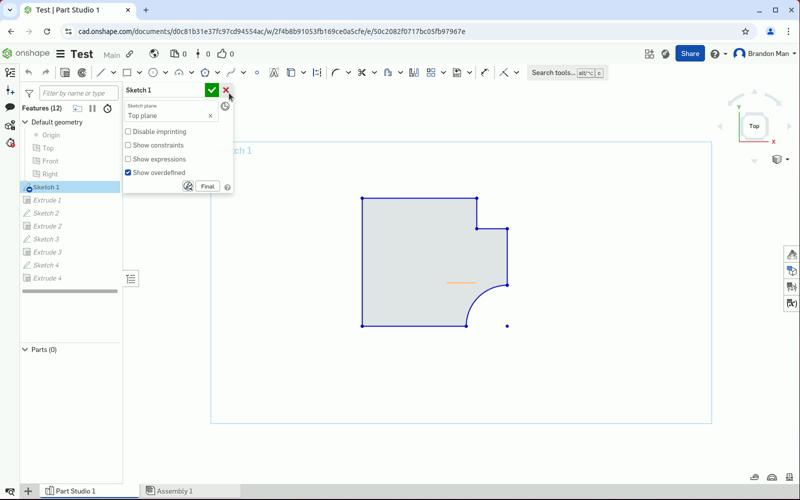
click(229, 92)
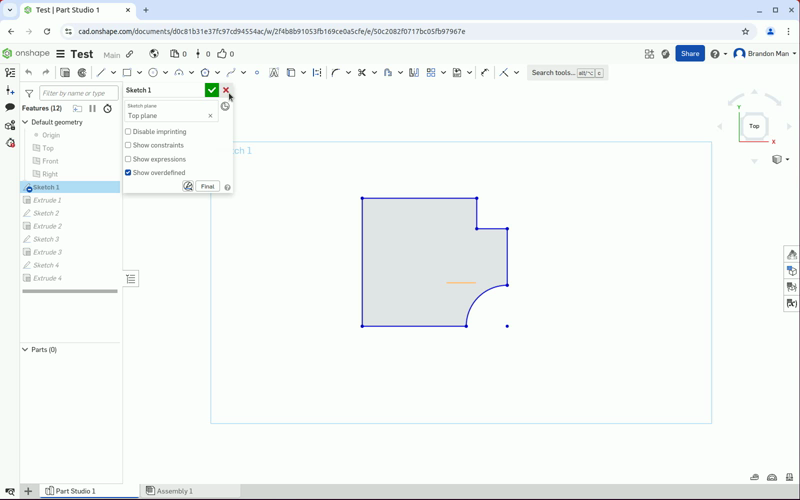
key(shift+s)
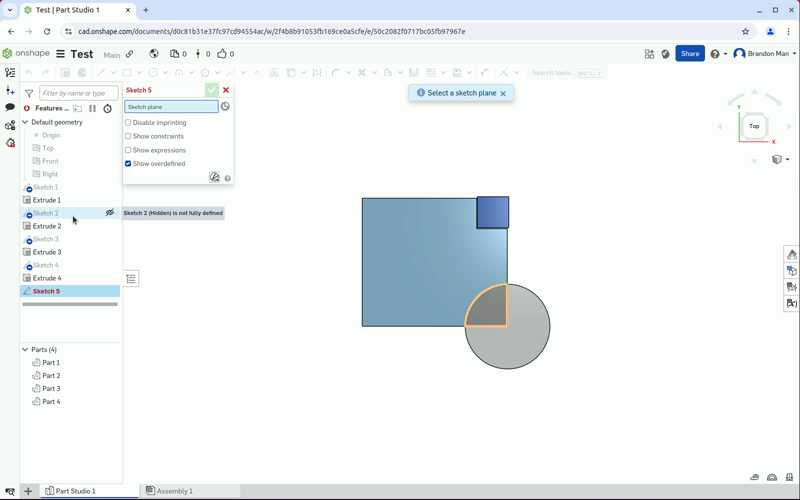
scroll(3)
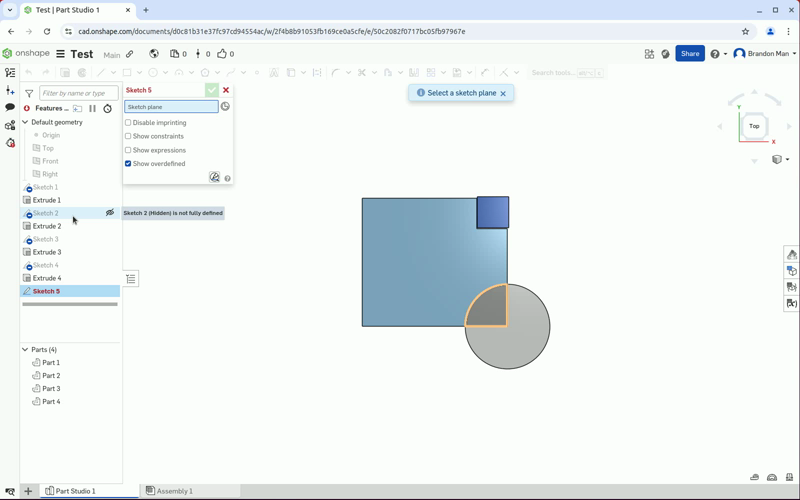
mouse_move(73, 150)
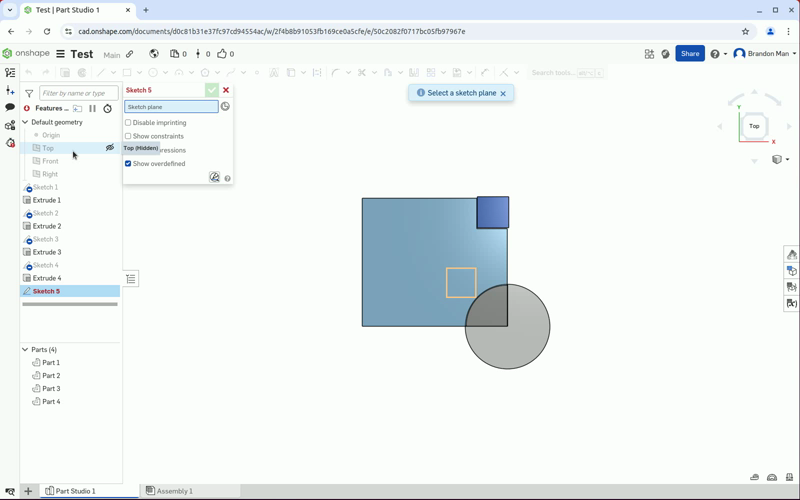
click(73, 150)
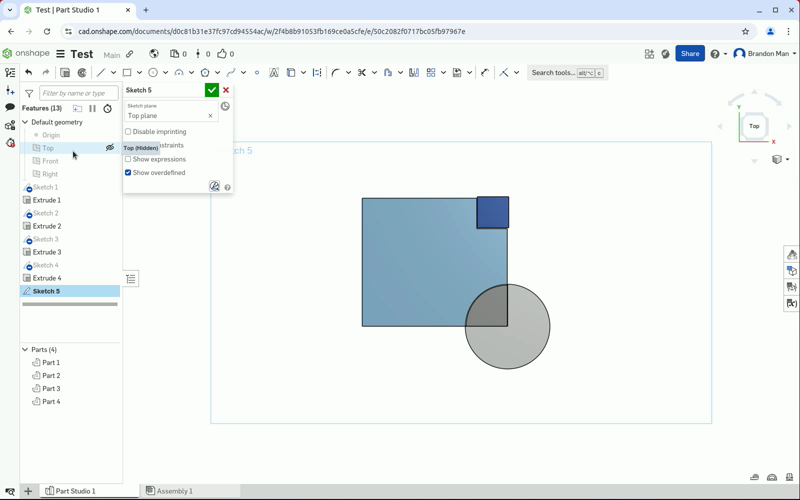
mouse_move(73, 352)
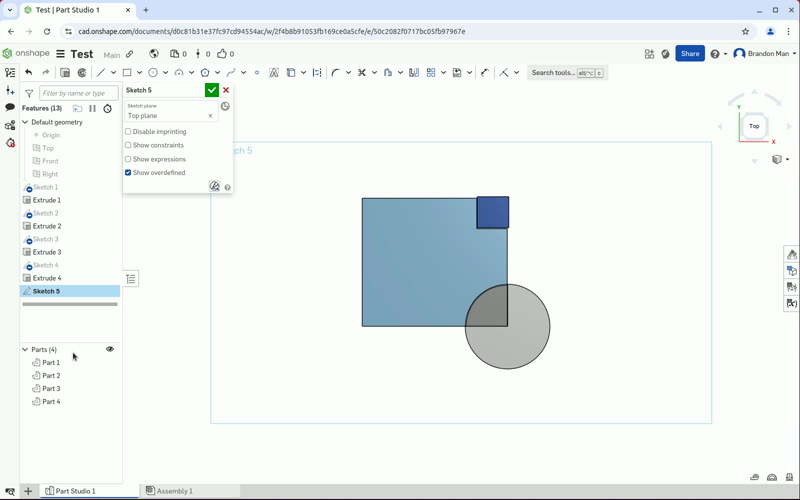
key(y)
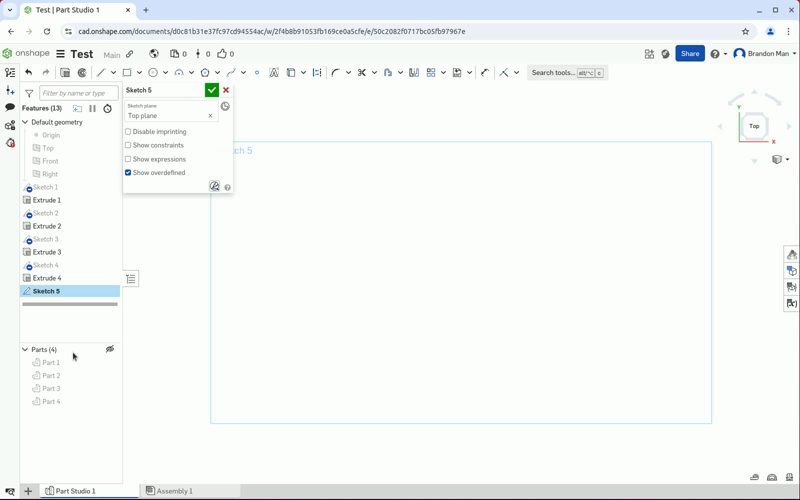
key(l)
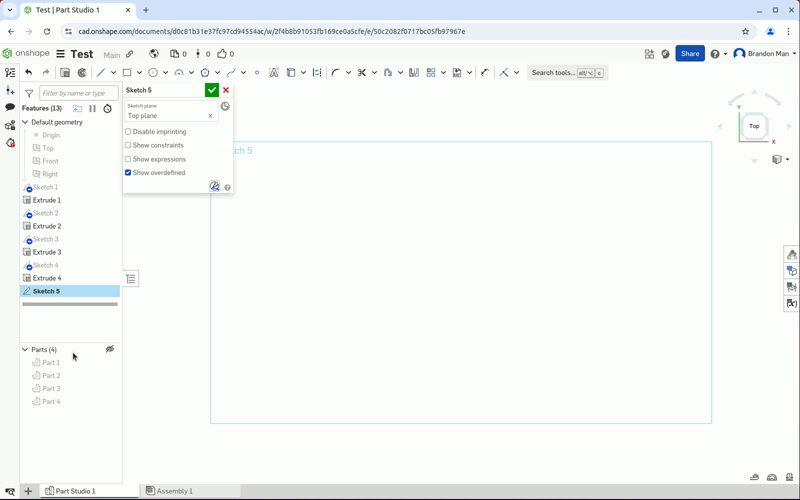
key_down(shift)
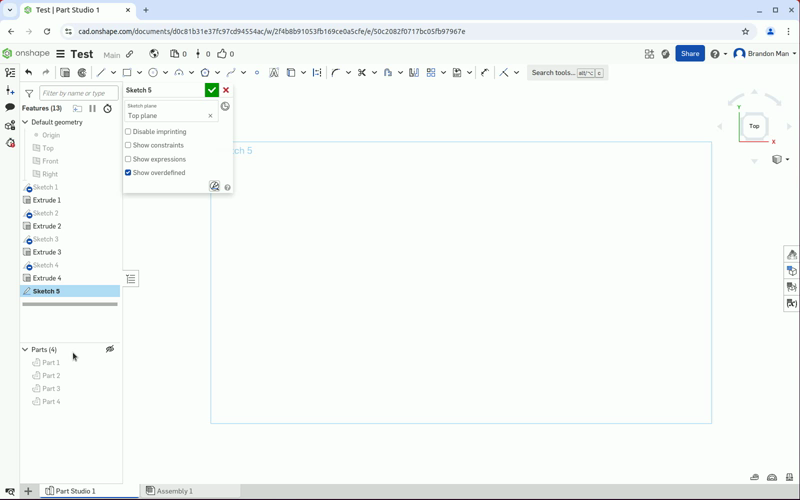
mouse_move(477, 198)
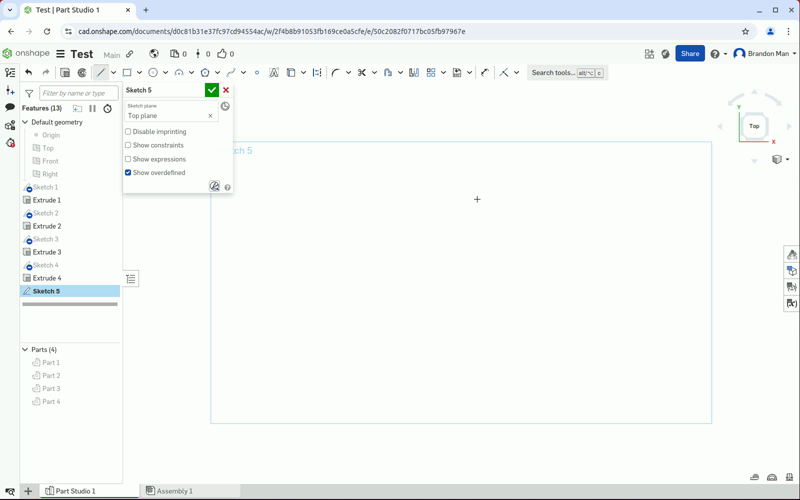
click(477, 198)
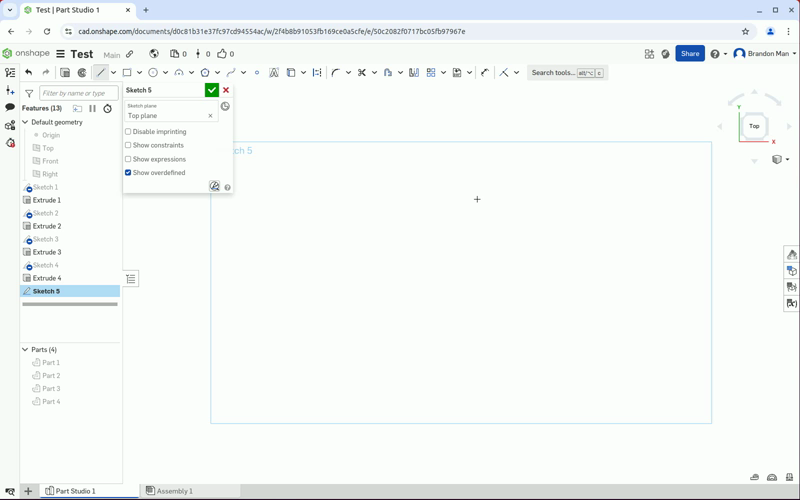
key_up(shift)
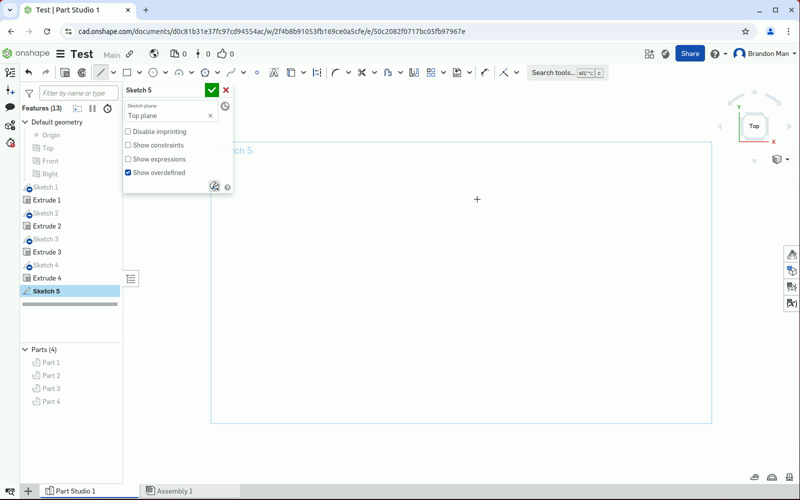
key_down(shift)
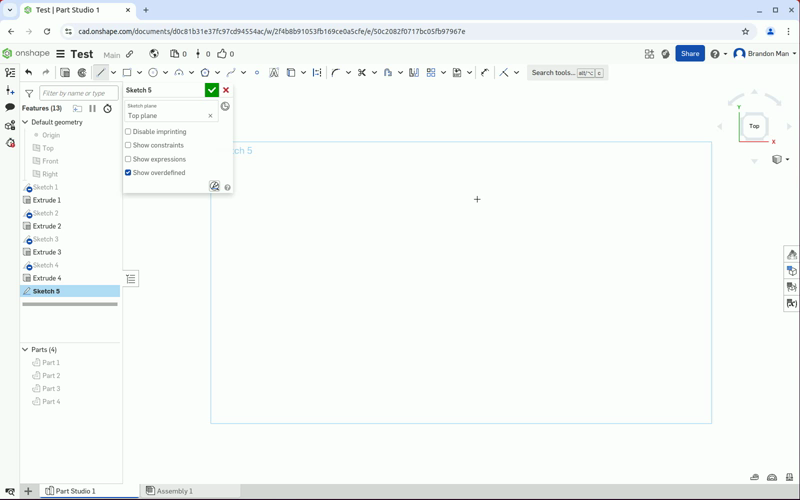
mouse_move(507, 198)
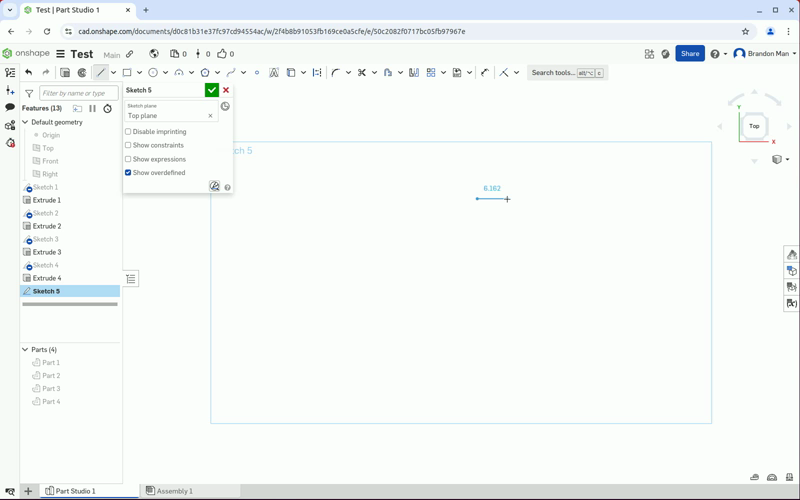
mouse_move(507, 198)
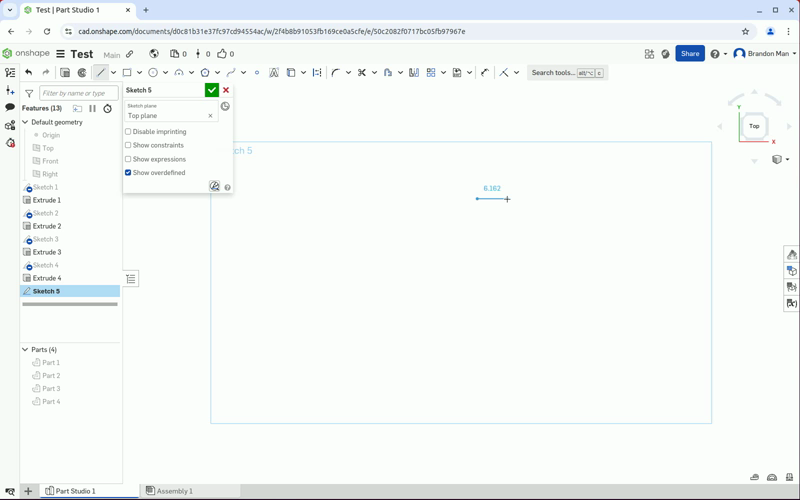
click(507, 198)
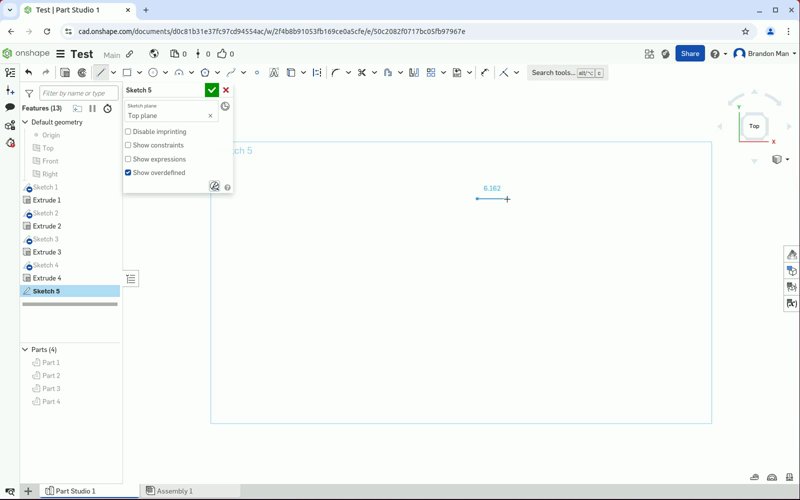
key_up(shift)
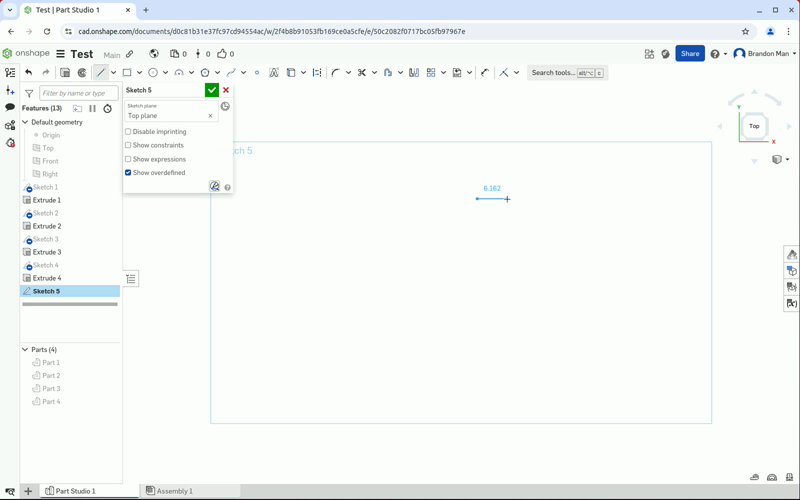
key_down(shift)
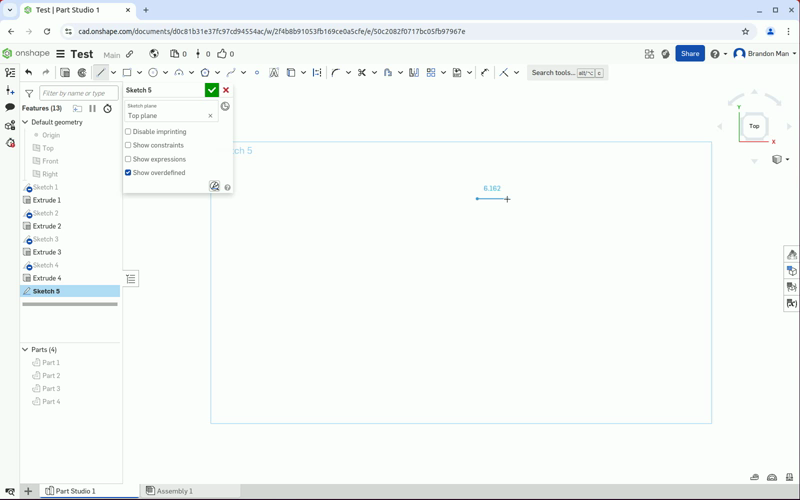
mouse_move(537, 198)
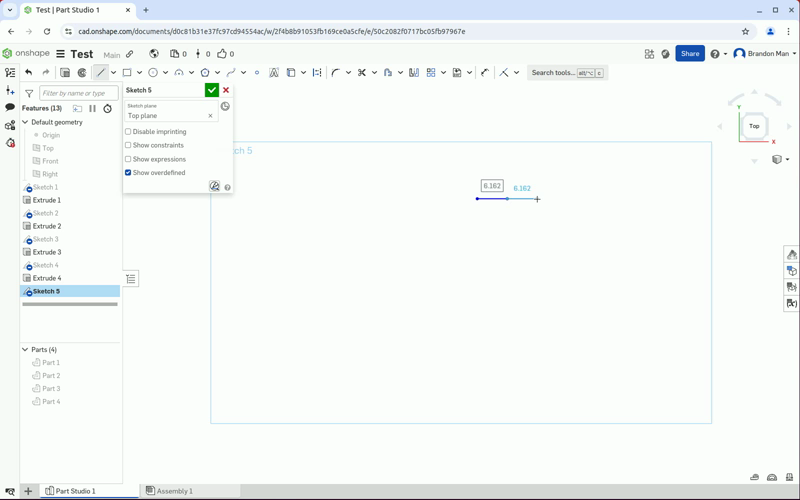
mouse_move(507, 228)
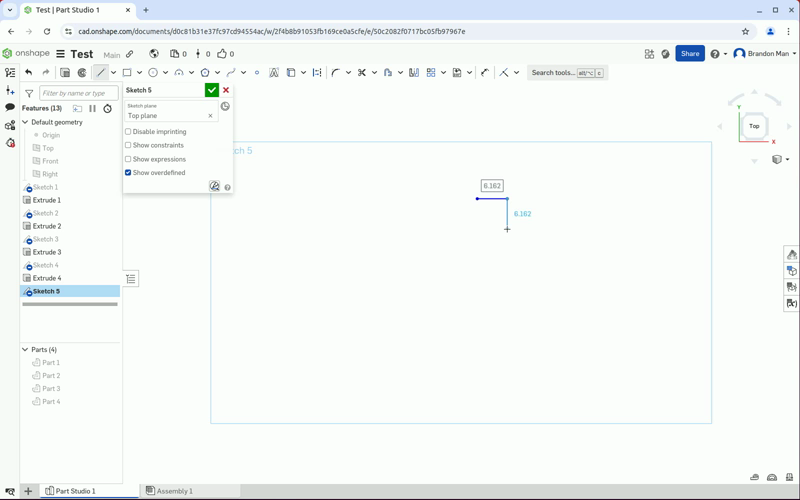
click(507, 228)
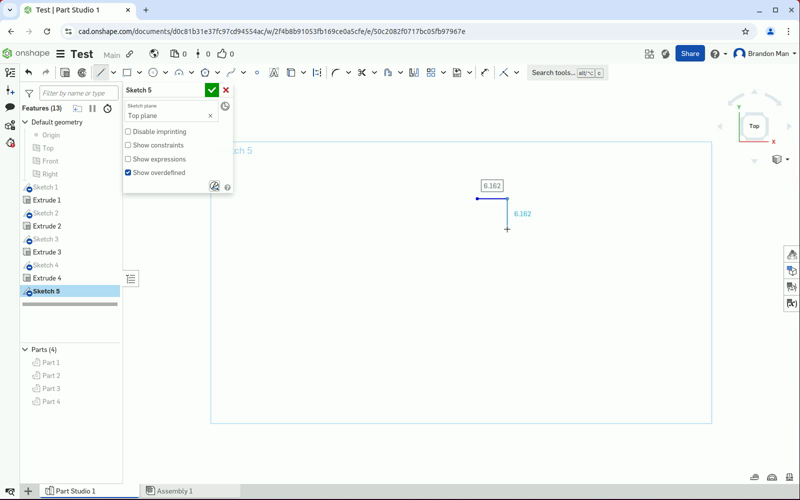
key_up(shift)
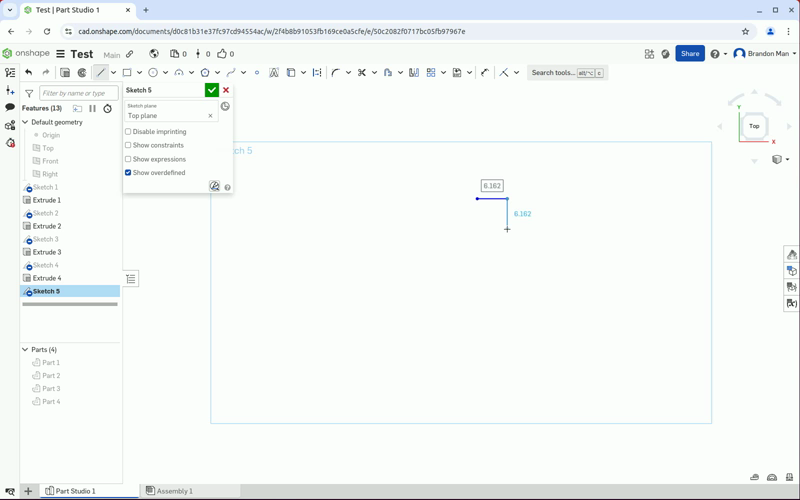
key_down(shift)
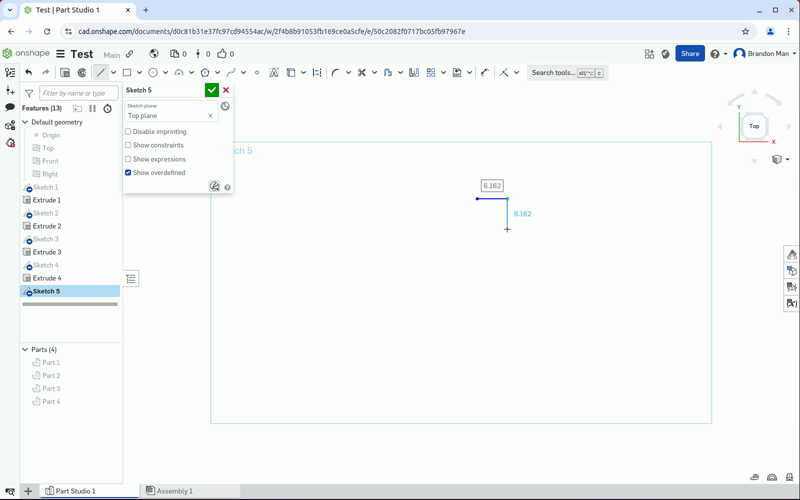
mouse_move(537, 228)
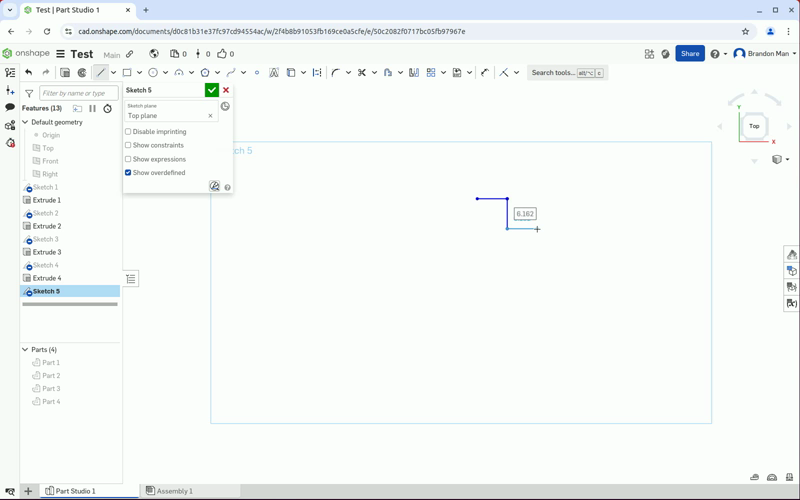
mouse_move(540, 228)
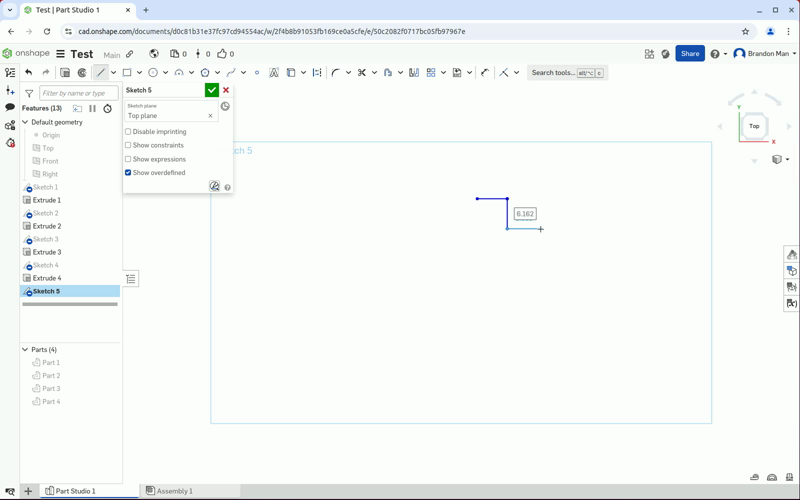
click(540, 228)
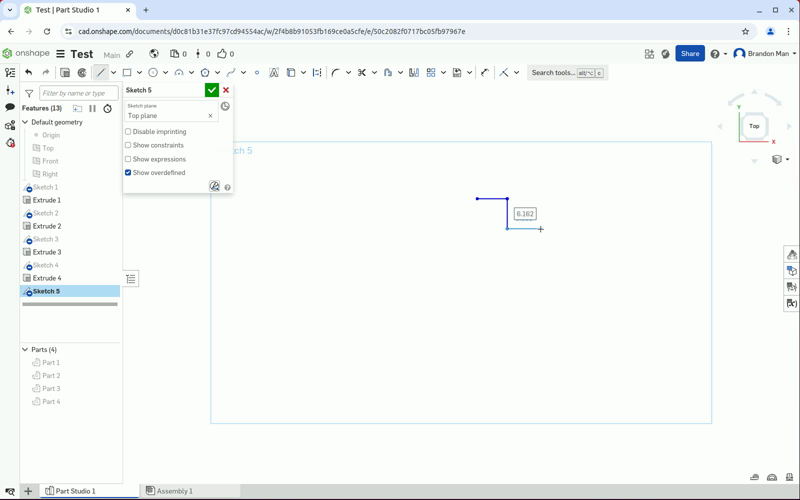
key_up(shift)
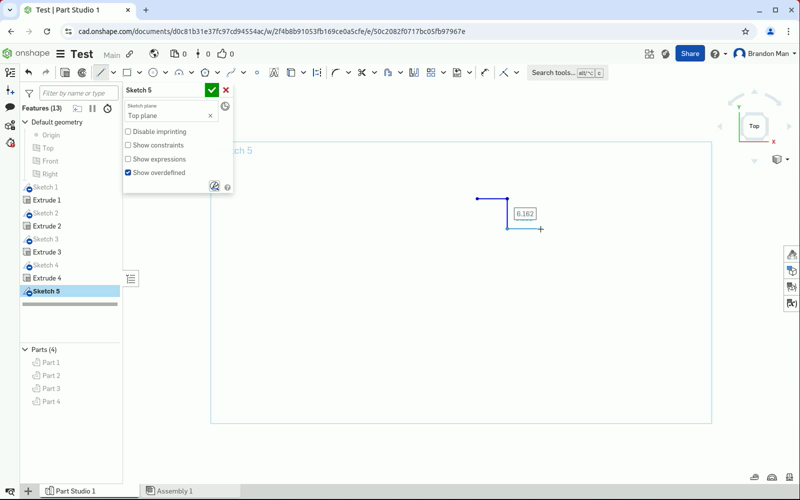
key_down(shift)
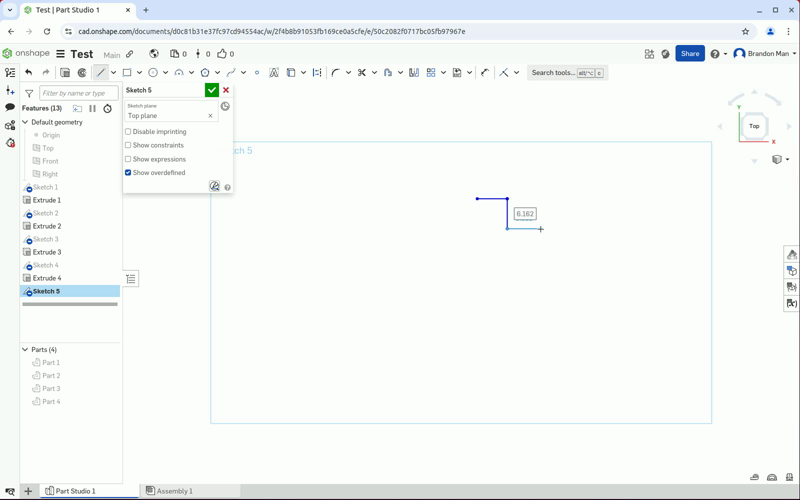
mouse_move(570, 228)
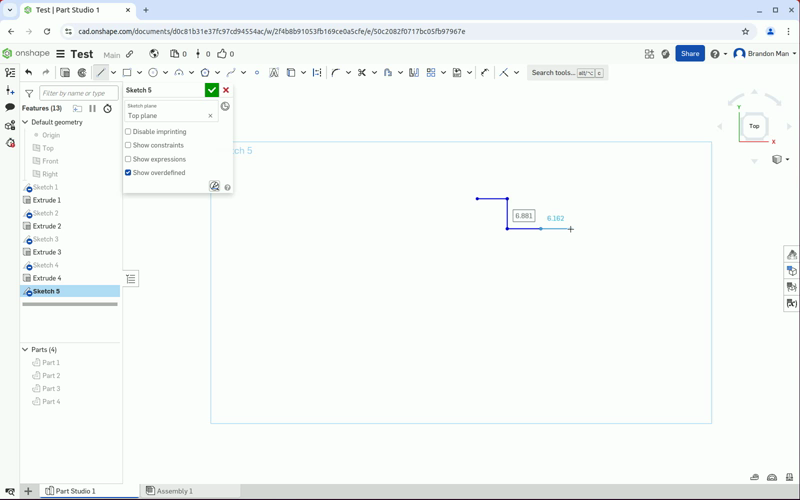
mouse_move(540, 170)
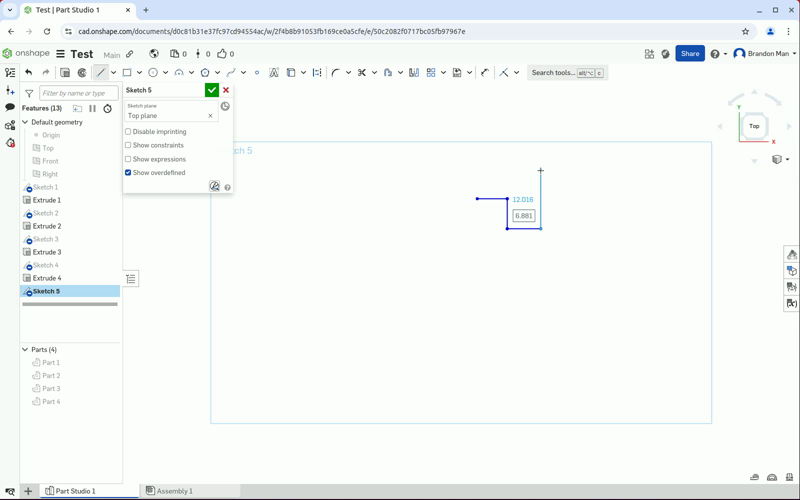
click(540, 170)
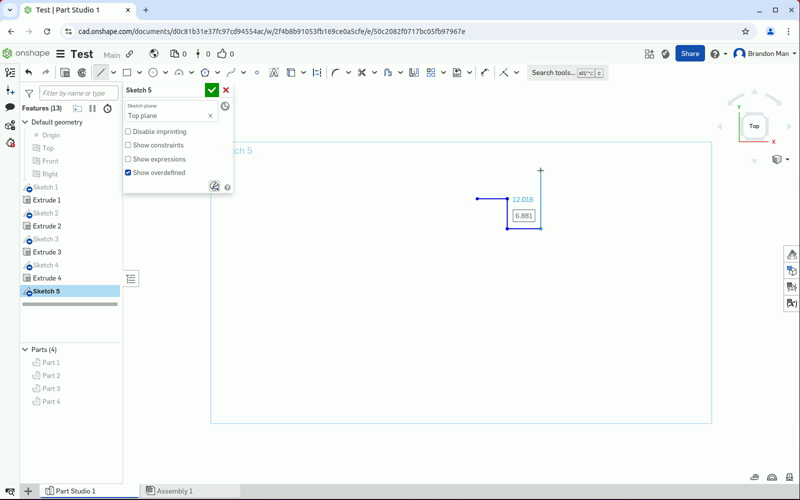
key_up(shift)
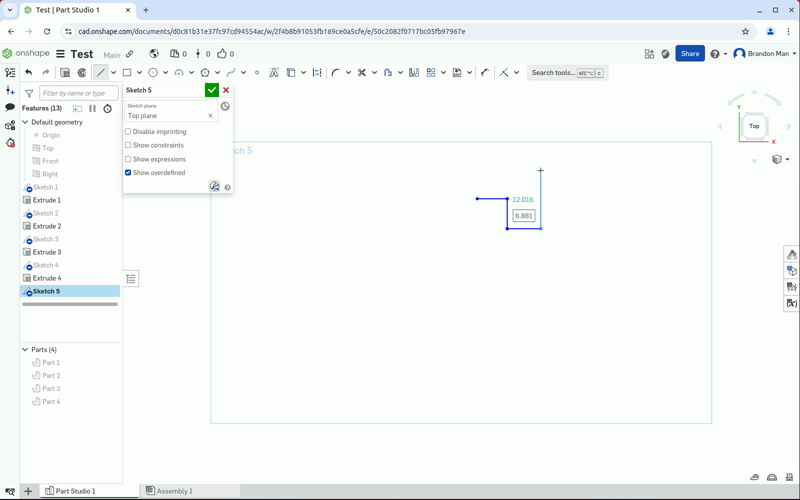
key_down(shift)
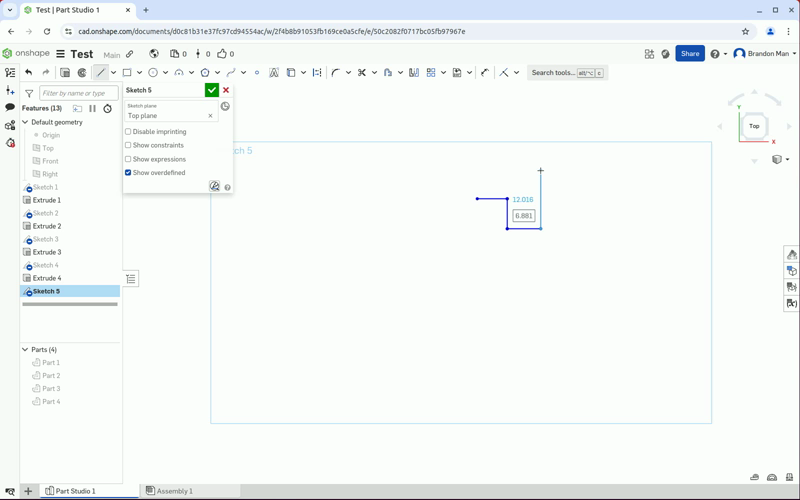
mouse_move(477, 170)
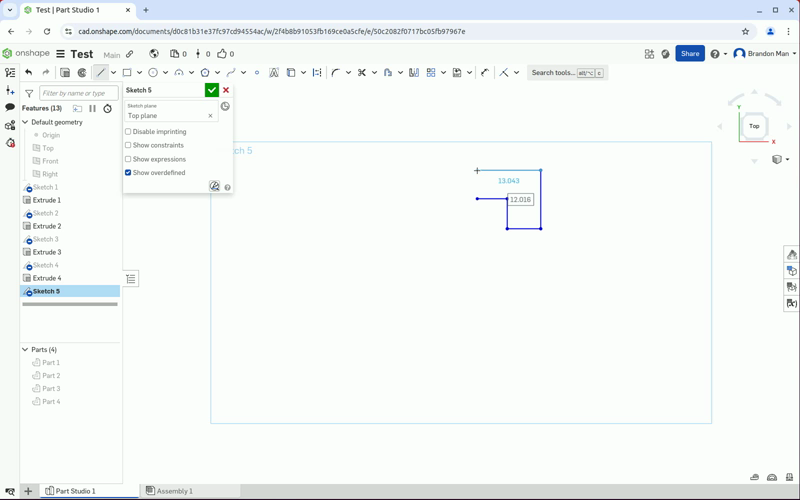
click(477, 170)
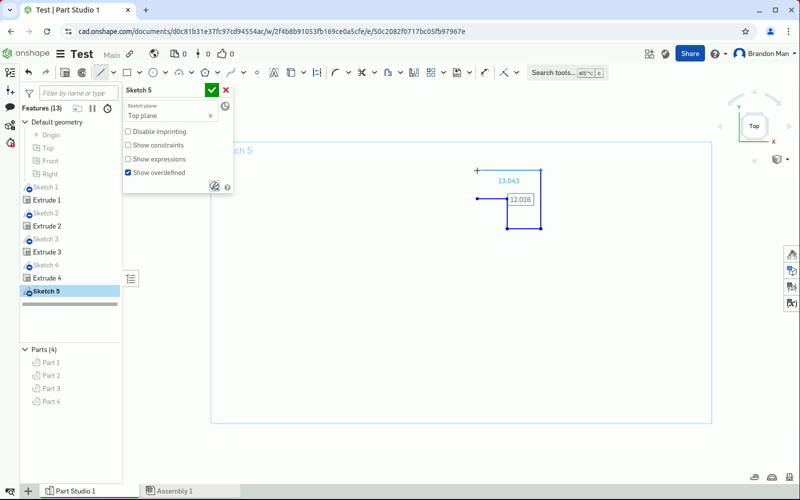
key_up(shift)
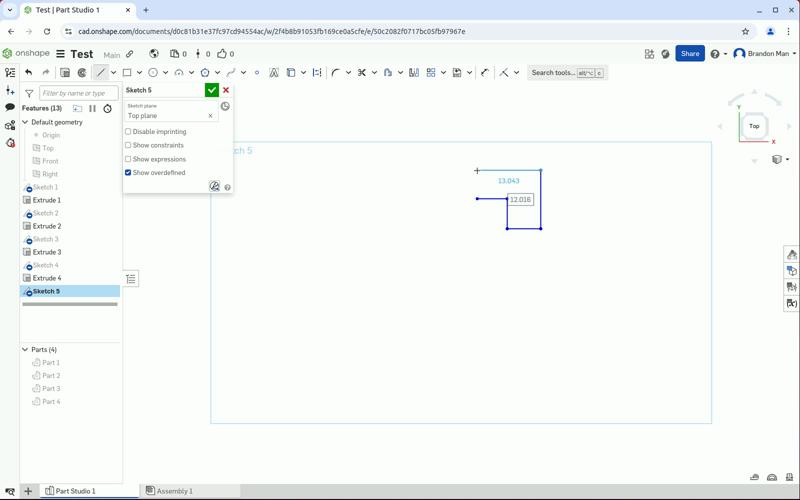
mouse_move(507, 170)
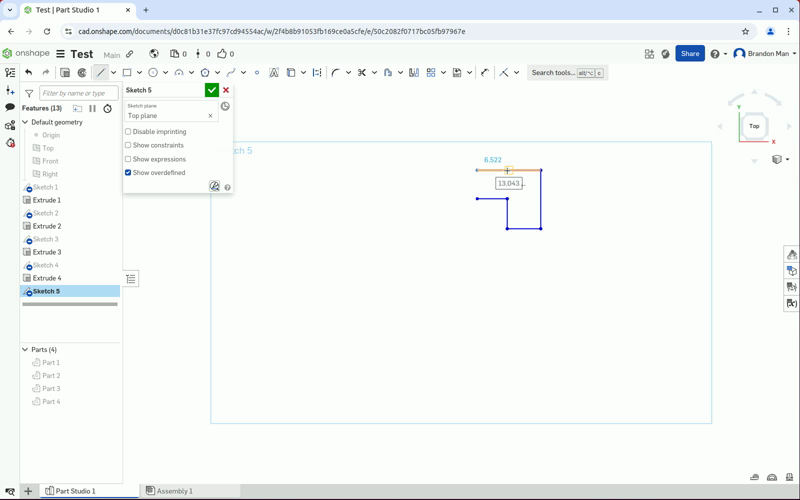
key_down(shift)
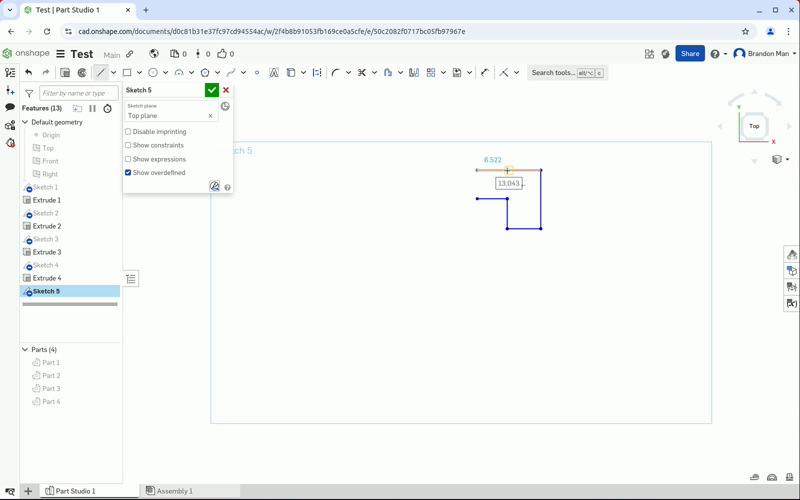
mouse_move(477, 198)
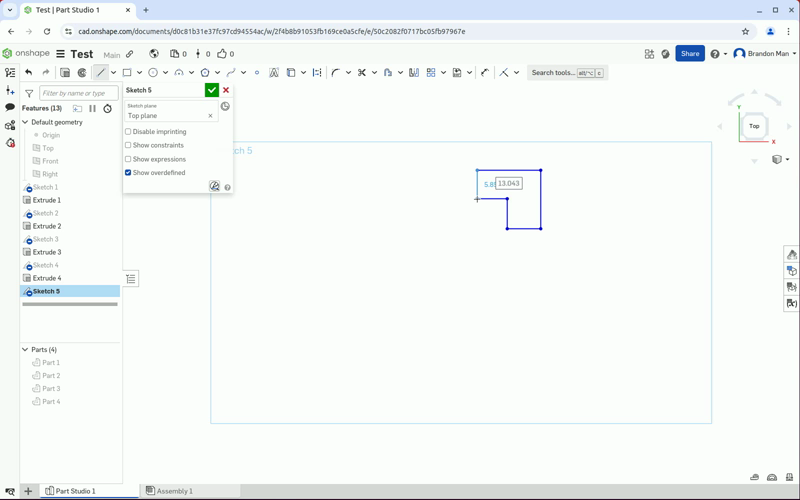
key_up(shift)
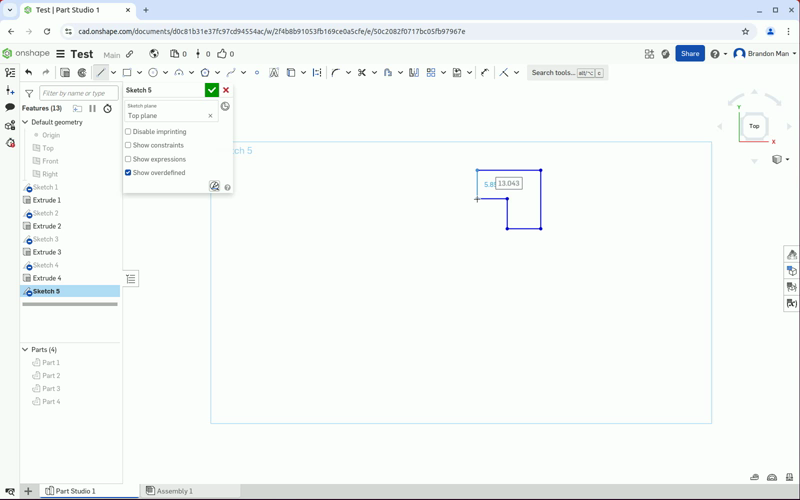
click(477, 198)
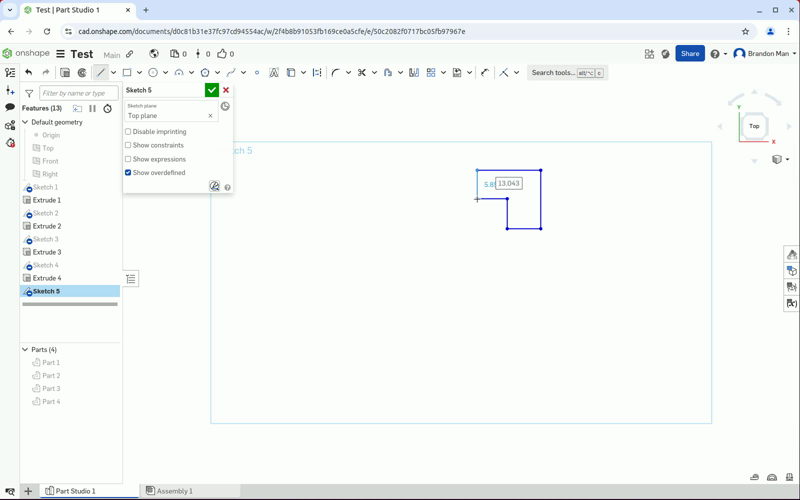
key(esc)
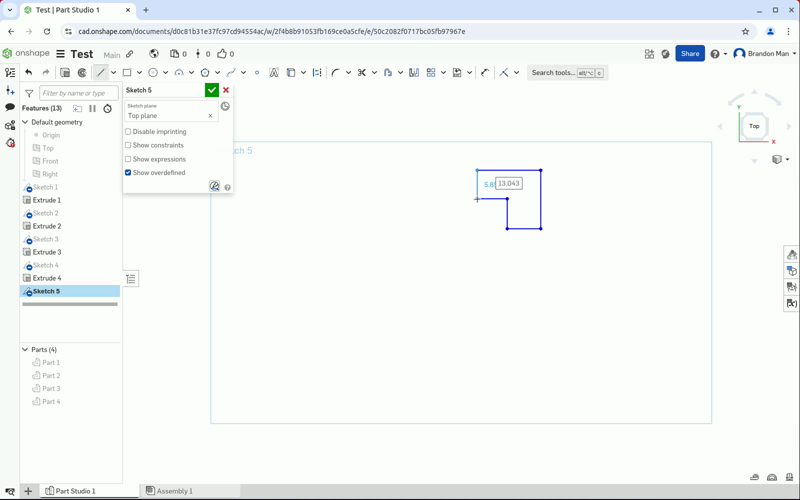
mouse_move(526, 204)
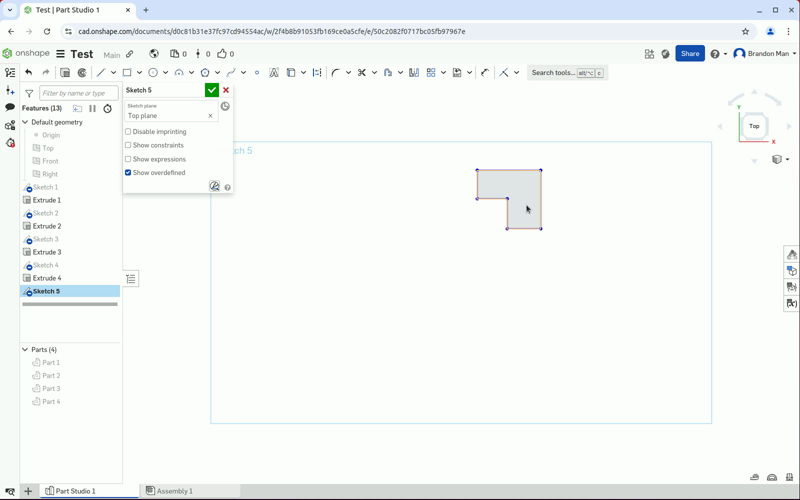
click(526, 204)
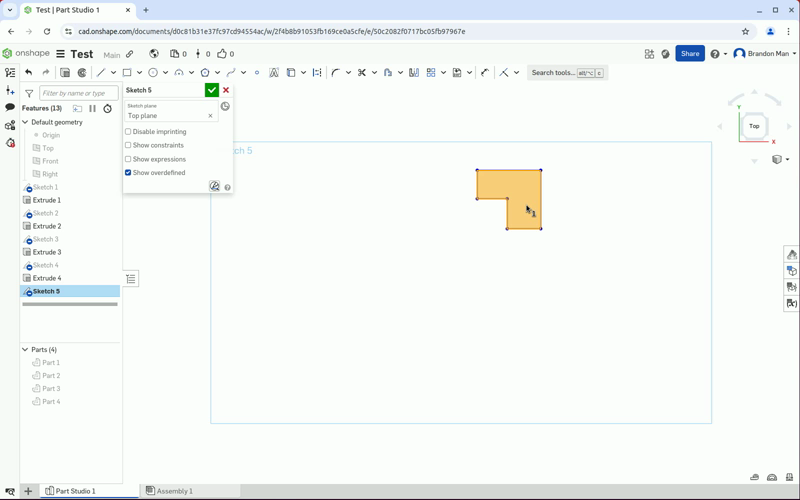
mouse_move(73, 352)
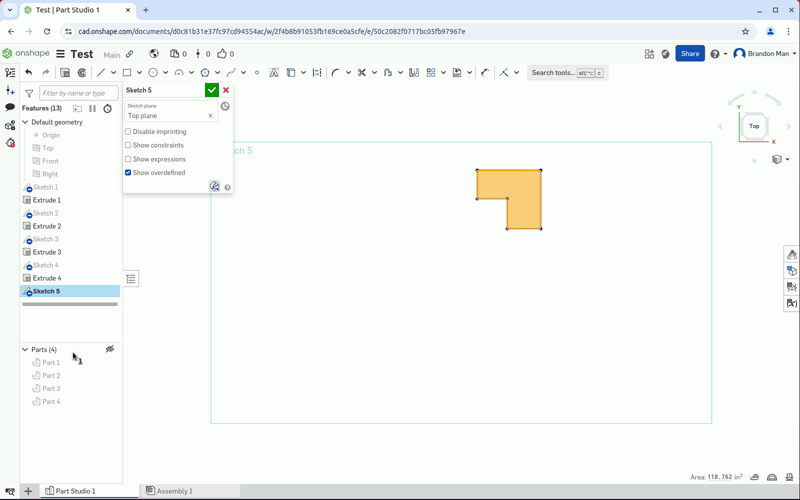
key(shift+y)
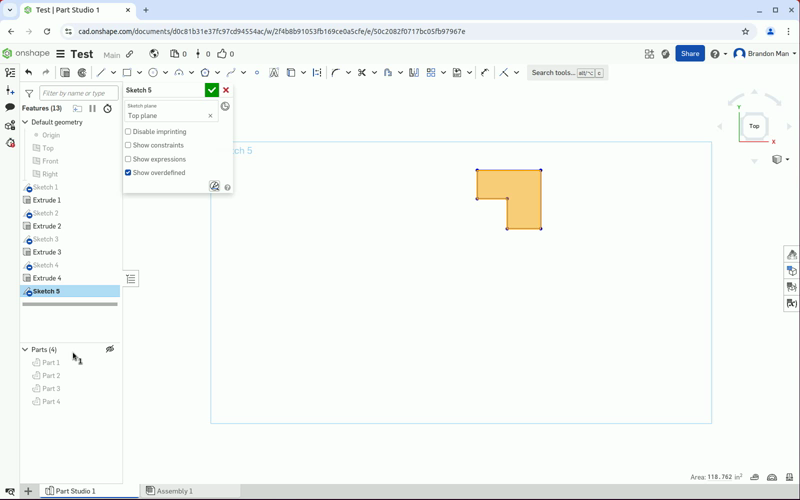
key(shift+e)
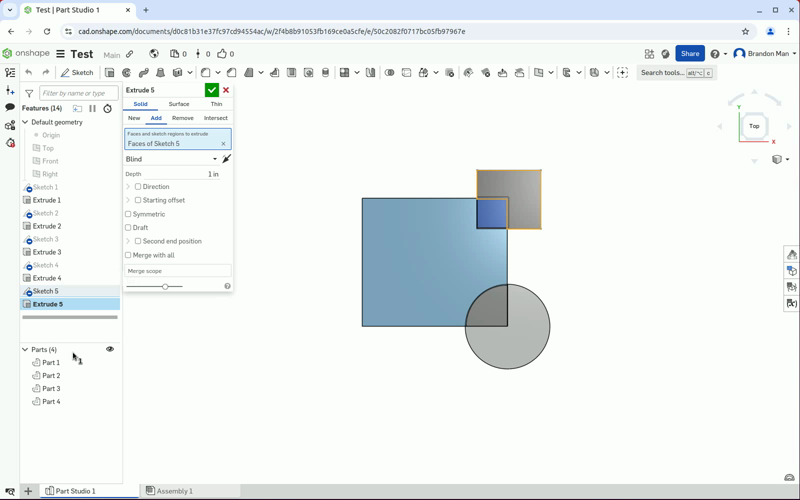
mouse_move(143, 106)
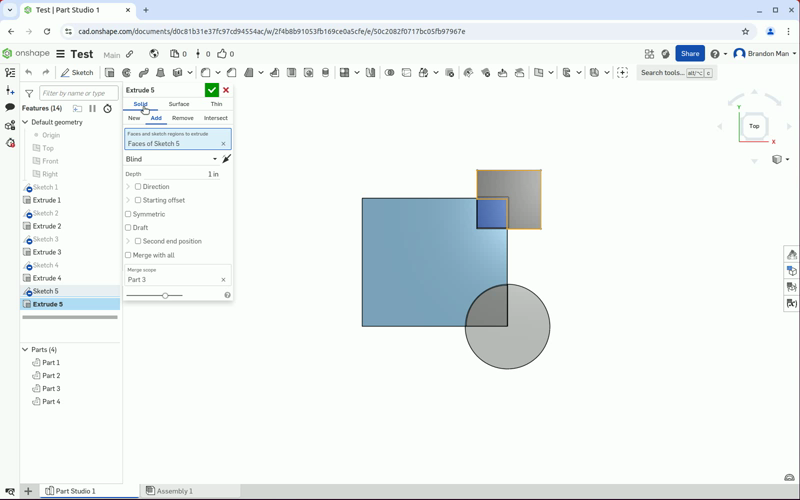
click(143, 106)
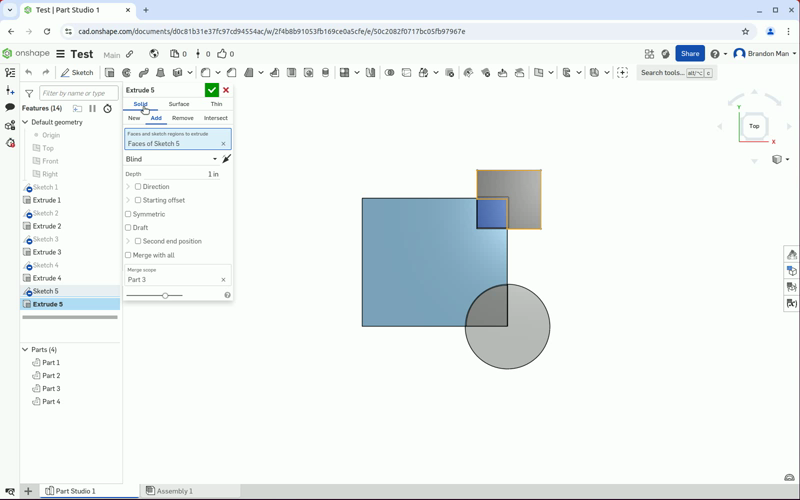
mouse_move(137, 120)
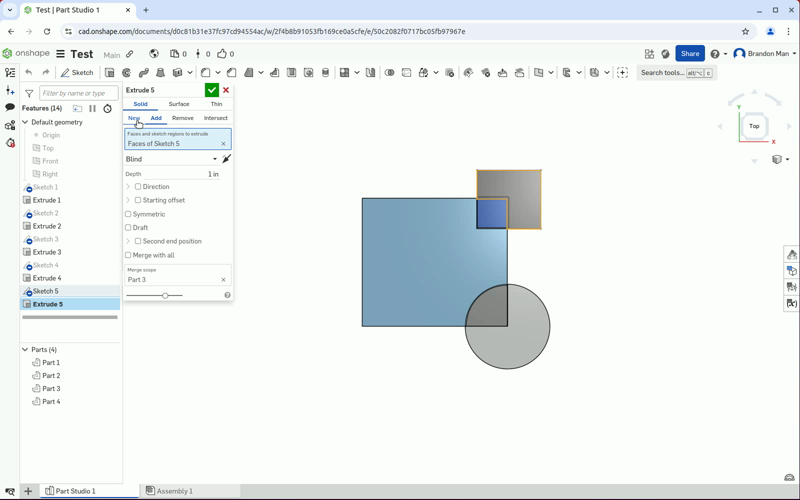
click(137, 120)
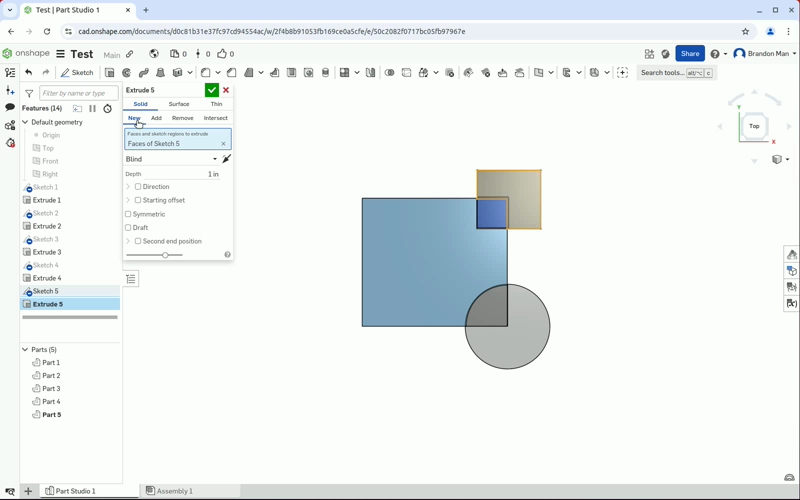
key(tab, 4)
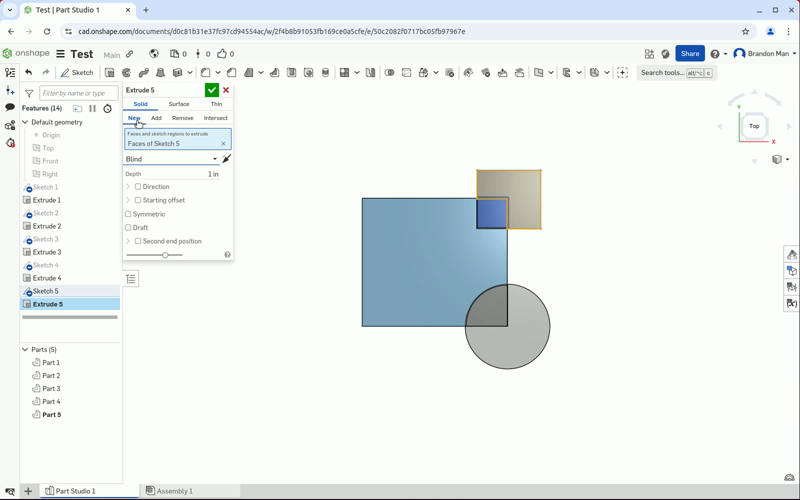
text(6.018)
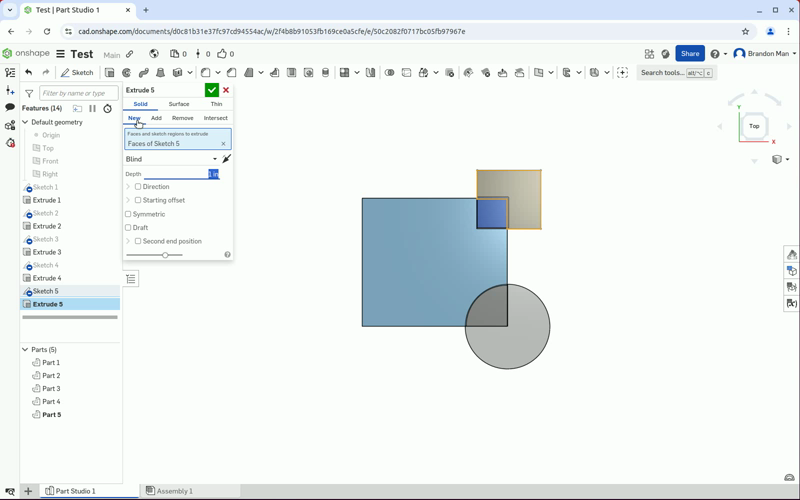
key(enter)
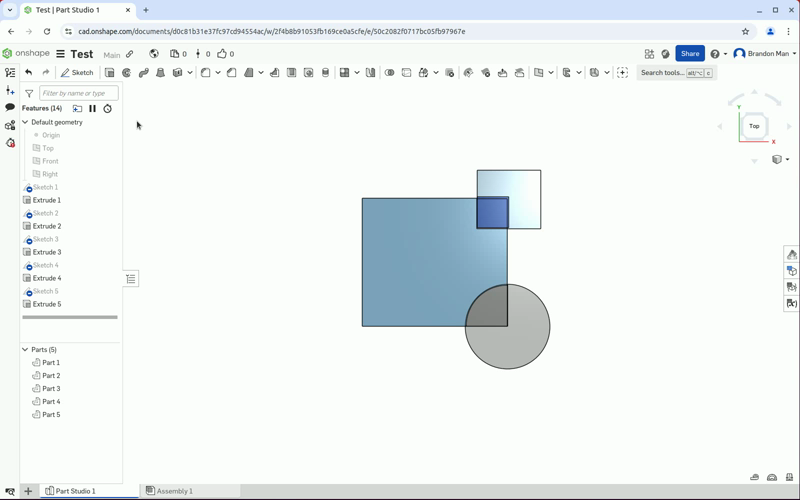
key(shift+h)
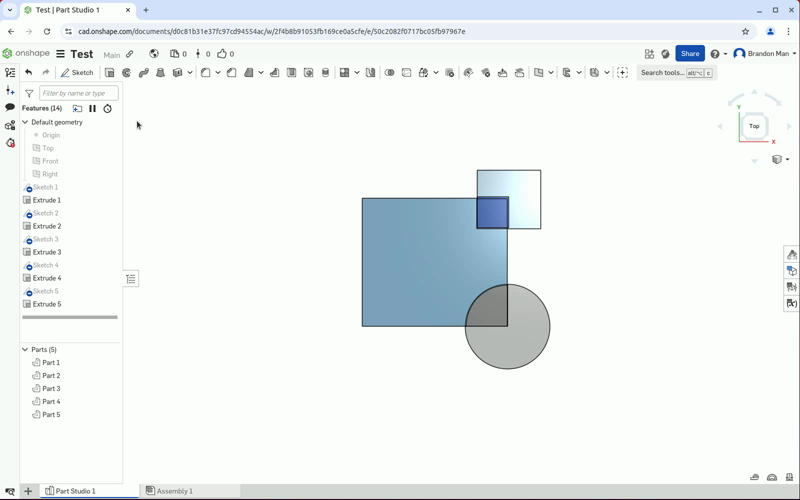
key(shift+h)
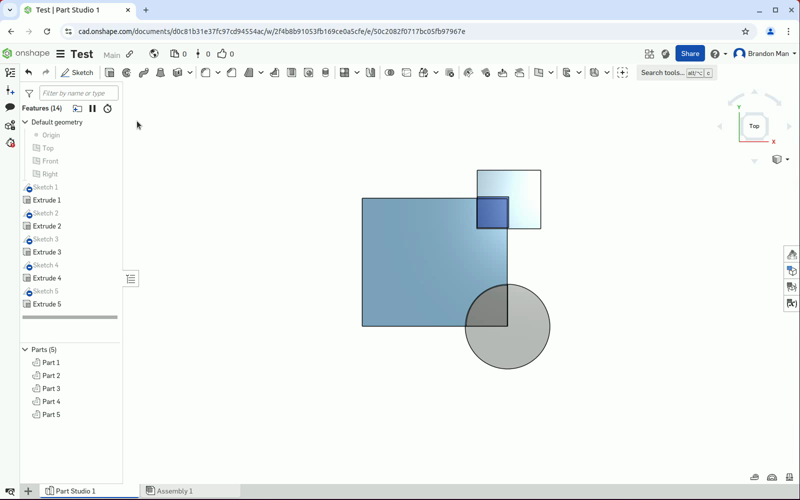
key(shift+7)
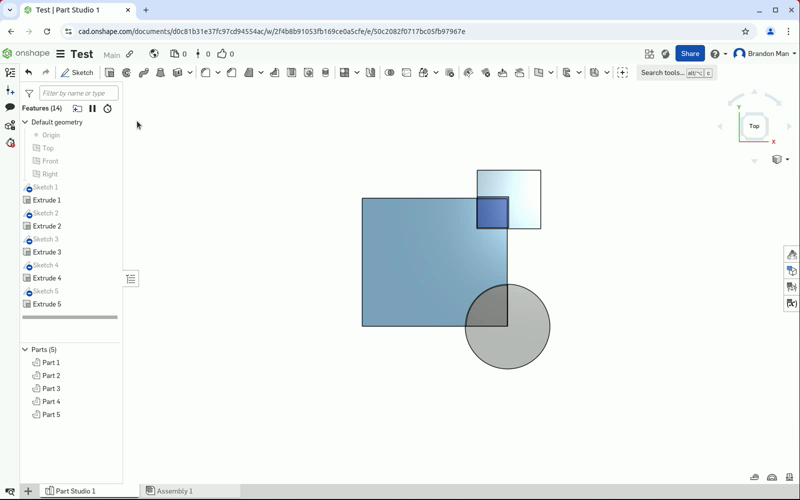
key(up, 3)
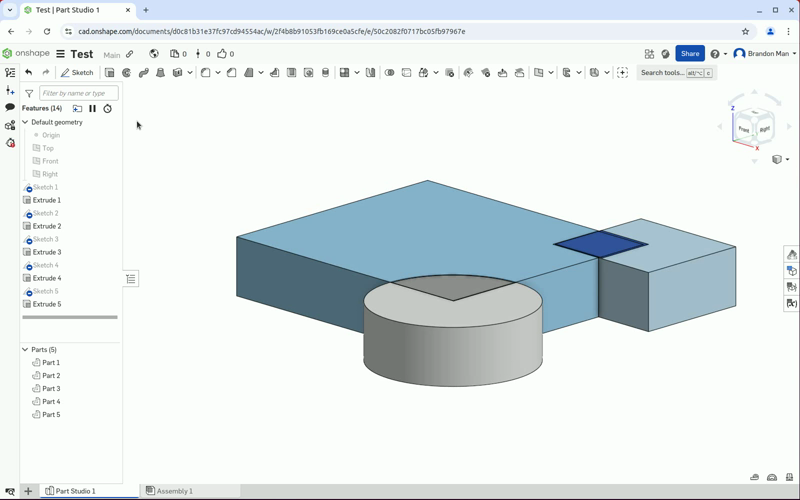
key(left, 3)
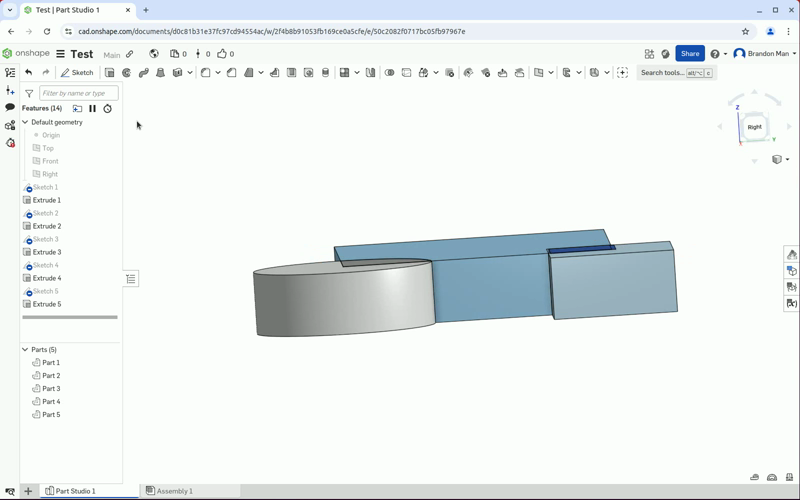
key(right, 3)
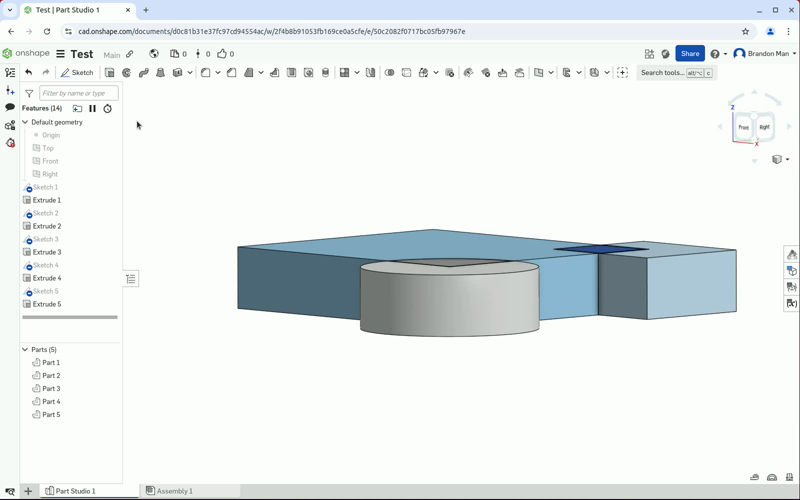
key(down, 3)
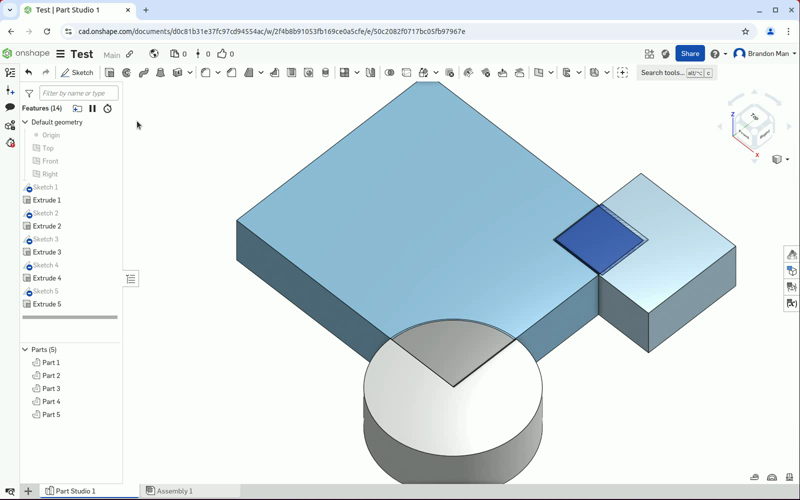
mouse_move(73, 189)
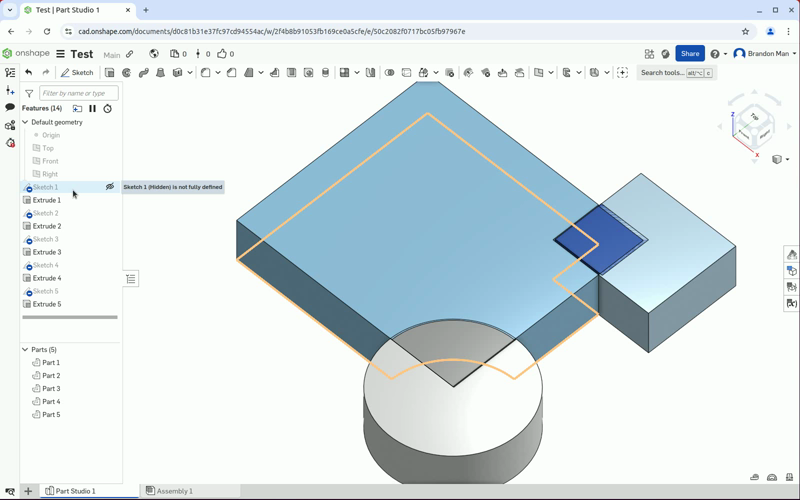
click(73, 189)